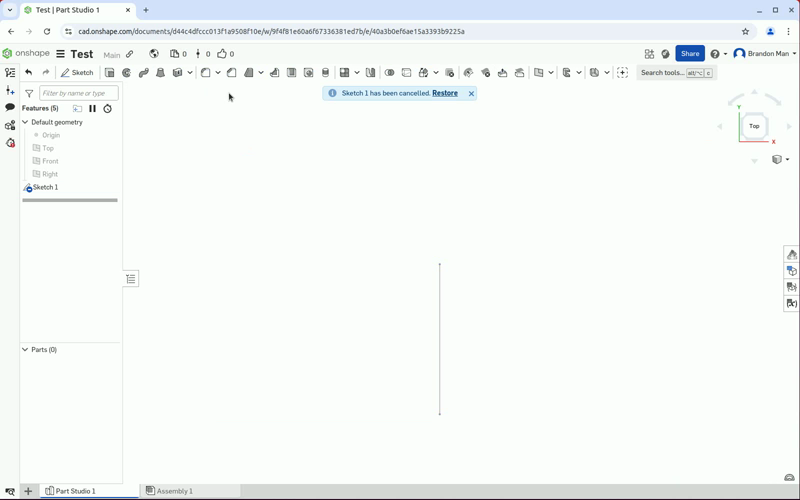
key(shift+h)
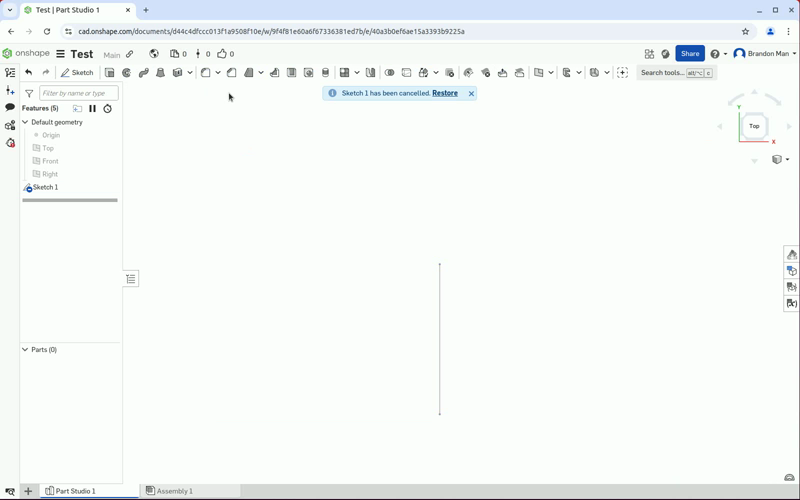
key(shift+s)
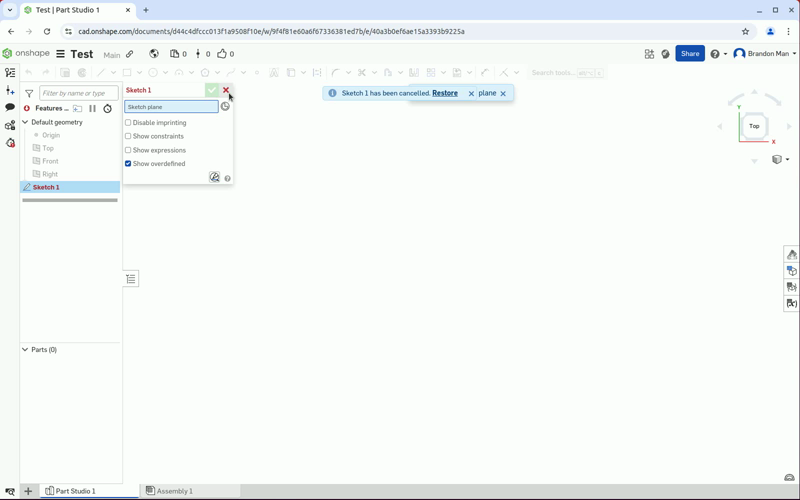
mouse_move(73, 150)
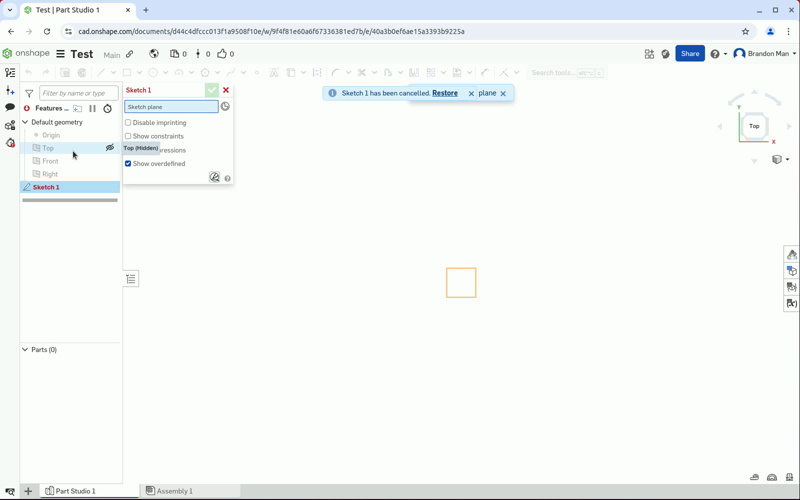
click(73, 150)
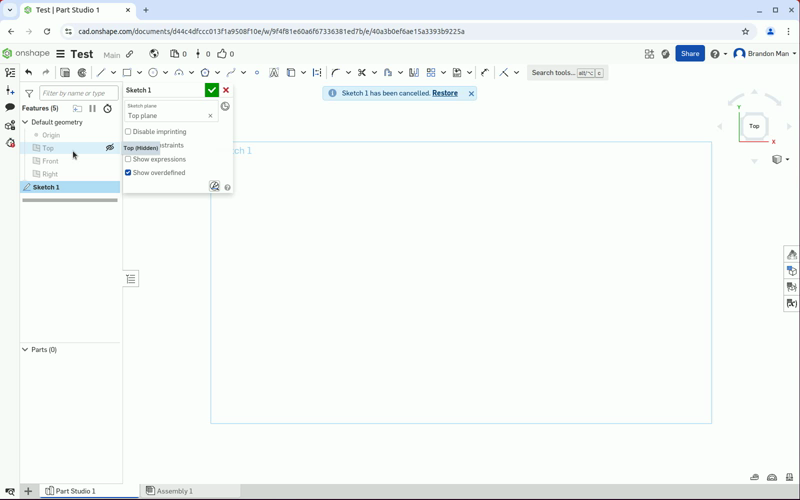
mouse_move(73, 352)
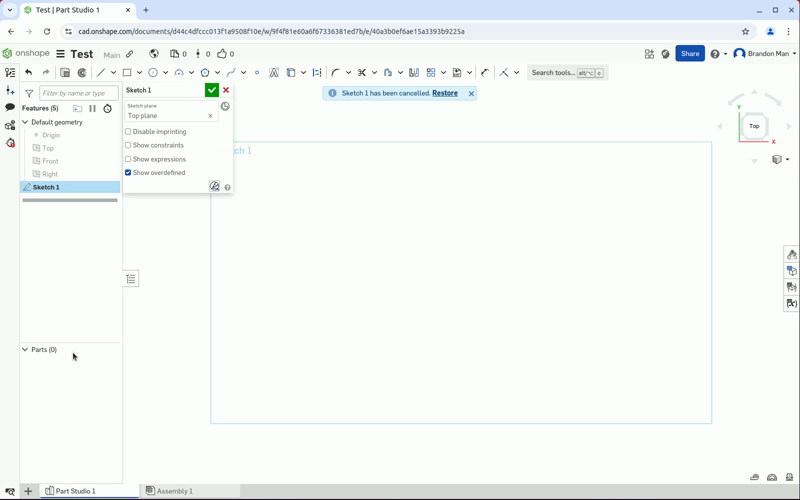
key(y)
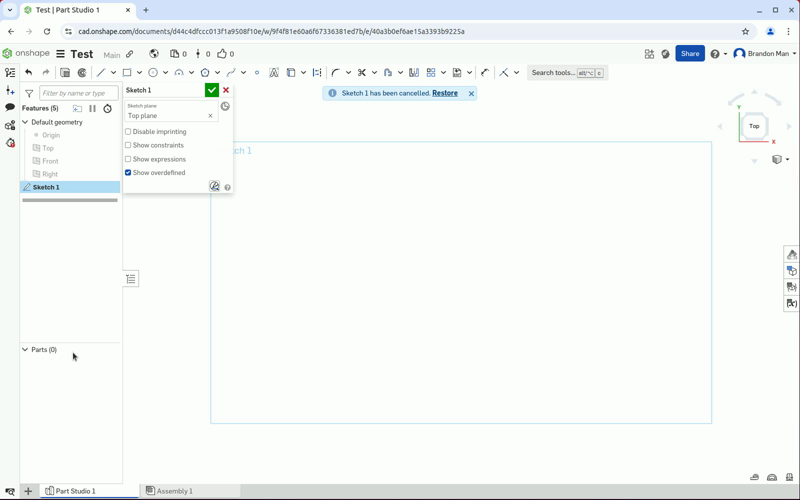
key(l)
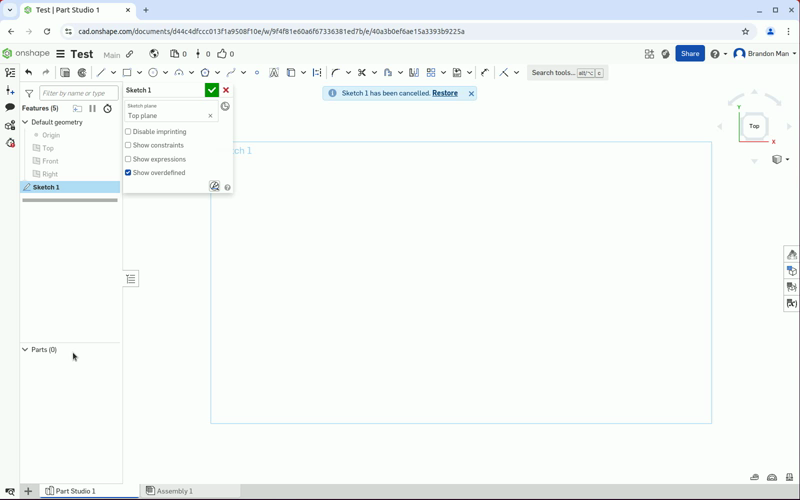
key_down(shift)
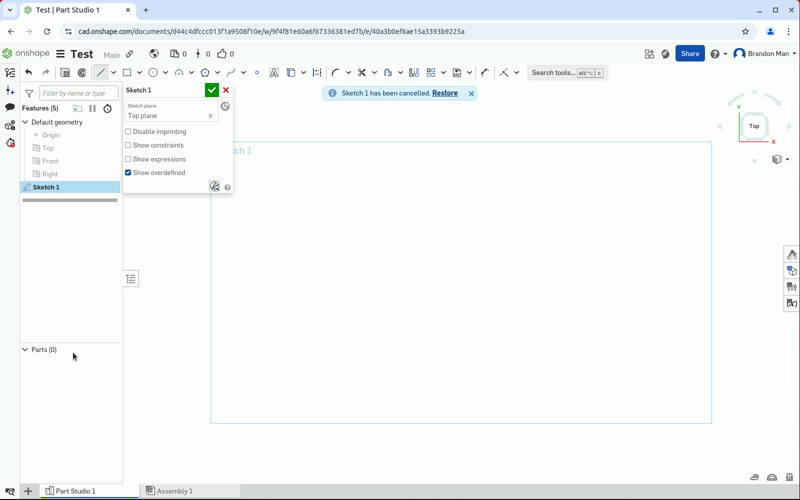
mouse_move(348, 313)
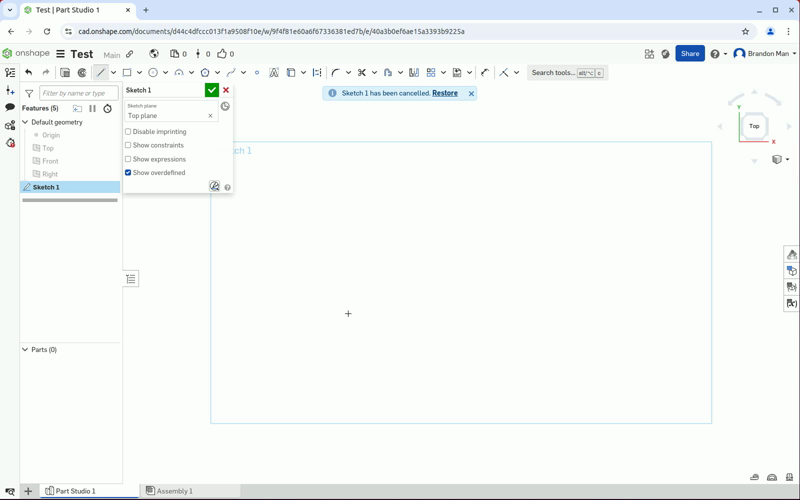
click(348, 313)
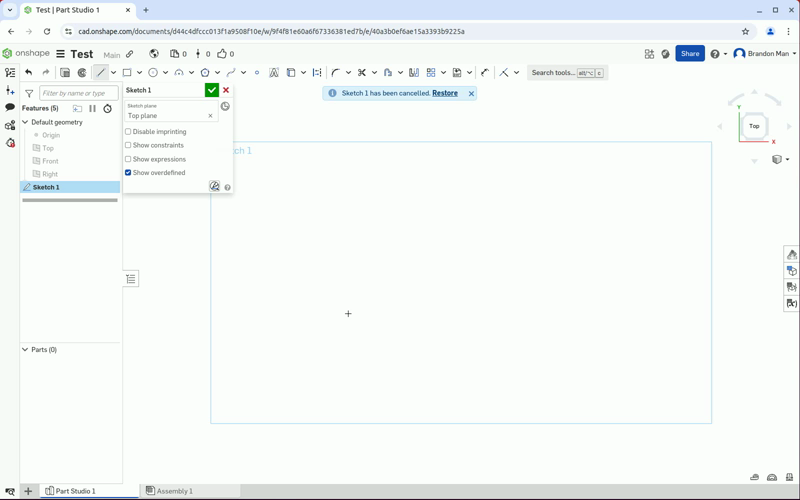
key_up(shift)
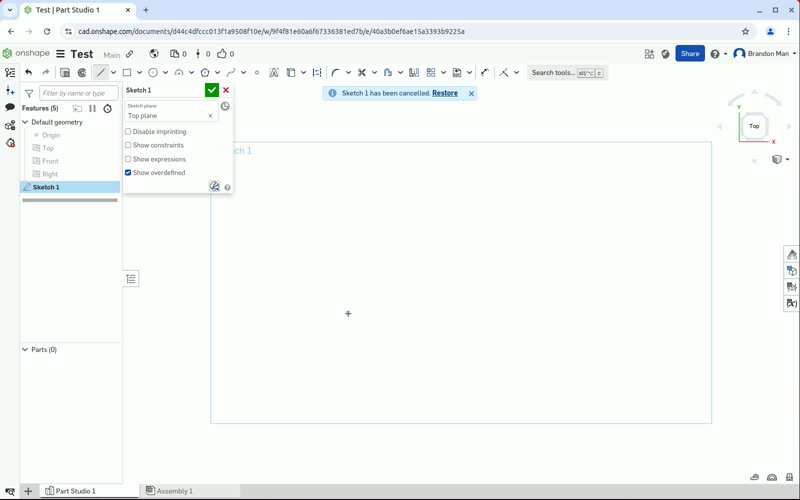
key_down(shift)
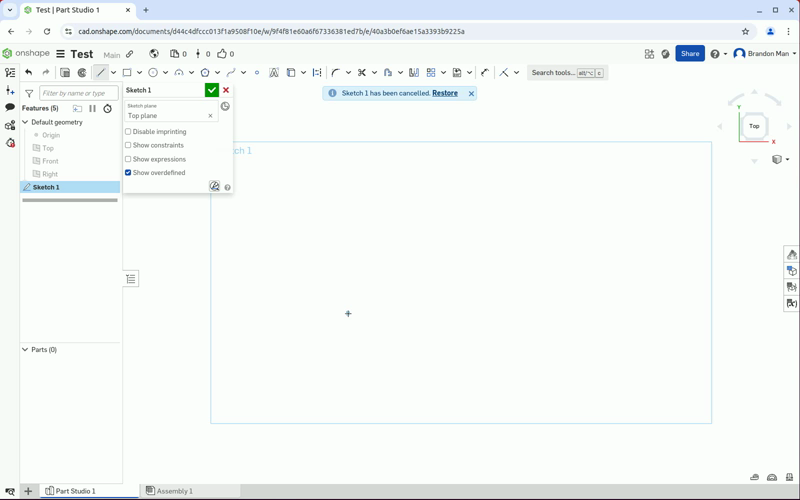
mouse_move(460, 313)
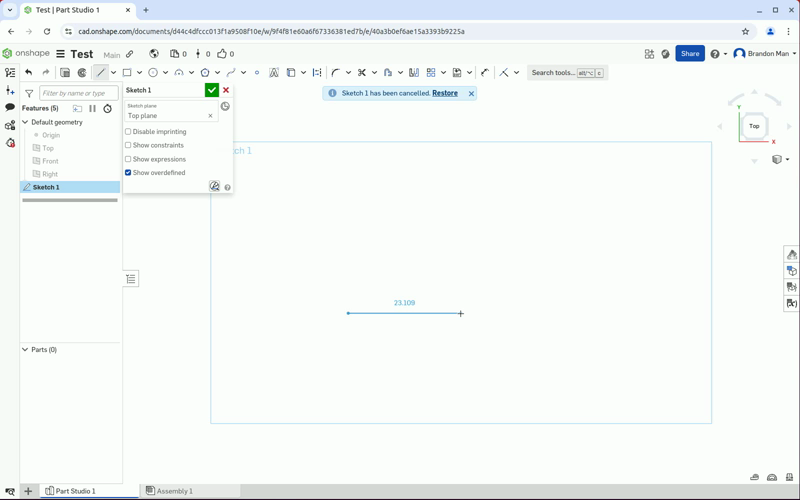
click(460, 313)
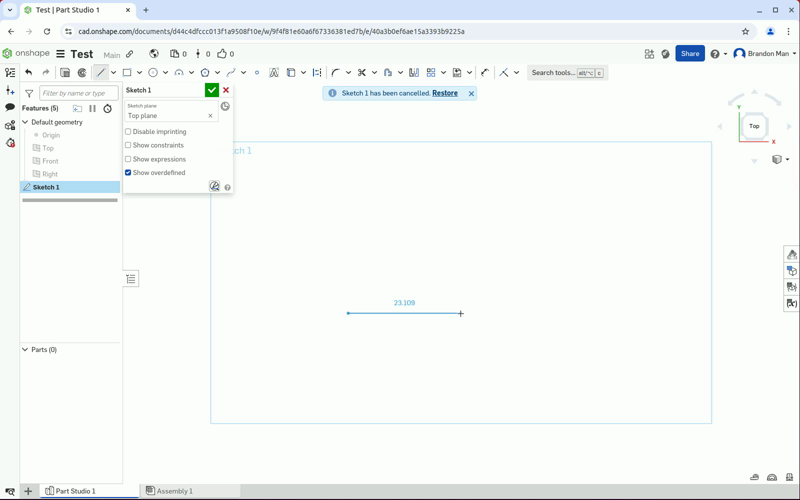
key_up(shift)
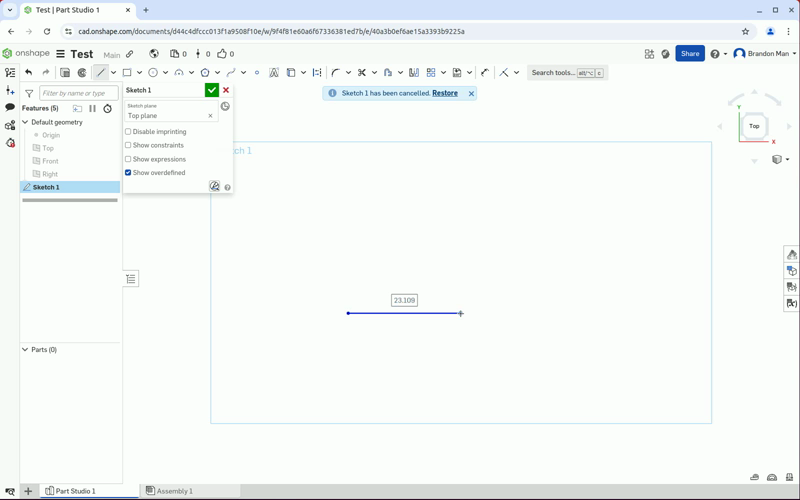
key_down(shift)
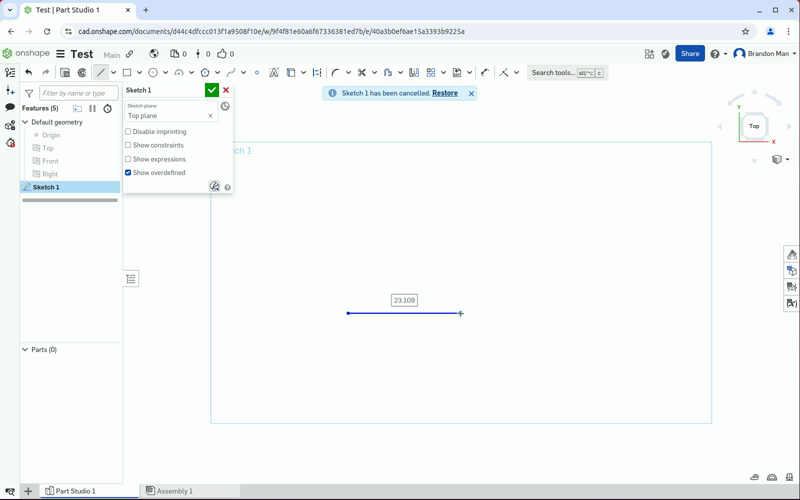
mouse_move(490, 313)
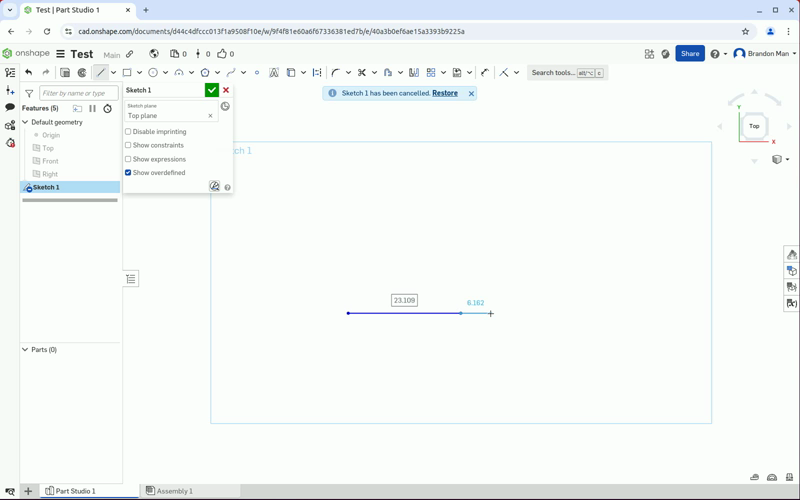
mouse_move(460, 283)
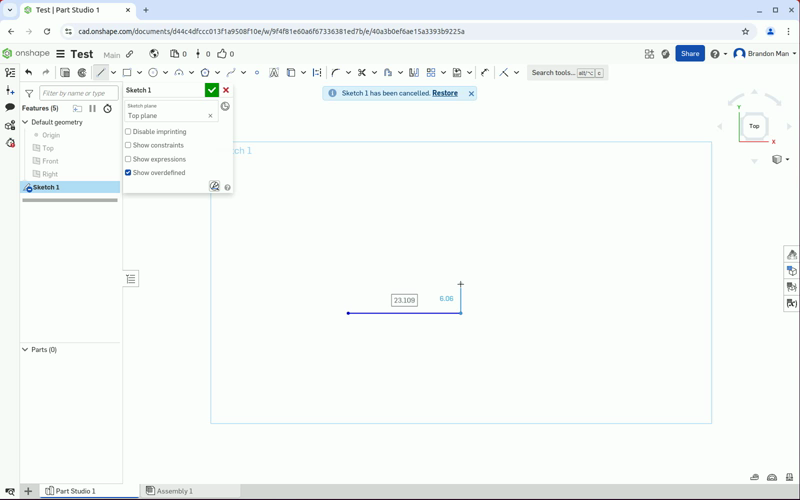
click(460, 283)
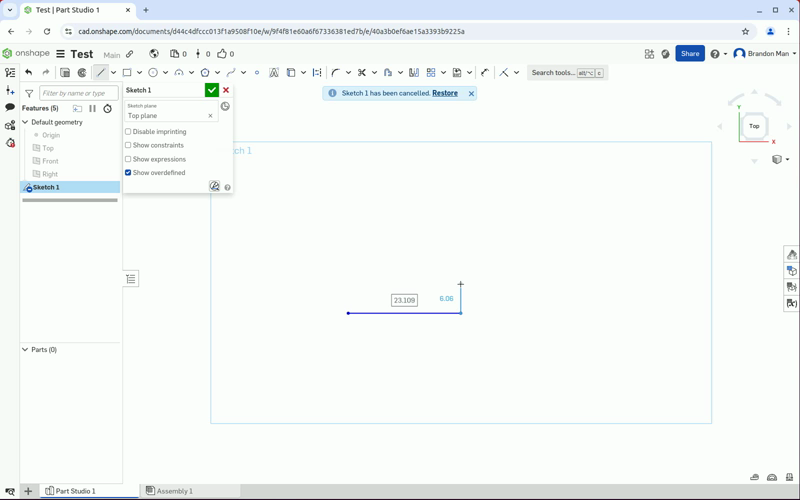
key_up(shift)
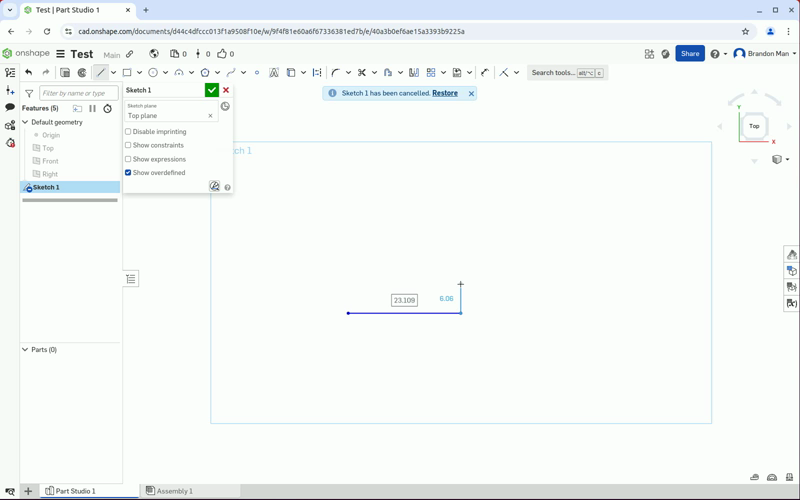
key_down(shift)
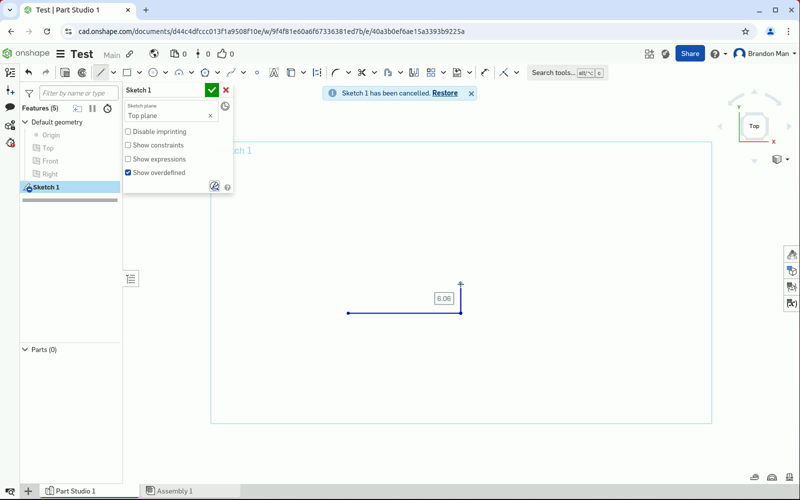
mouse_move(348, 283)
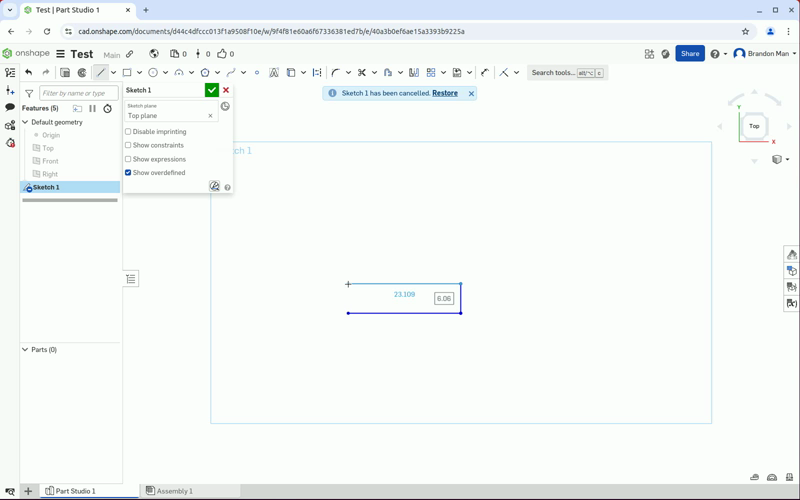
click(348, 283)
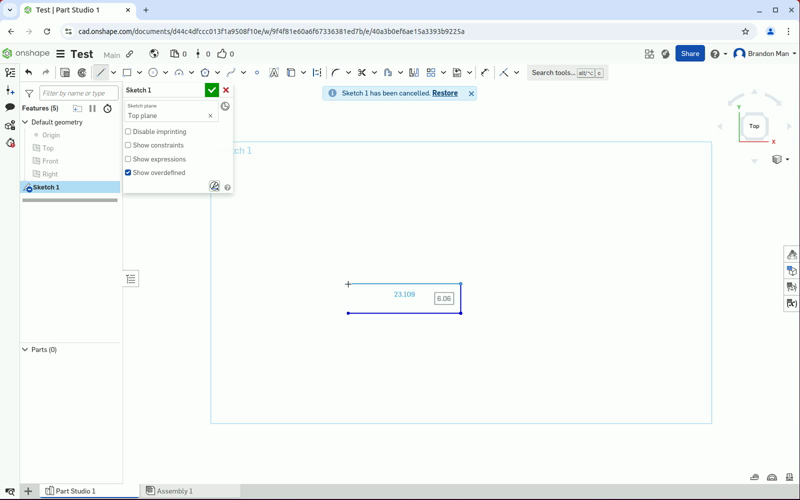
key_up(shift)
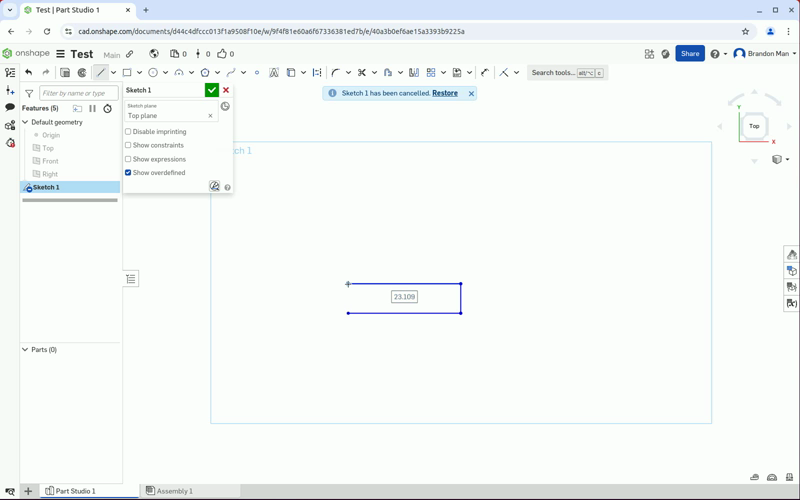
mouse_move(378, 283)
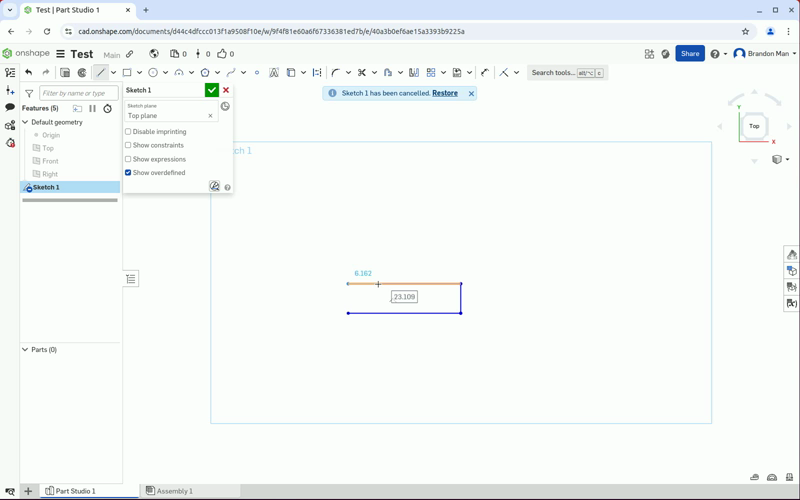
key_down(shift)
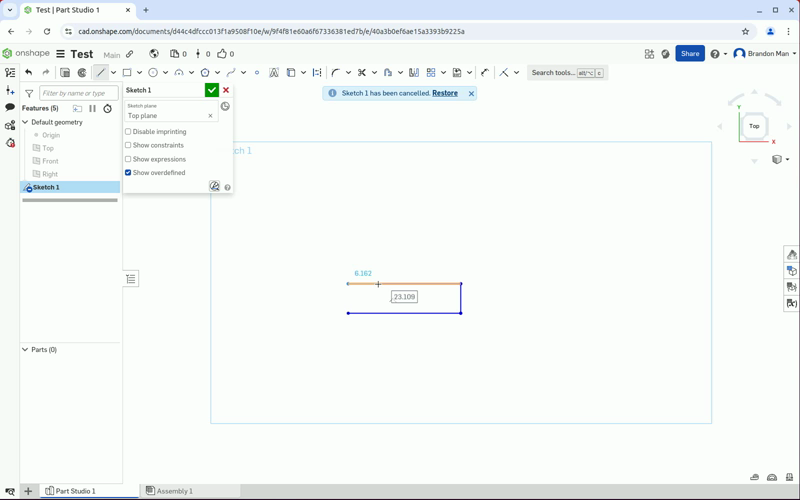
mouse_move(348, 313)
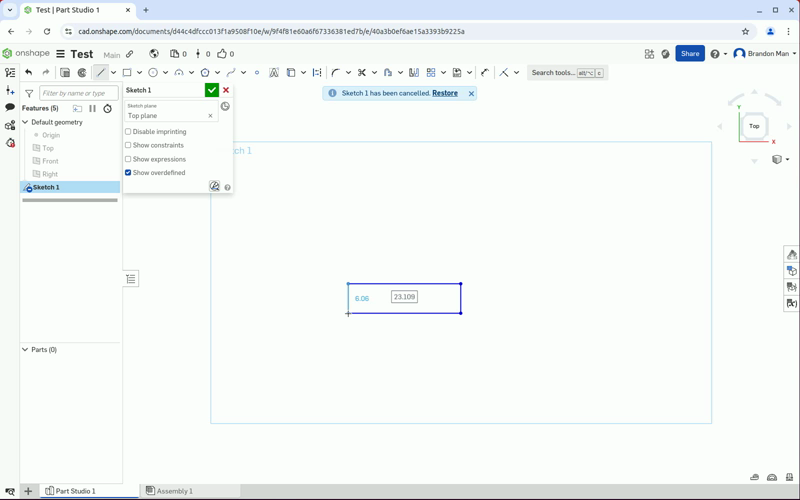
key_up(shift)
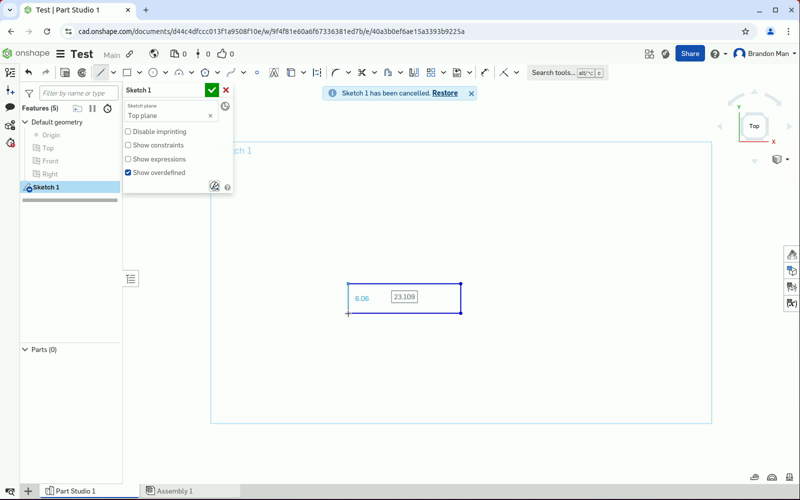
click(348, 313)
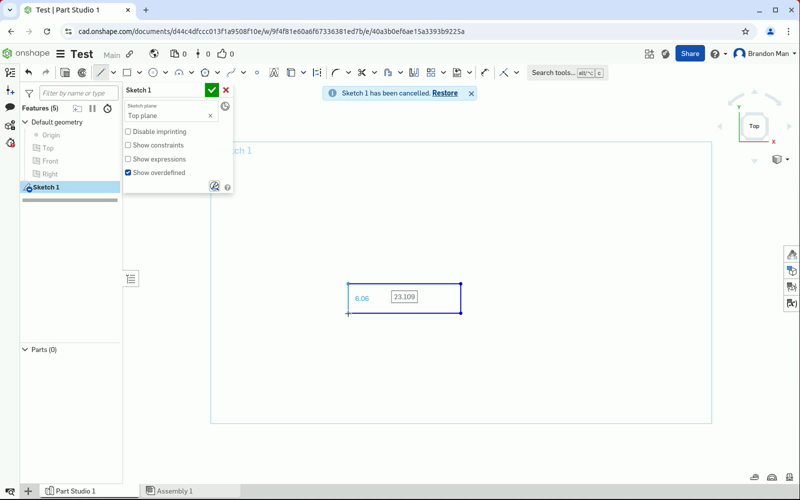
key(esc)
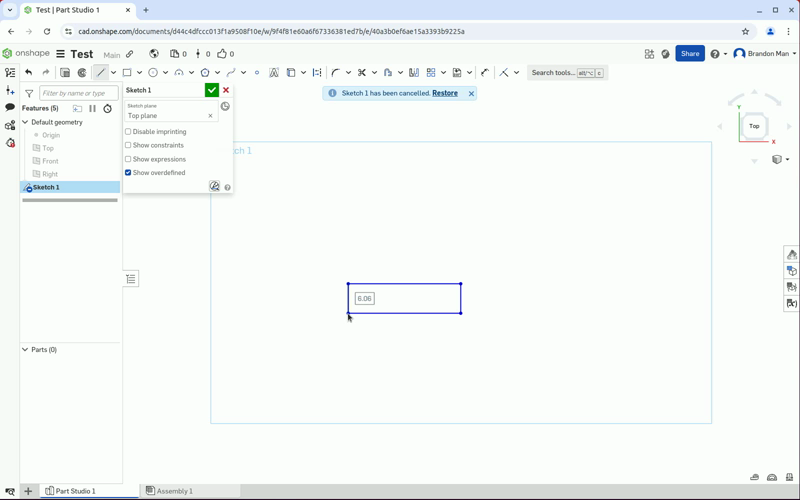
key(l)
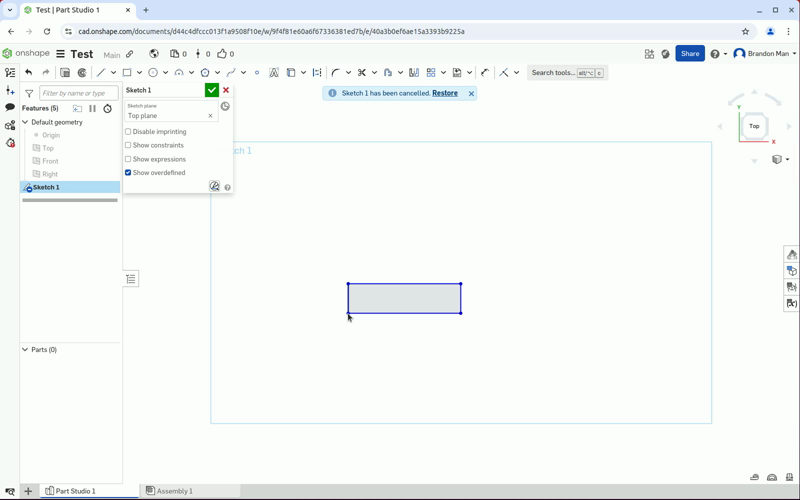
key_down(shift)
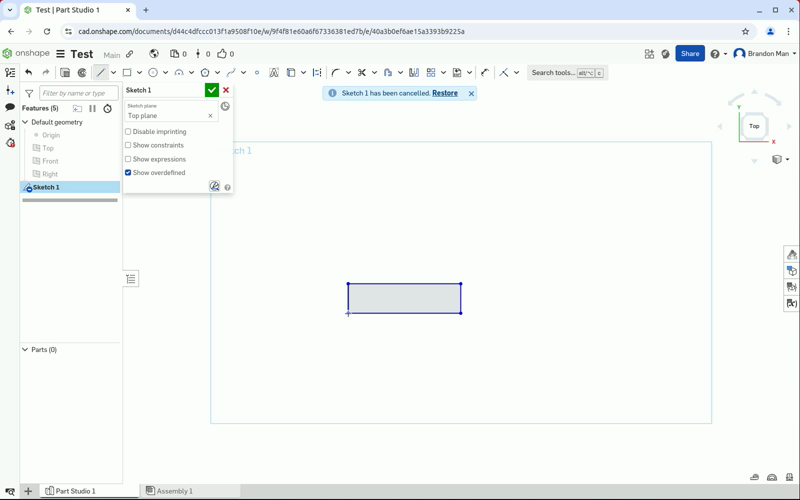
mouse_move(354, 307)
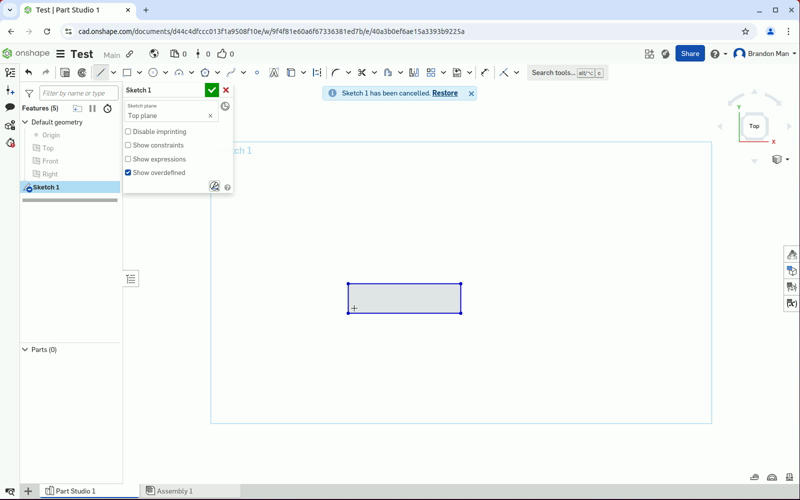
click(354, 307)
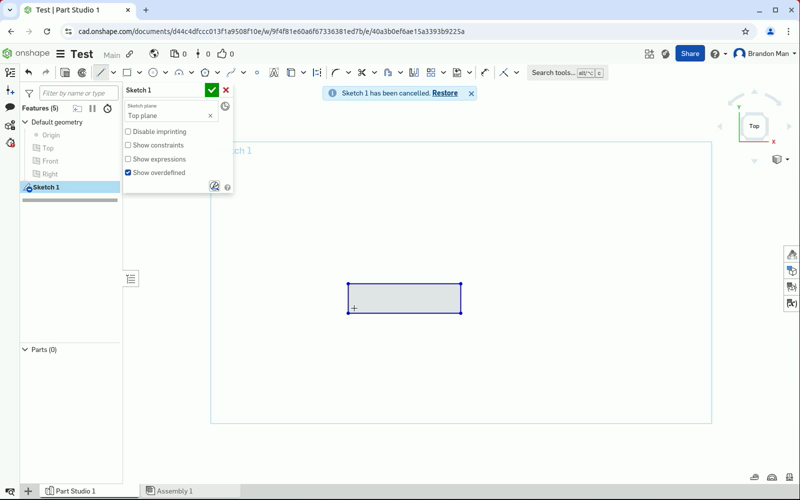
key_up(shift)
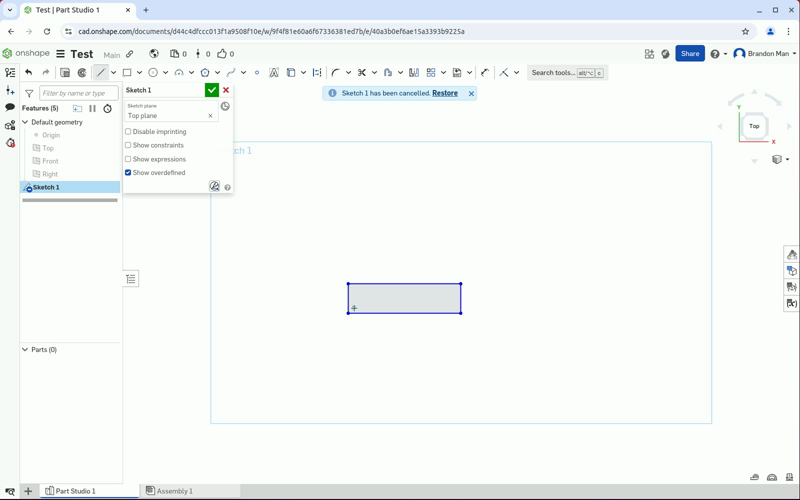
key_down(shift)
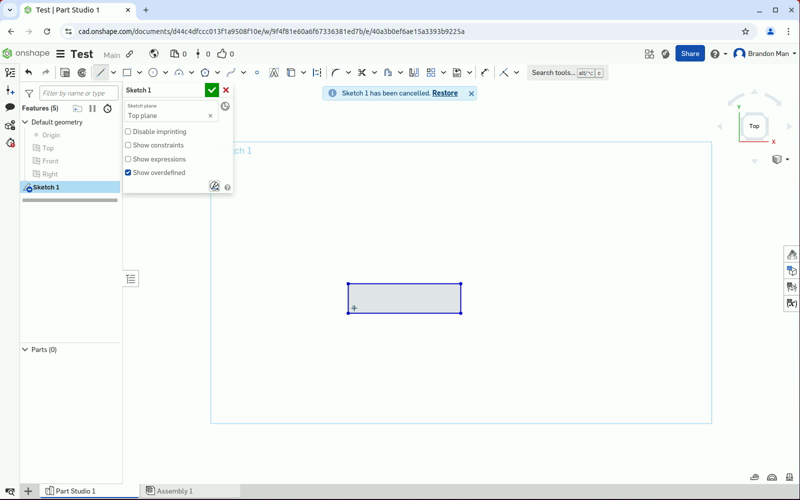
mouse_move(384, 307)
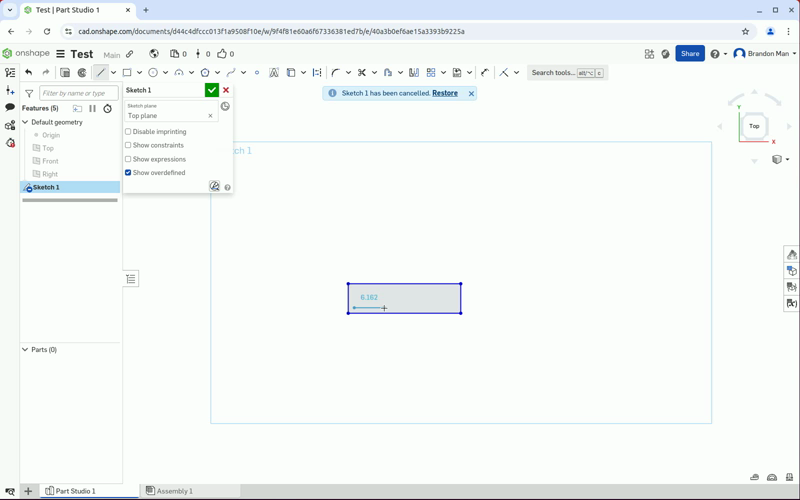
mouse_move(381, 307)
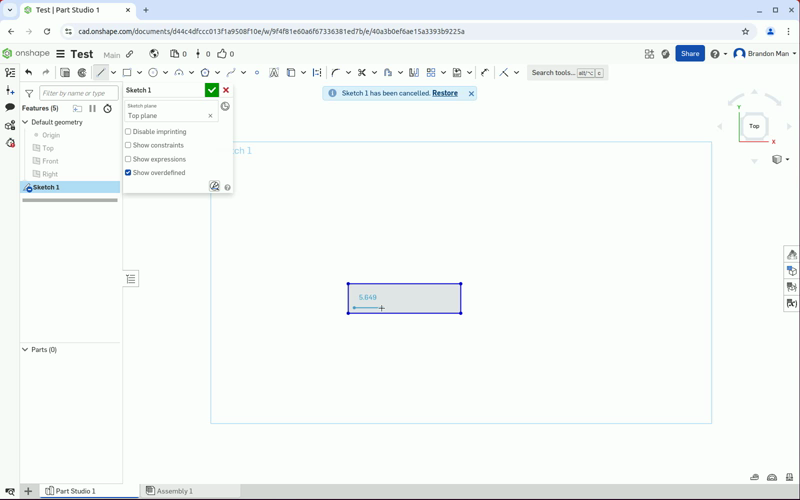
click(381, 307)
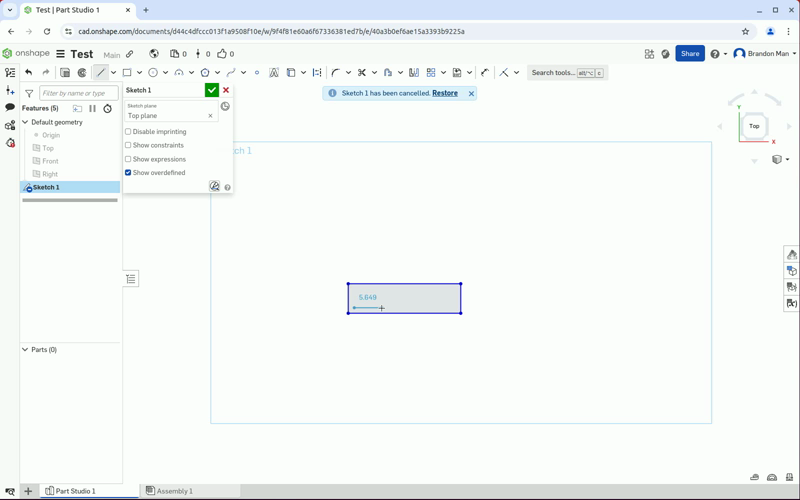
key_up(shift)
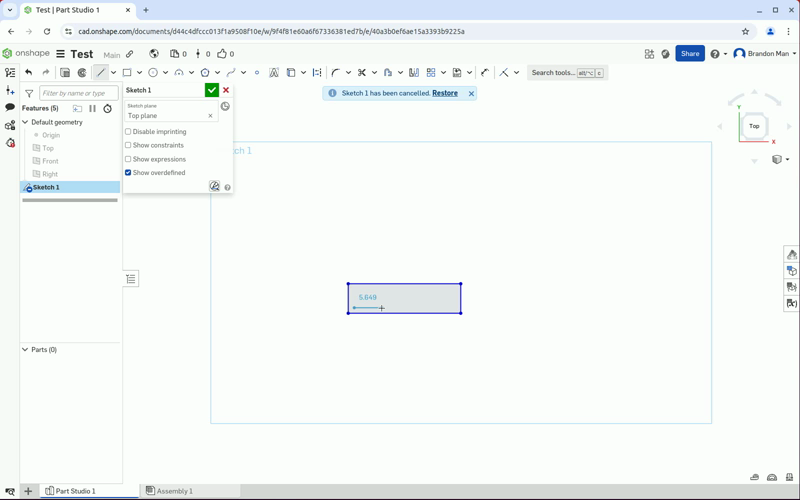
key_down(shift)
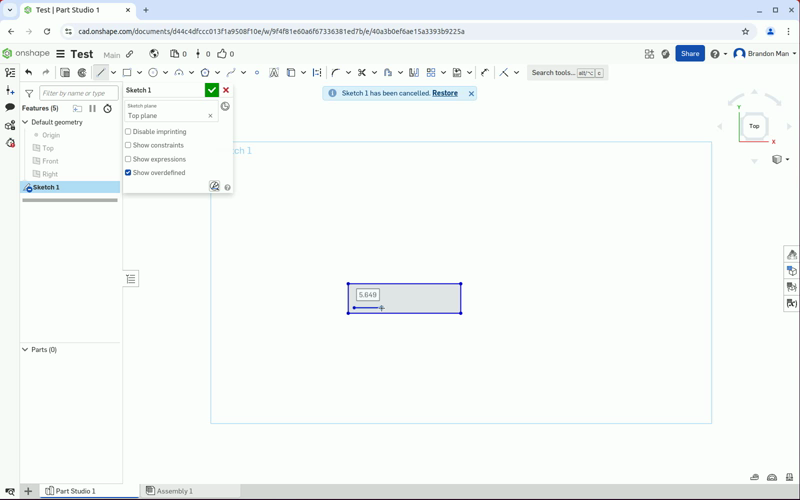
mouse_move(411, 307)
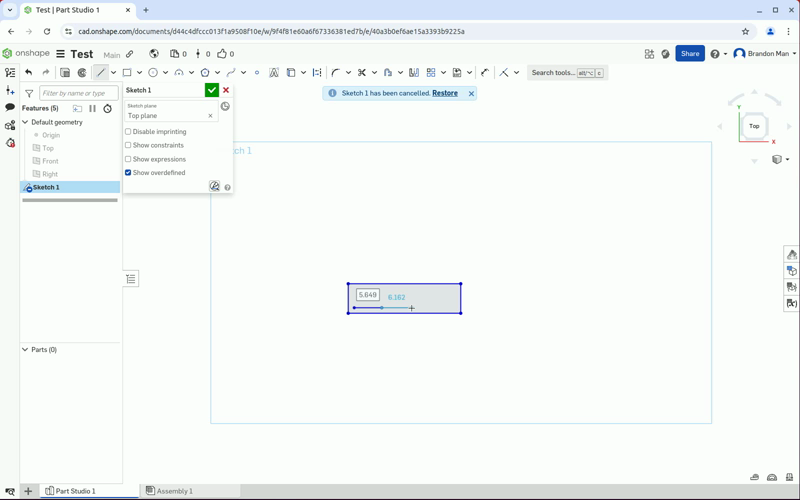
mouse_move(381, 302)
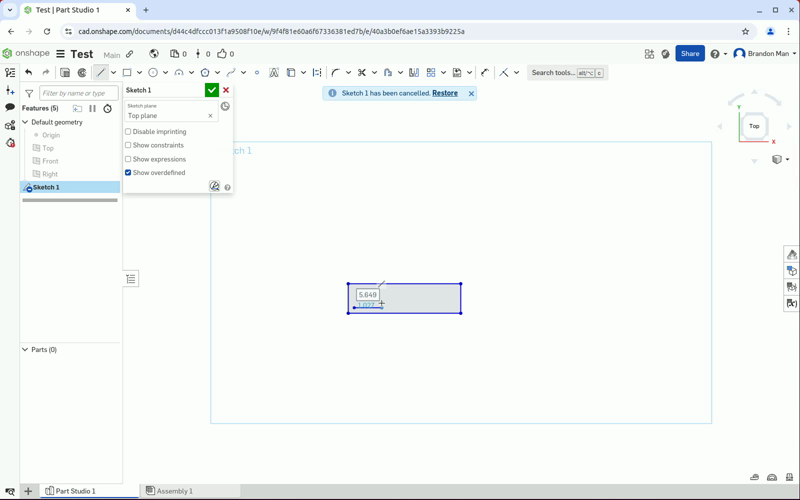
scroll(6)
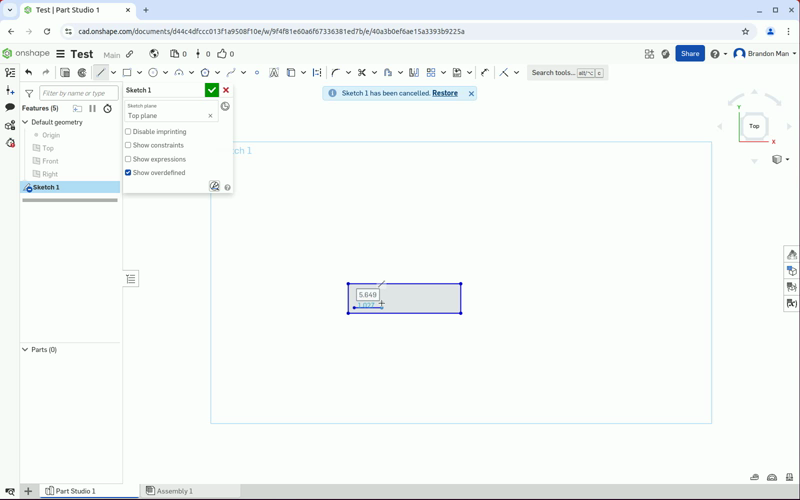
scroll(6)
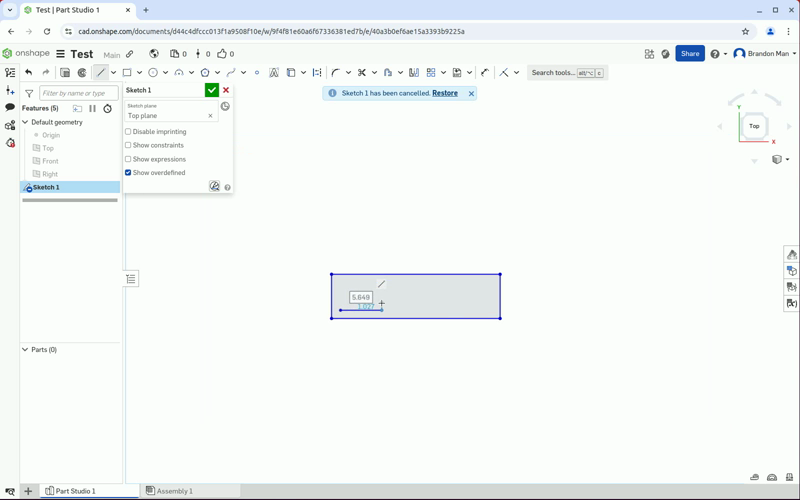
scroll(6)
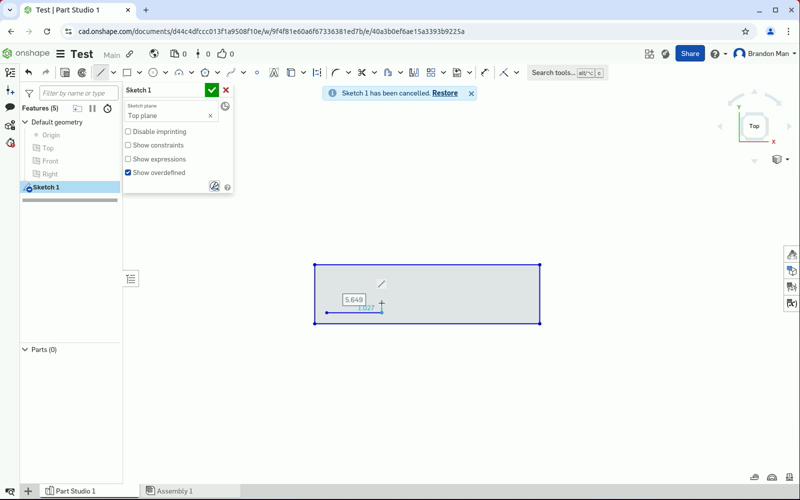
scroll(6)
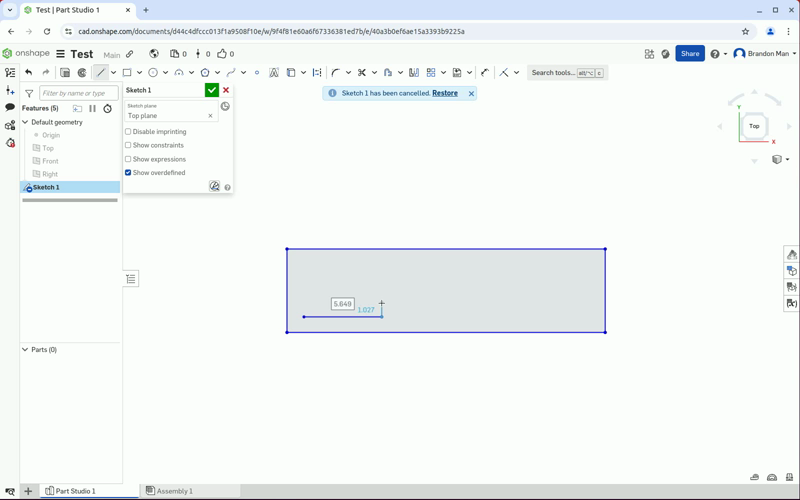
scroll(6)
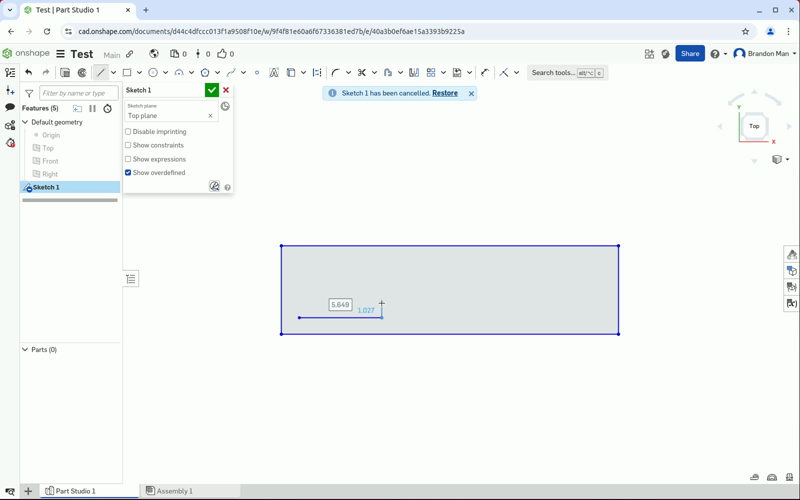
scroll(6)
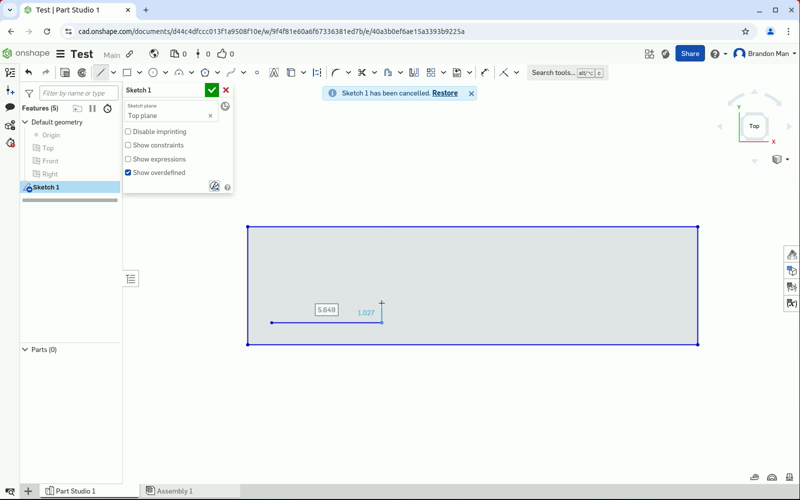
scroll(6)
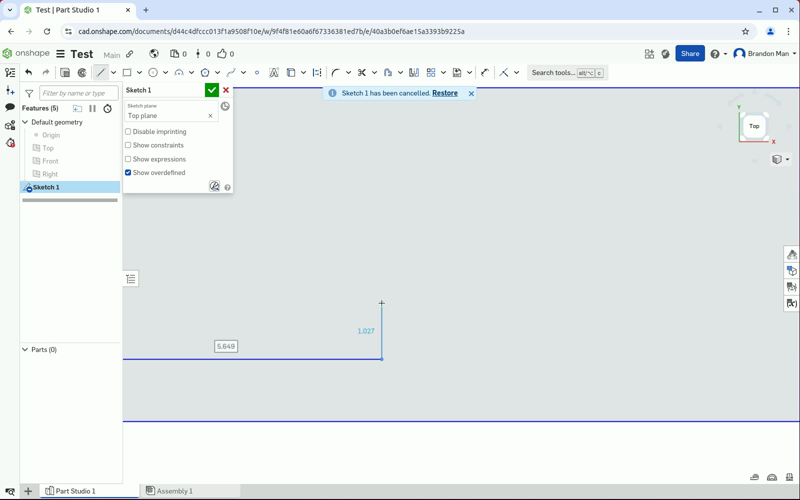
click(381, 302)
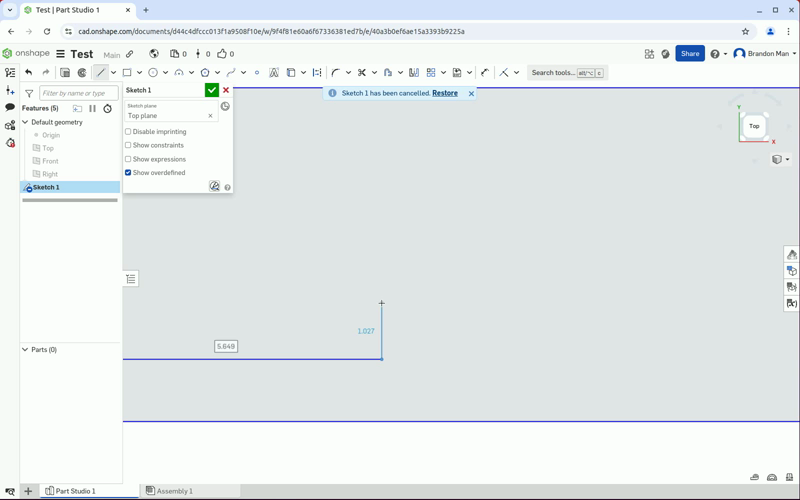
scroll(-6)
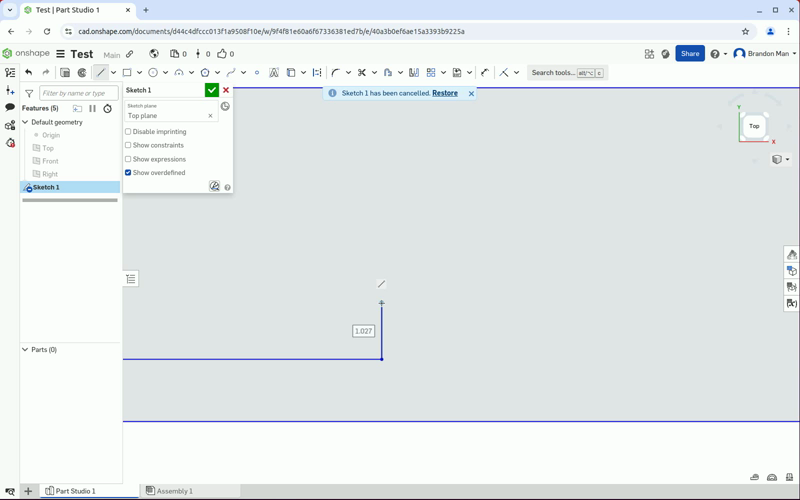
scroll(-6)
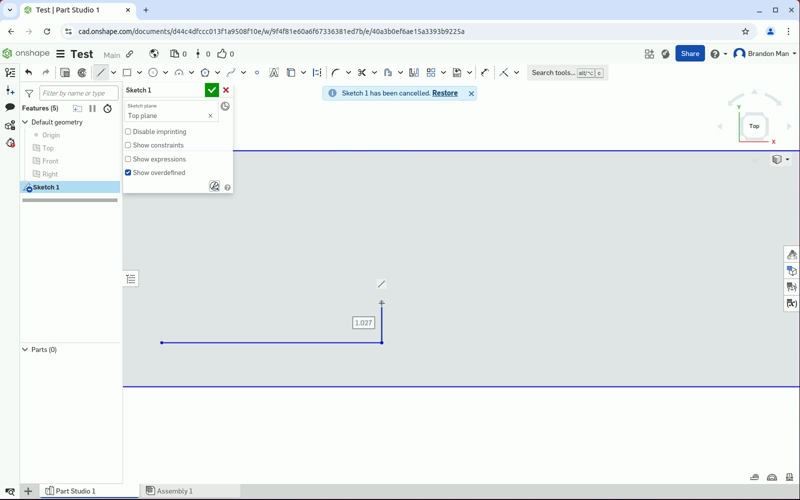
scroll(-6)
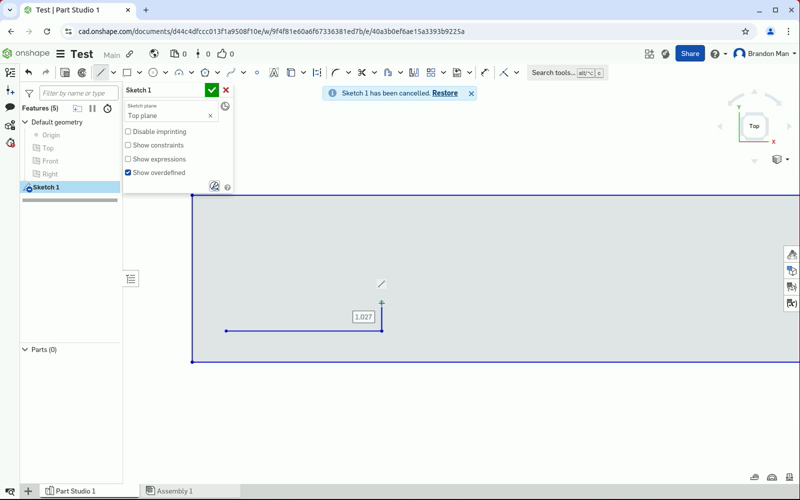
scroll(-6)
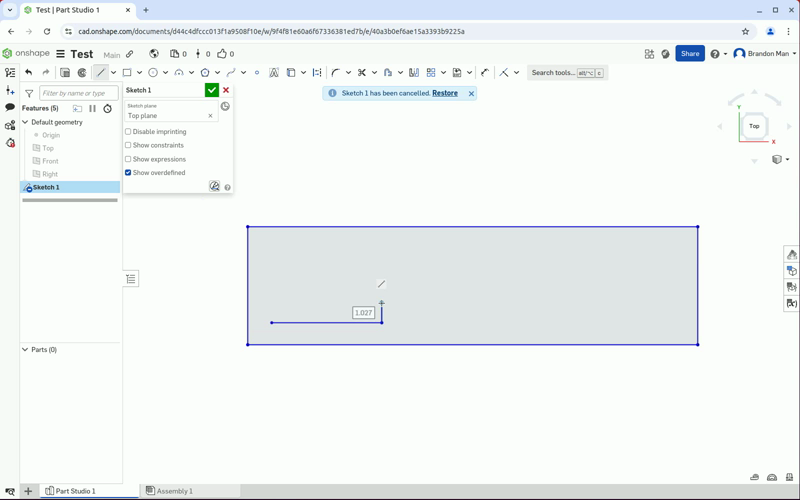
scroll(-6)
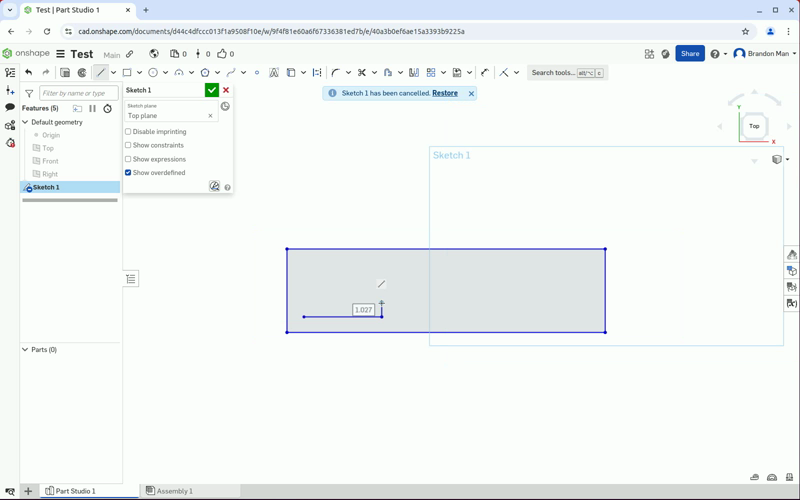
scroll(-6)
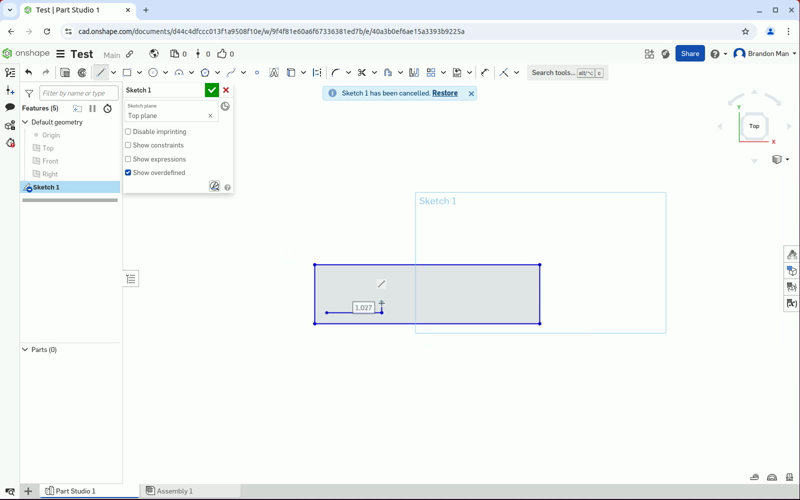
scroll(-6)
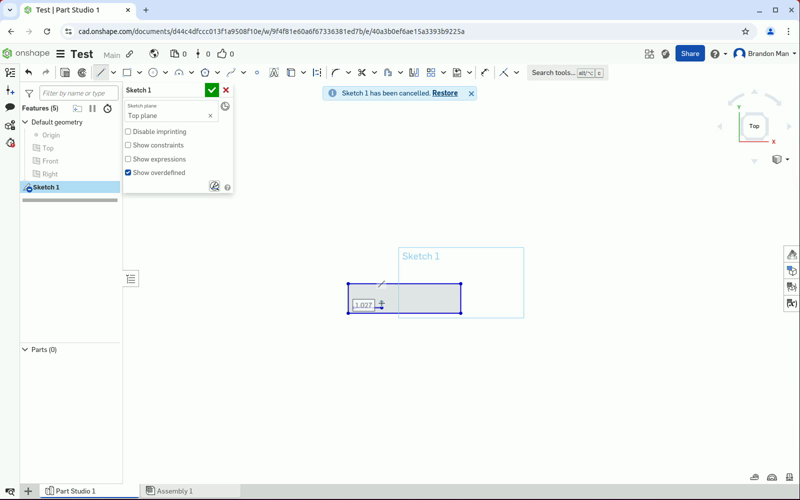
key_up(shift)
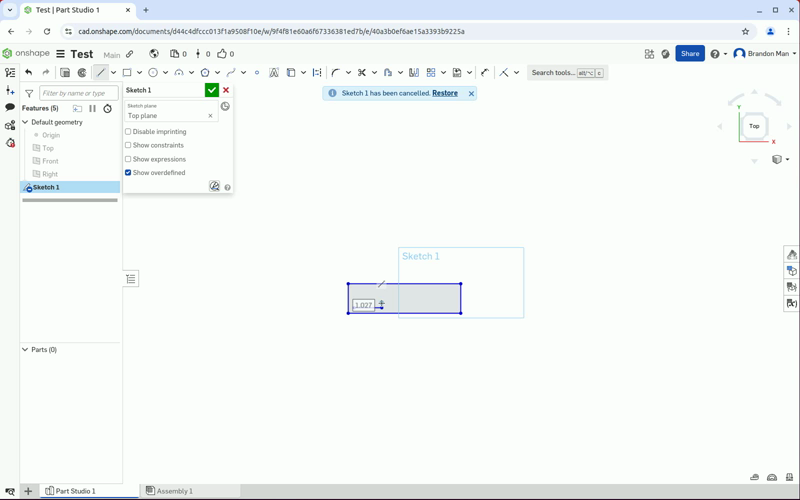
key_down(shift)
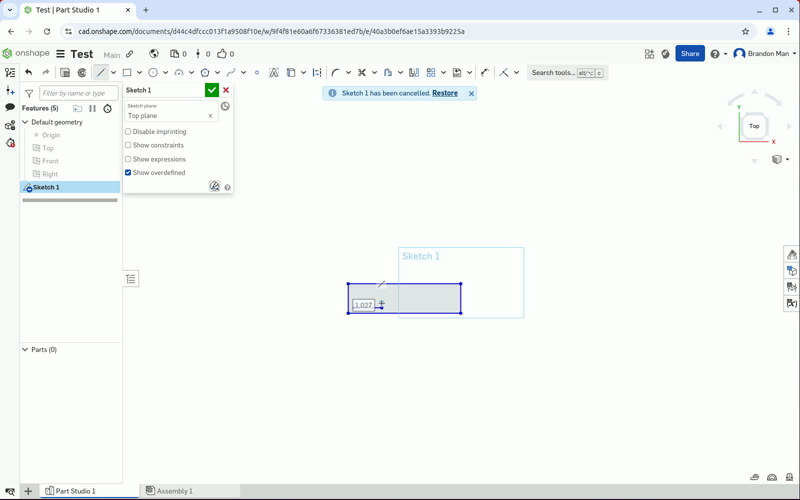
mouse_move(411, 302)
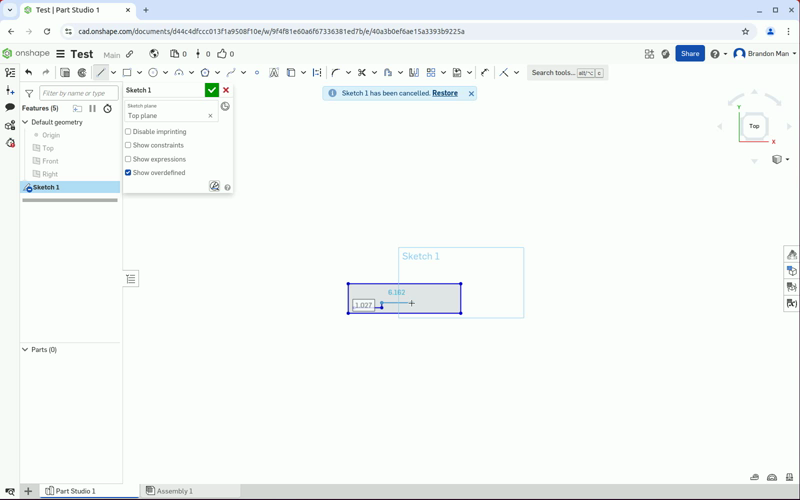
mouse_move(381, 294)
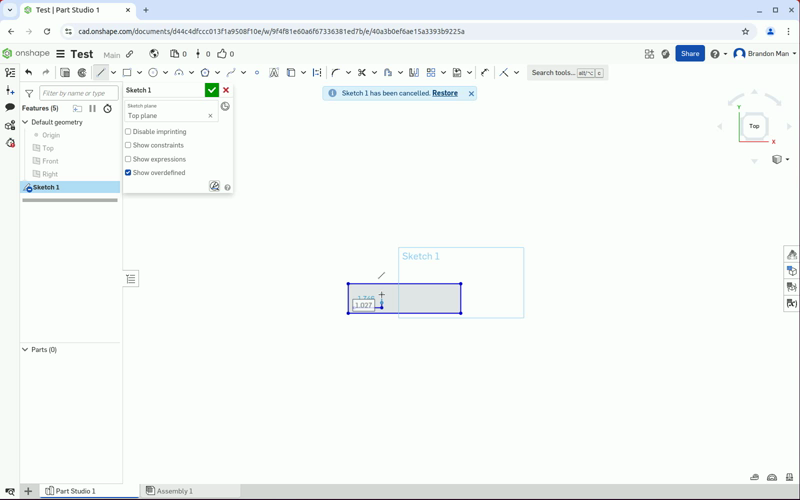
click(381, 294)
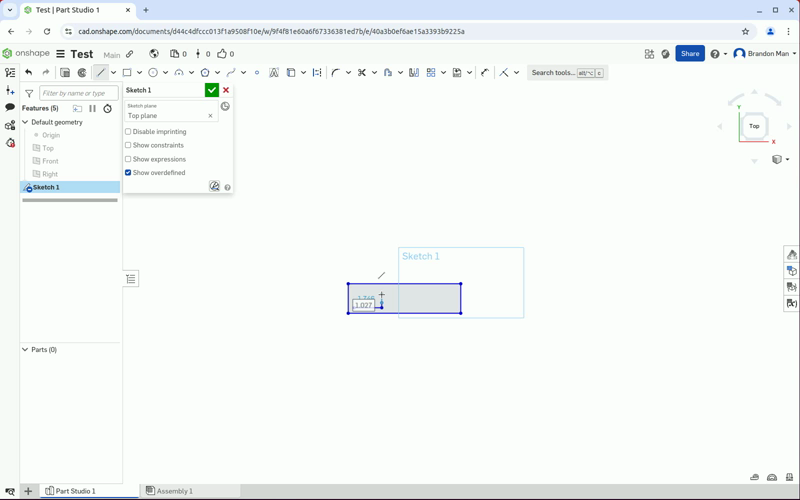
key_up(shift)
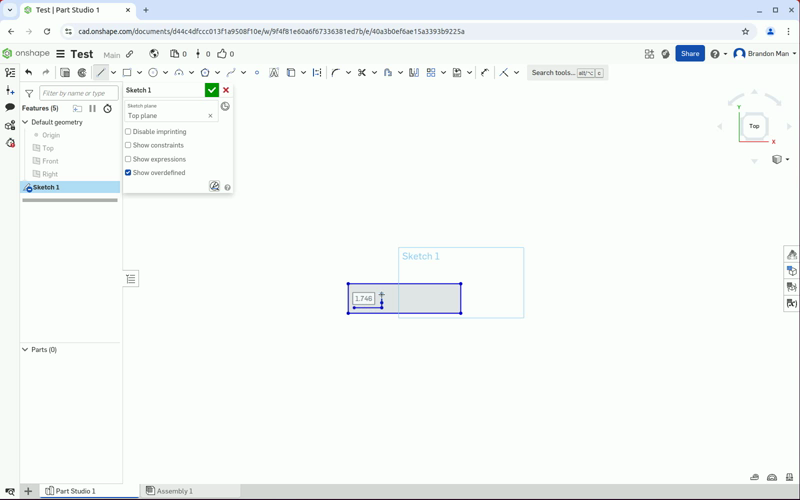
key_down(shift)
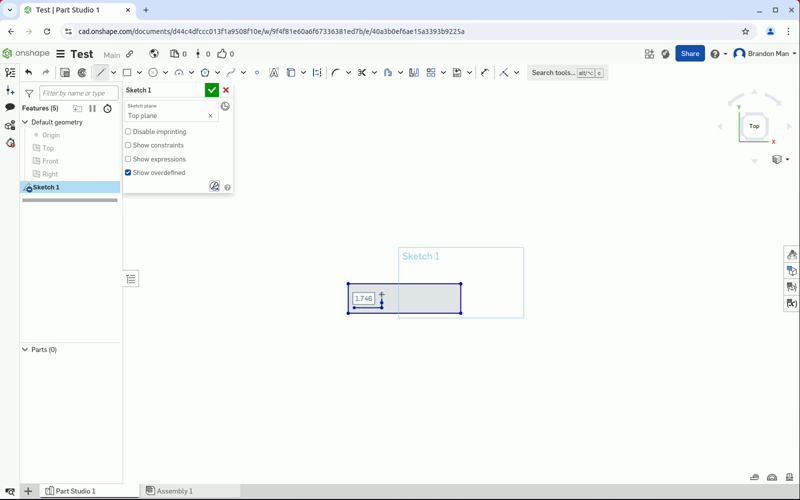
mouse_move(411, 294)
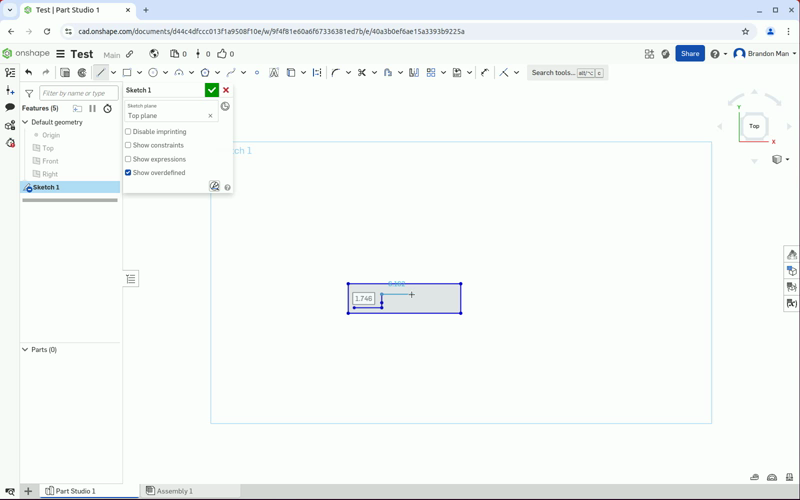
mouse_move(381, 288)
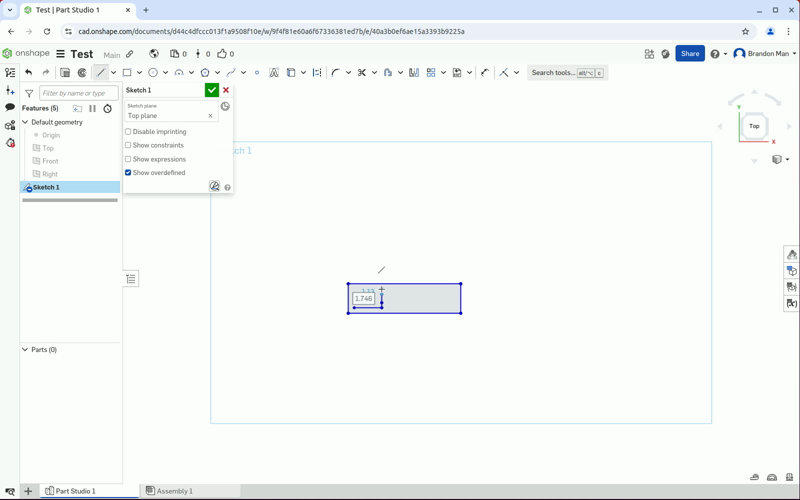
scroll(6)
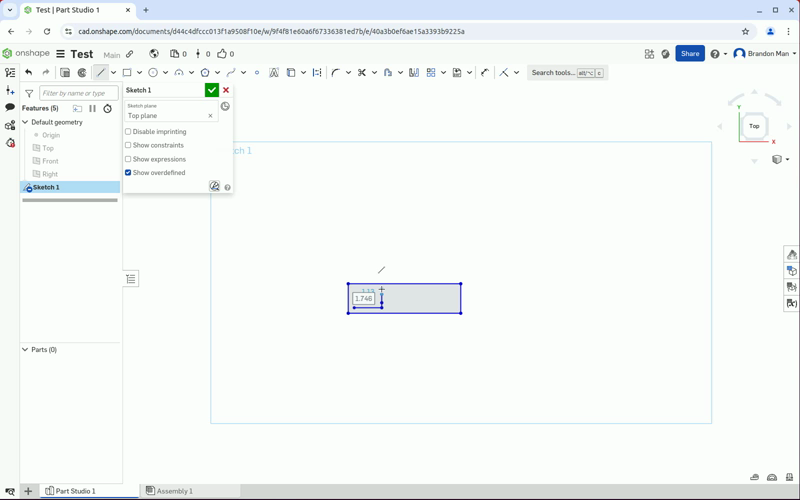
scroll(6)
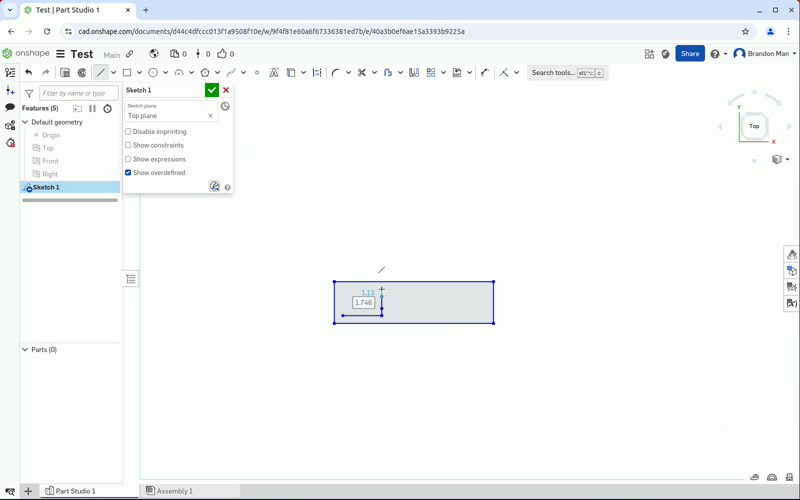
scroll(6)
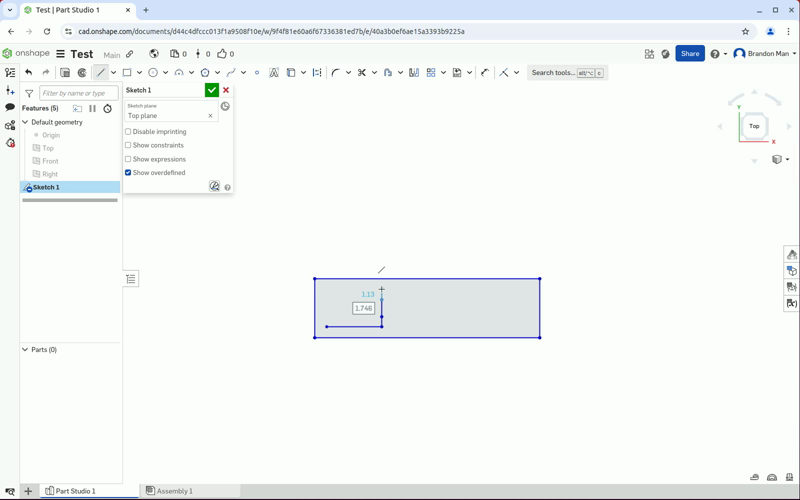
scroll(6)
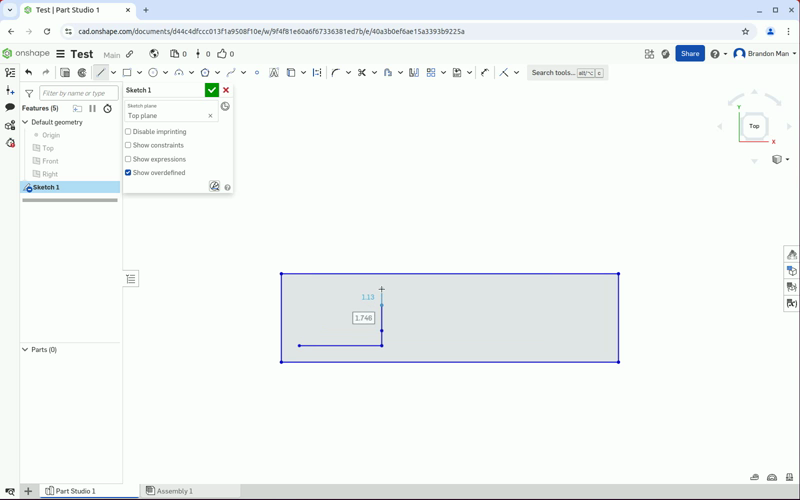
scroll(6)
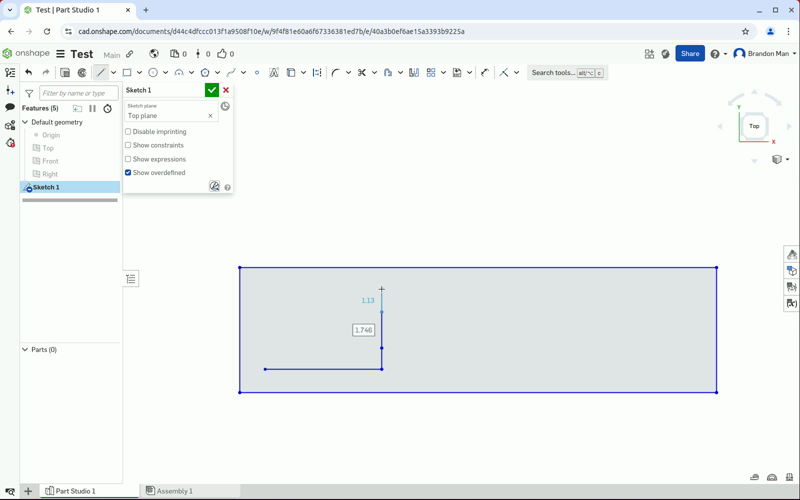
scroll(6)
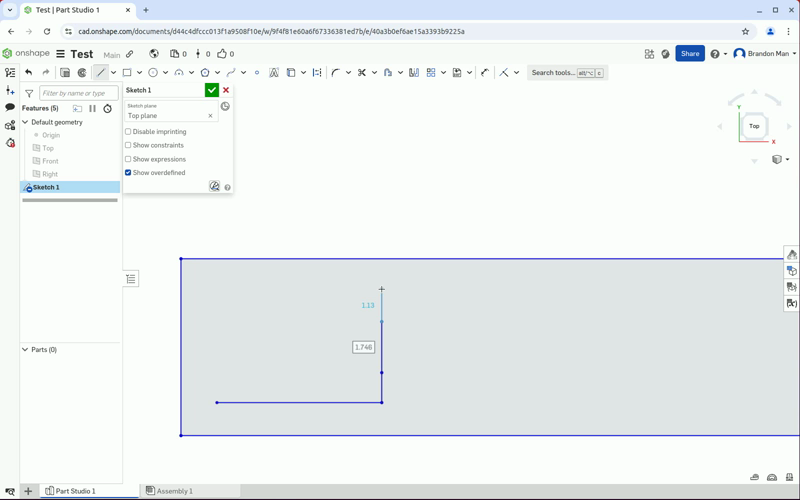
scroll(6)
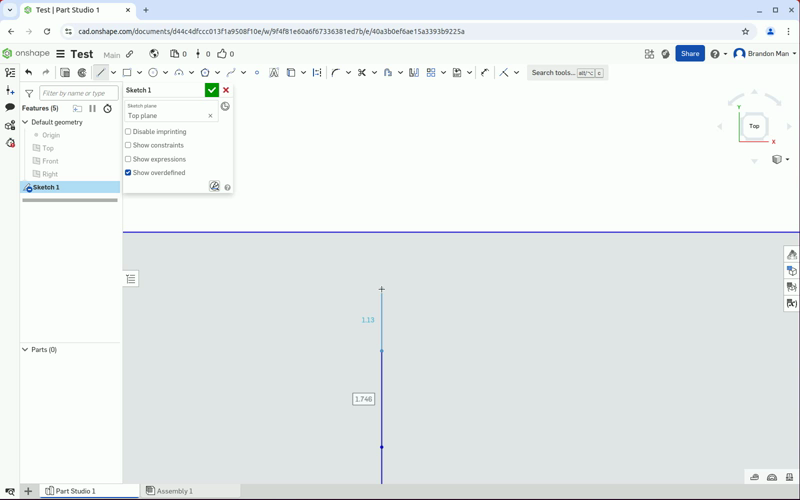
click(381, 288)
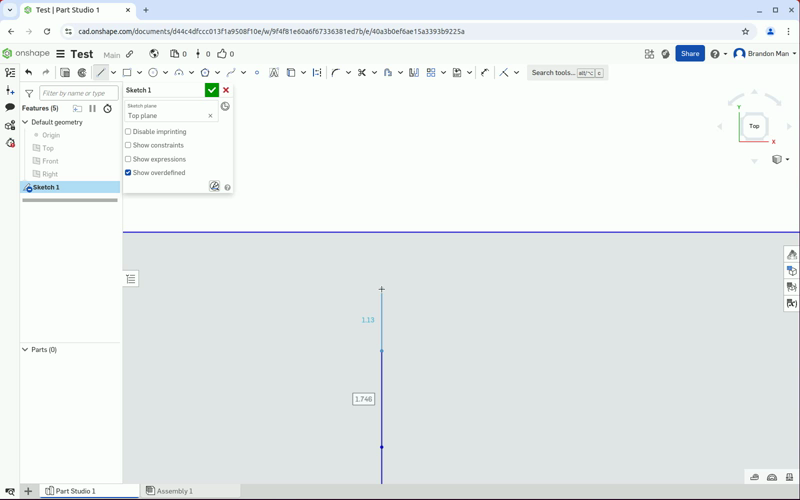
scroll(-6)
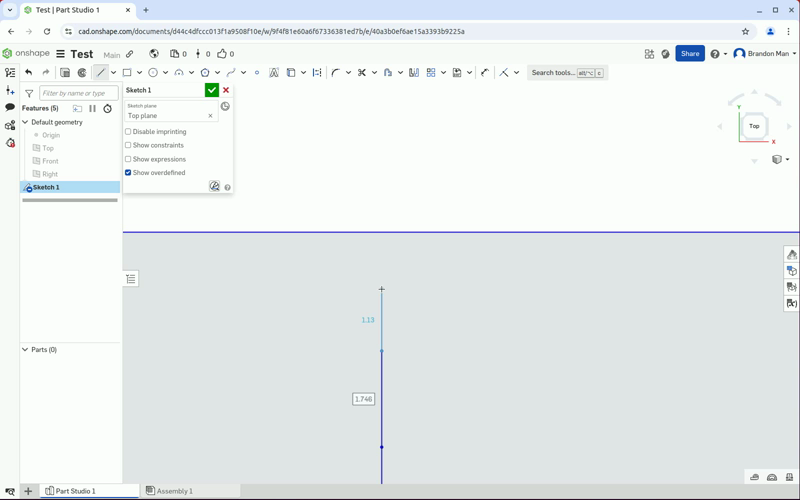
scroll(-6)
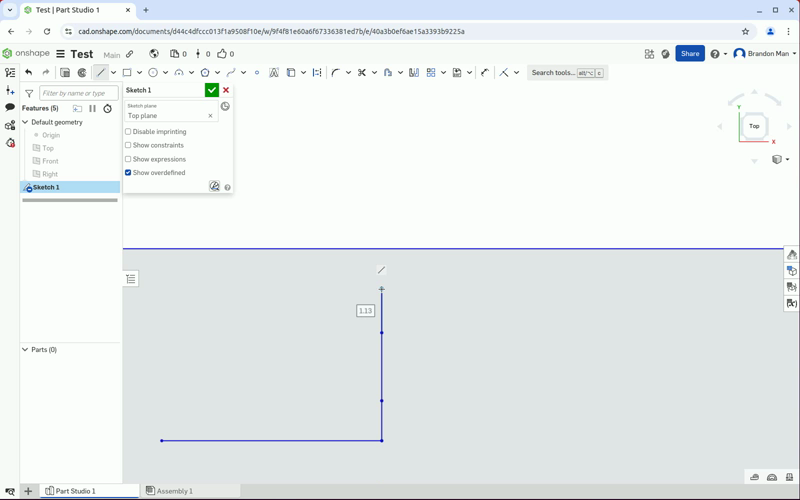
scroll(-6)
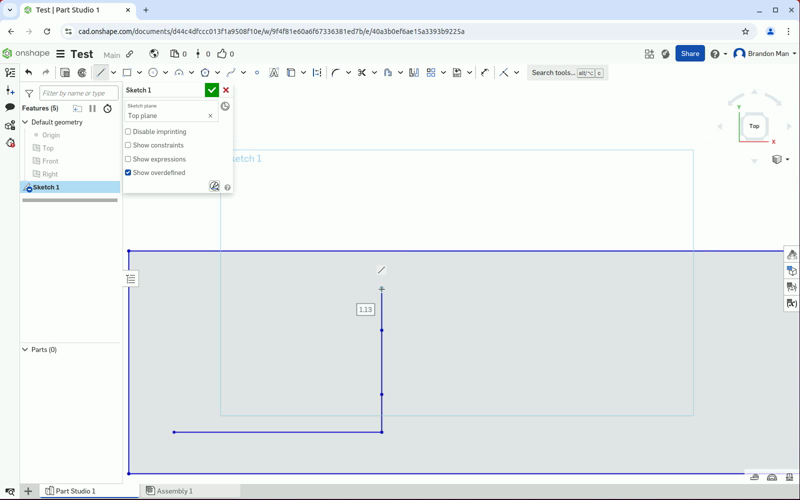
scroll(-6)
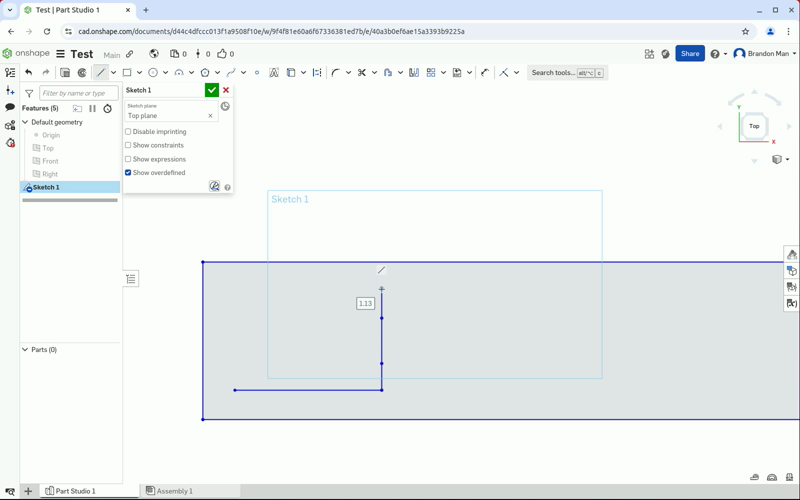
scroll(-6)
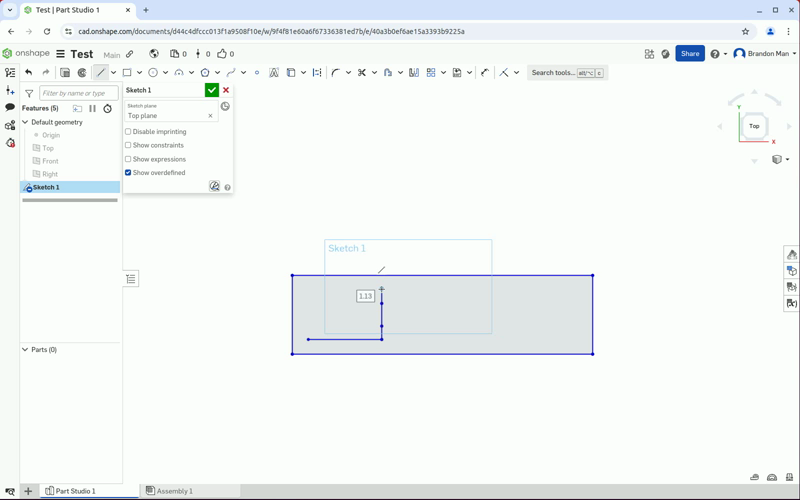
scroll(-6)
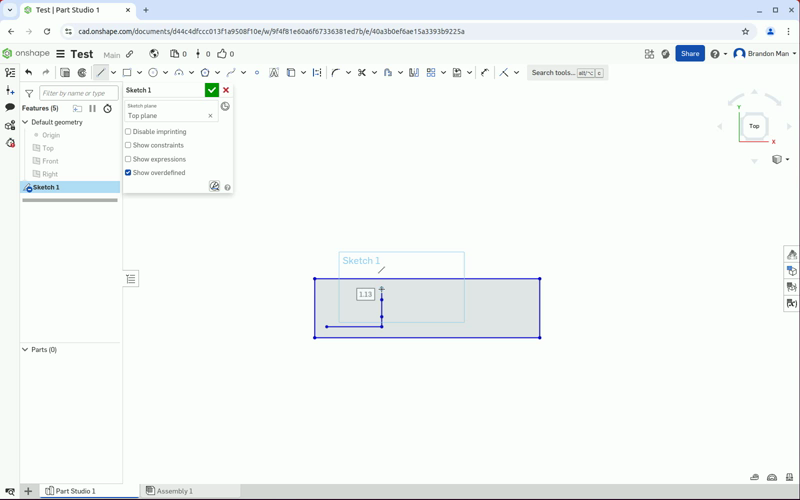
scroll(-6)
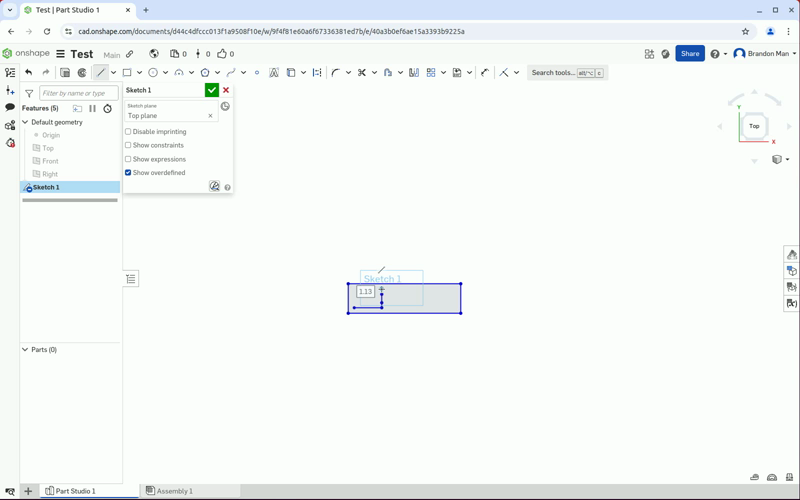
key_up(shift)
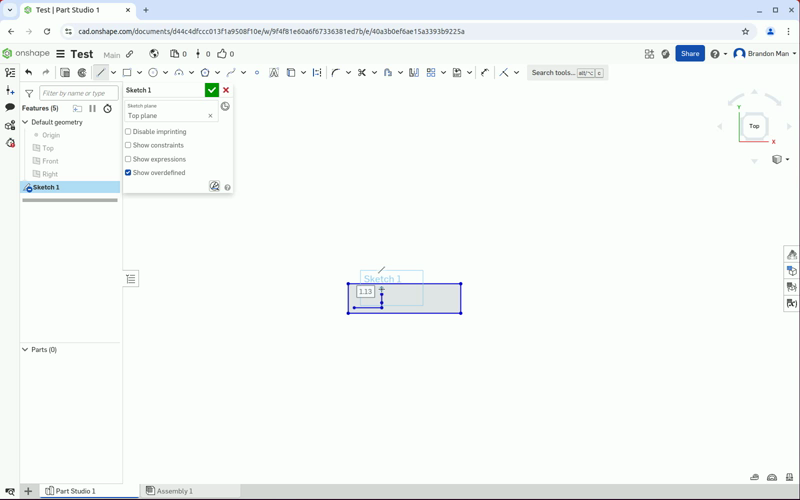
key_down(shift)
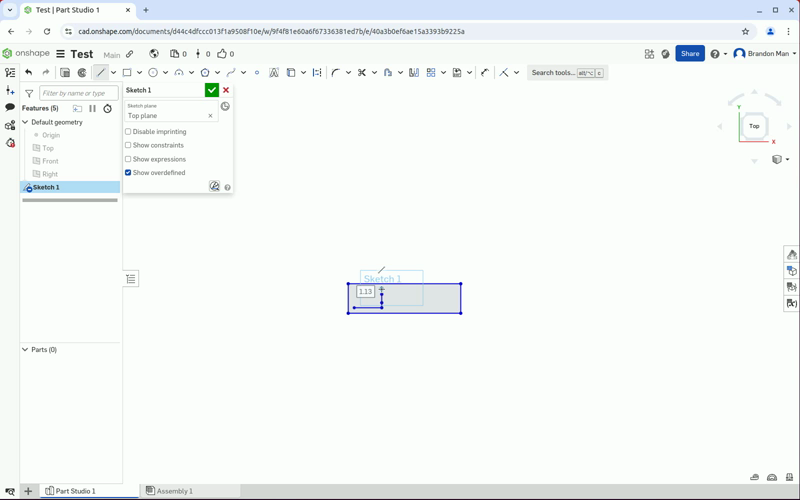
mouse_move(411, 288)
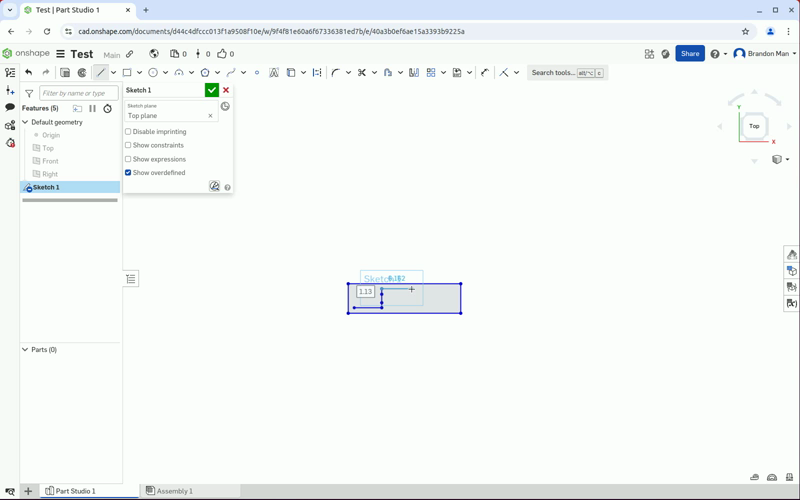
mouse_move(354, 288)
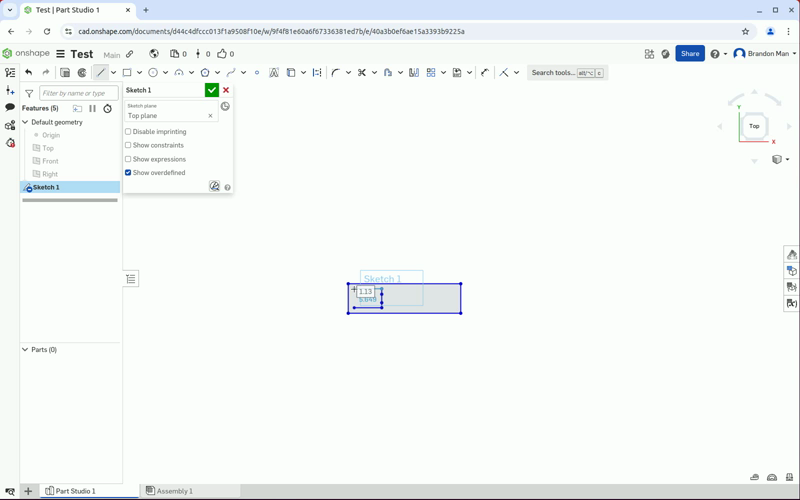
click(354, 288)
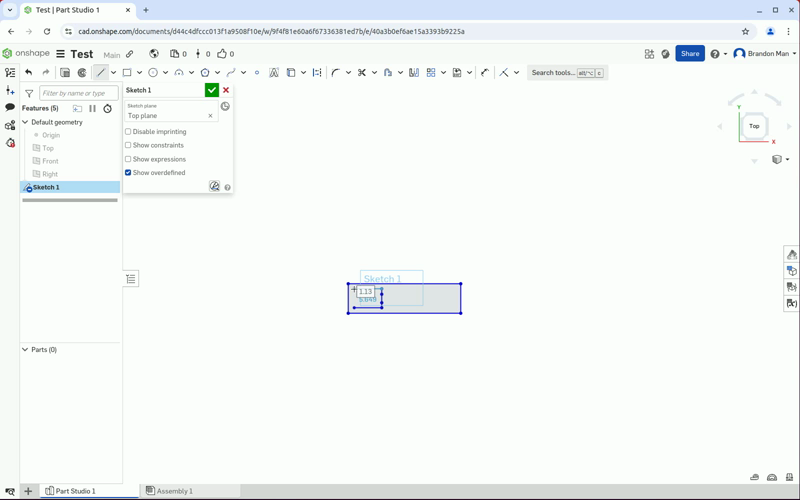
key_up(shift)
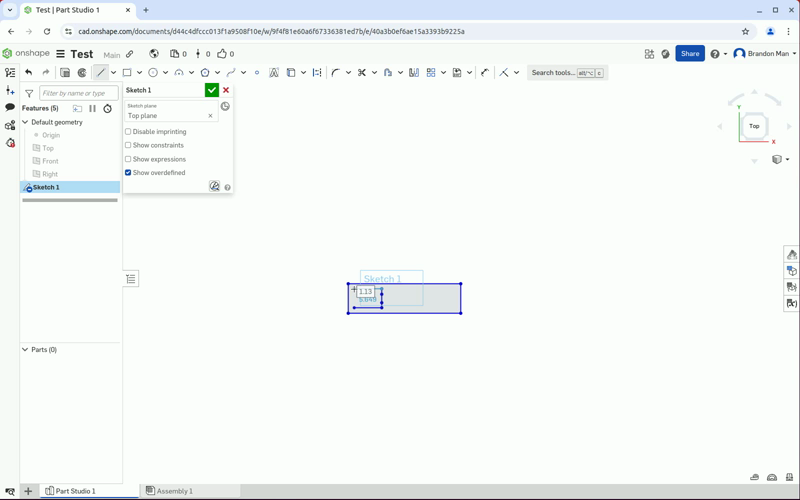
mouse_move(384, 288)
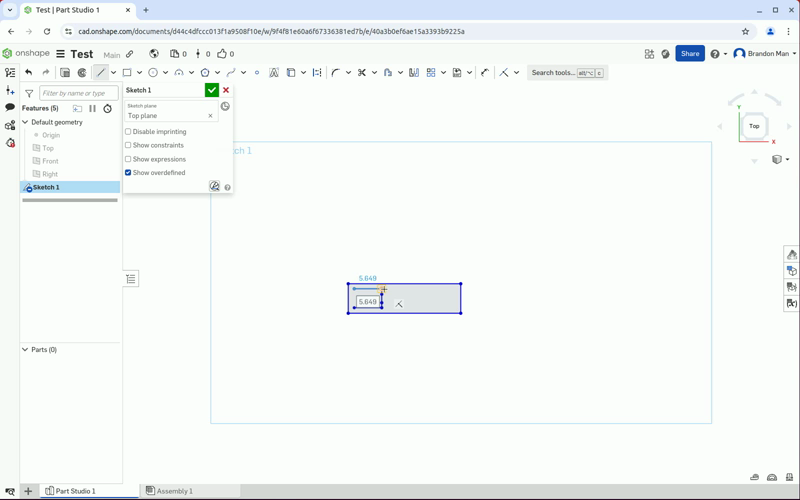
key_down(shift)
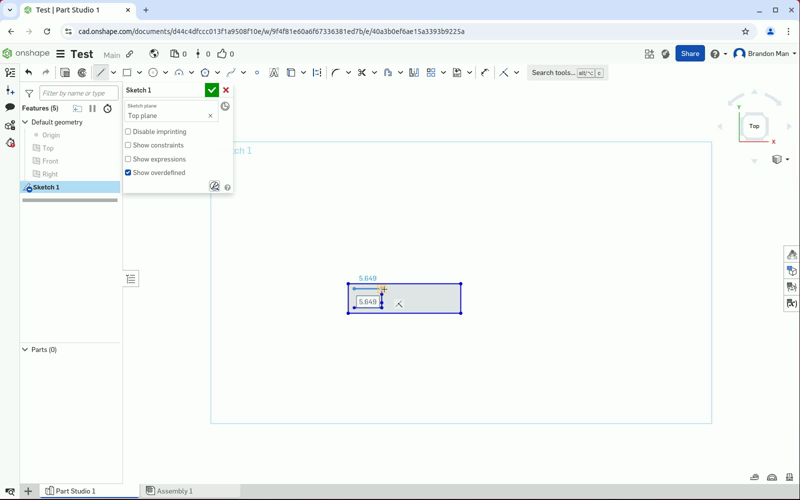
mouse_move(354, 307)
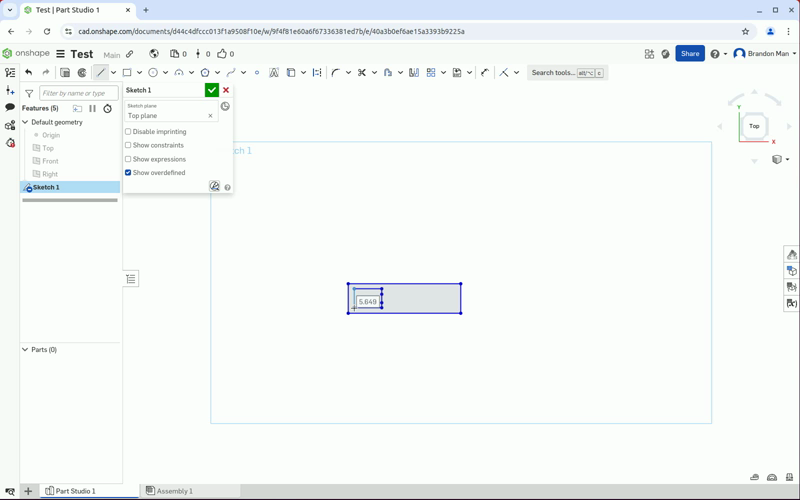
key_up(shift)
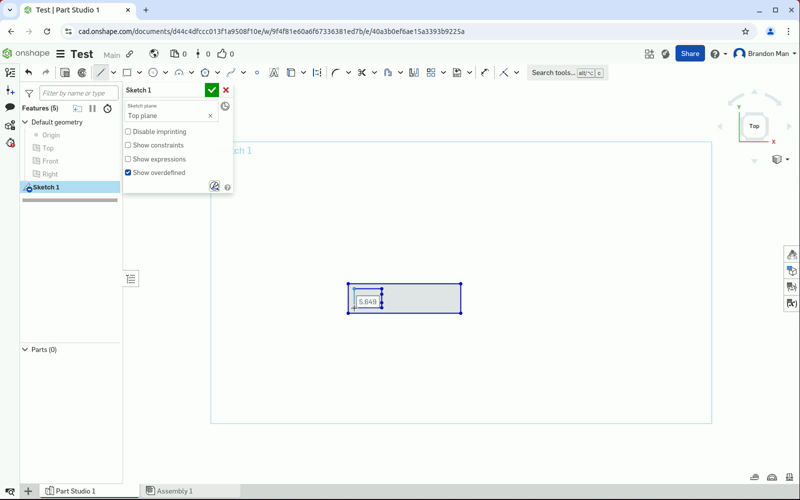
click(354, 307)
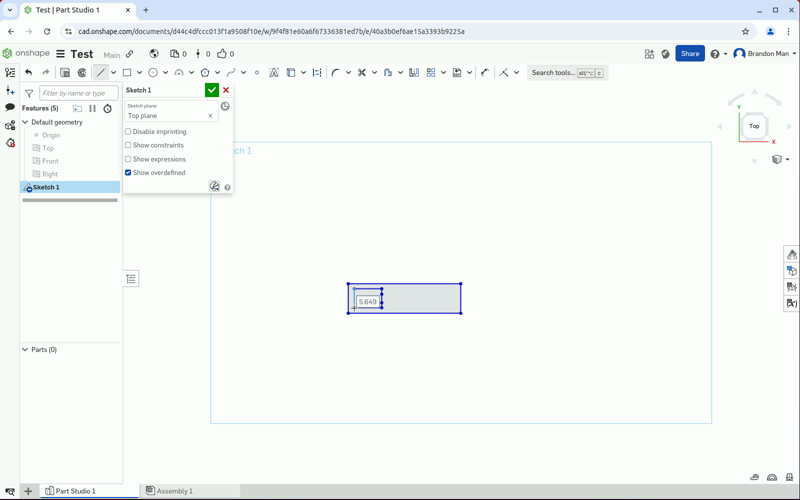
key(esc)
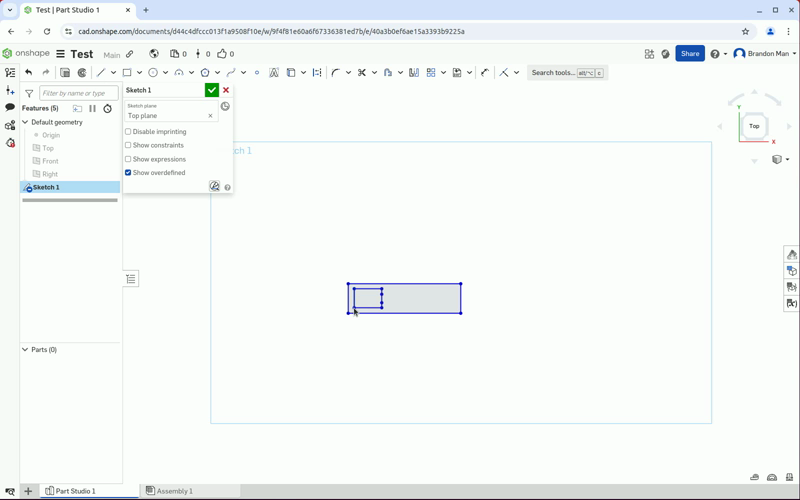
key(l)
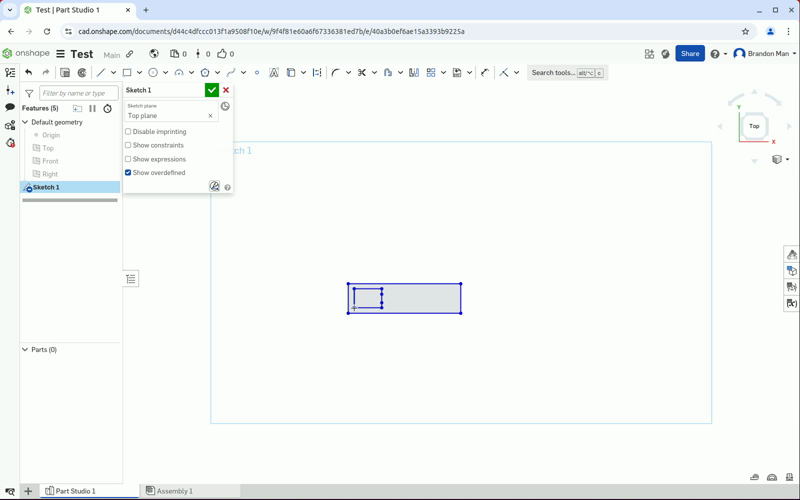
key_down(shift)
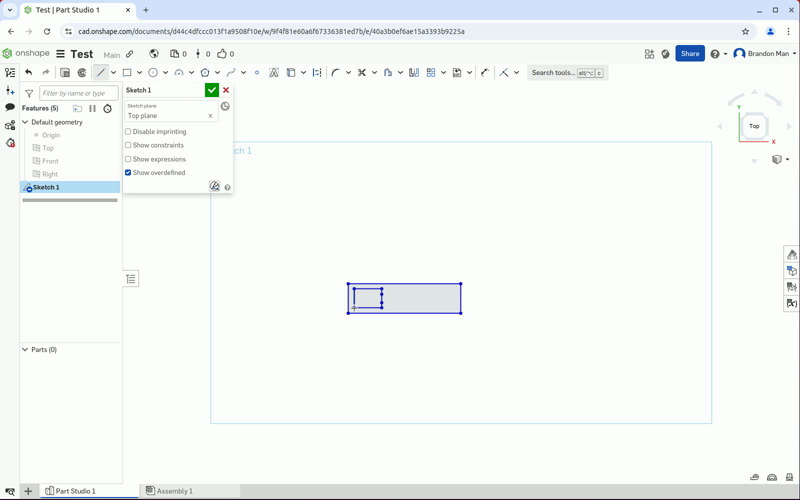
mouse_move(427, 307)
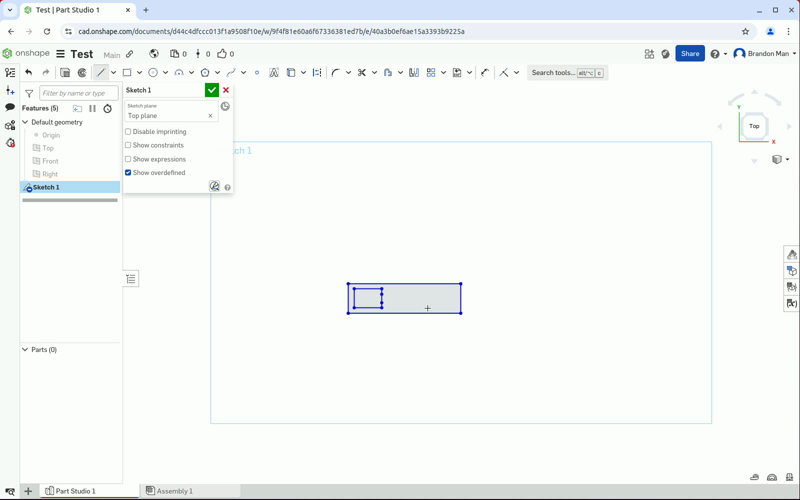
click(427, 307)
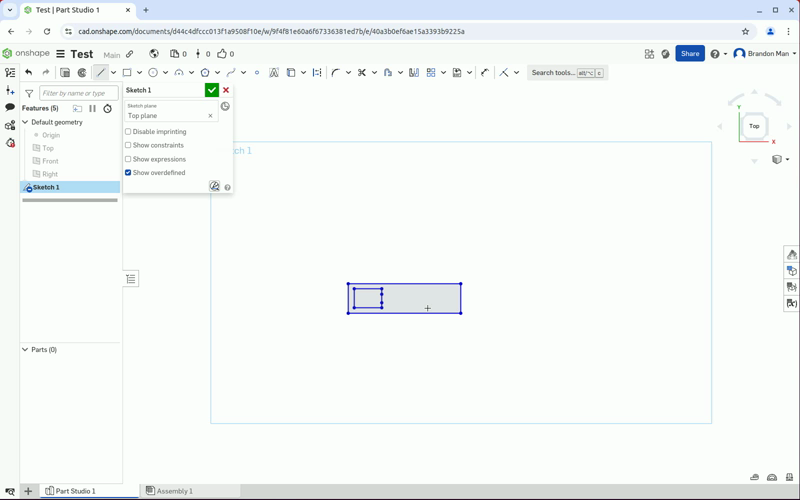
key_up(shift)
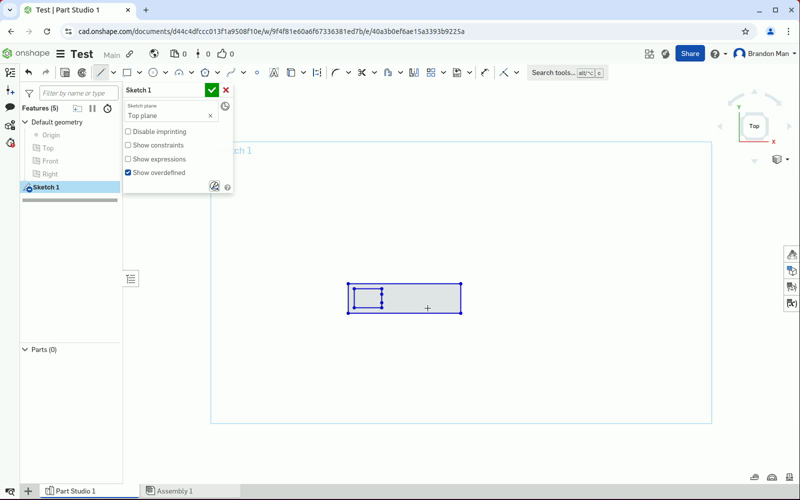
key_down(shift)
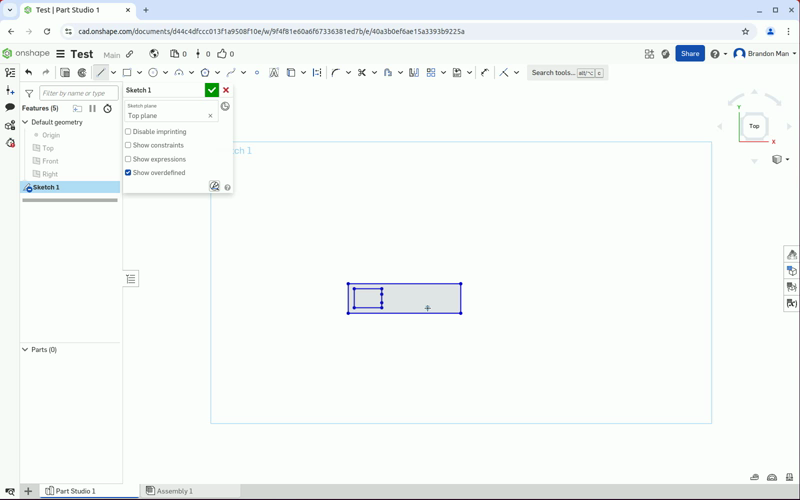
mouse_move(457, 307)
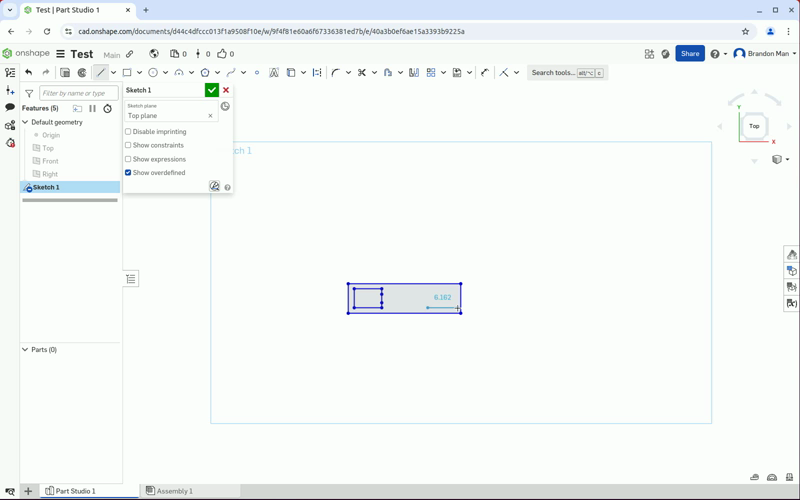
mouse_move(454, 307)
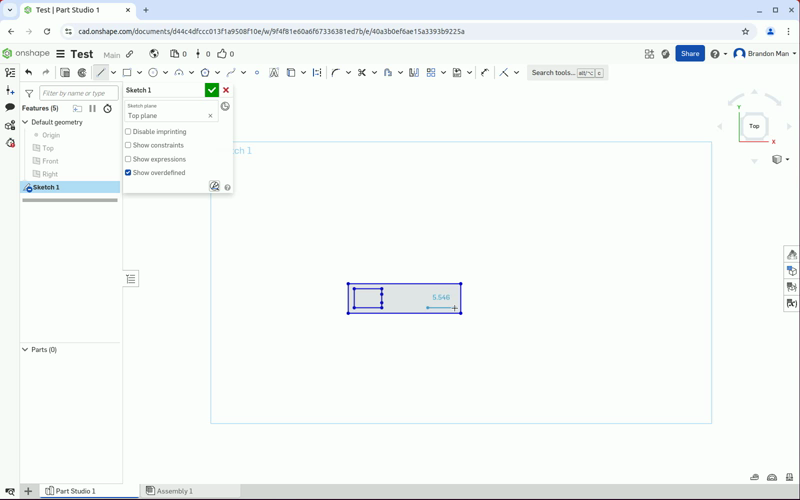
click(454, 307)
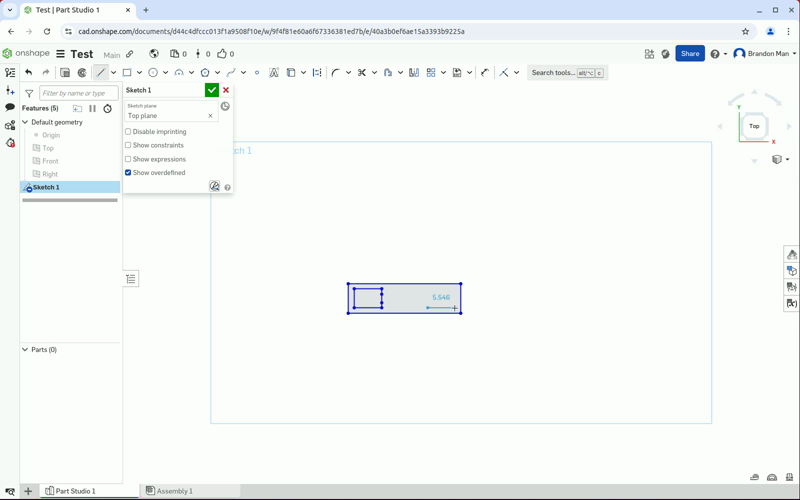
key_up(shift)
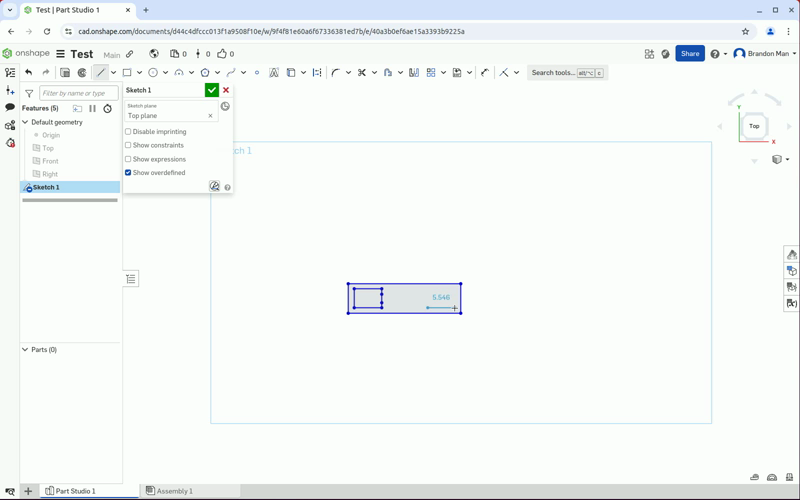
key_down(shift)
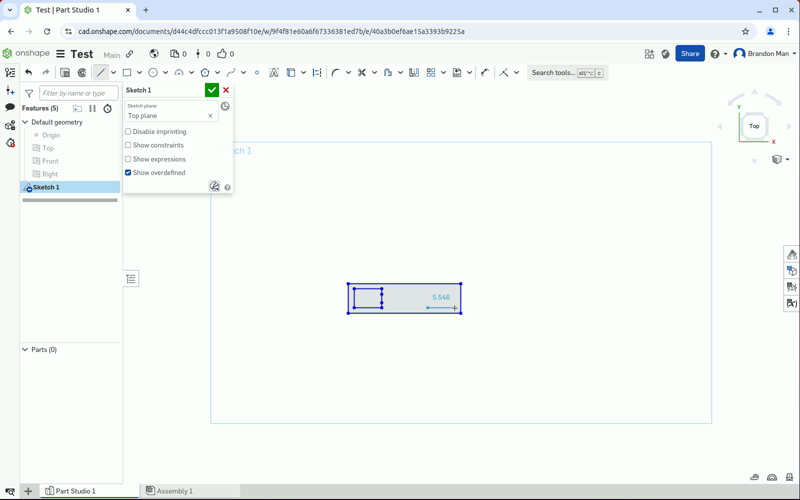
mouse_move(484, 307)
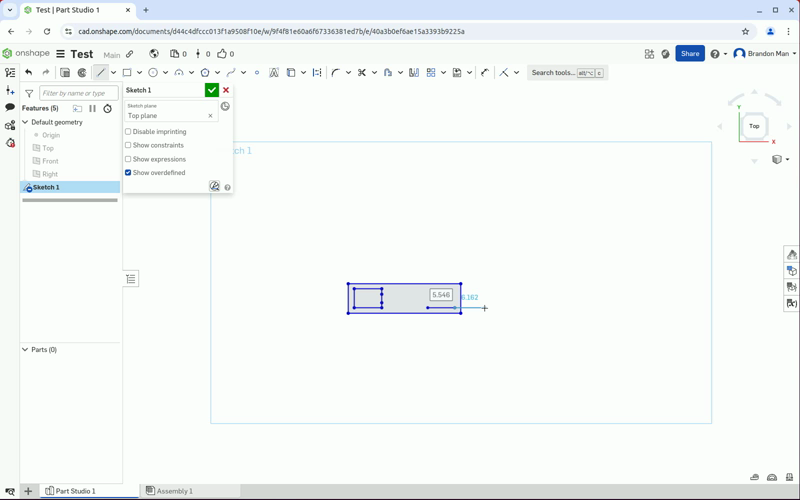
mouse_move(454, 288)
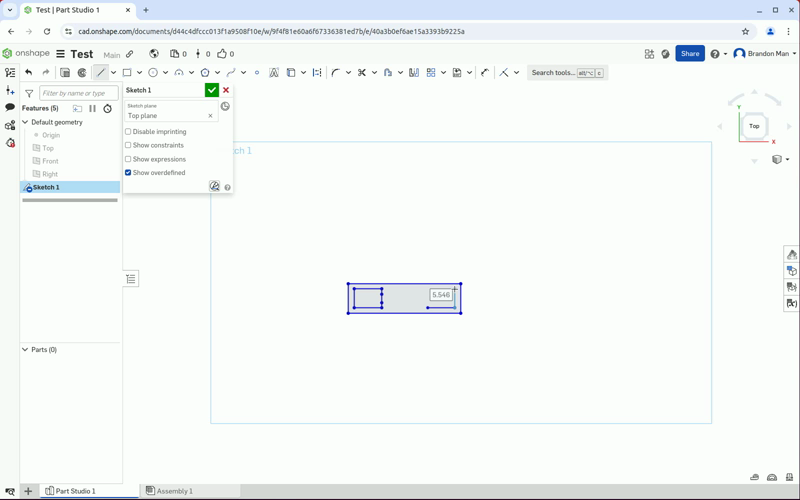
click(454, 288)
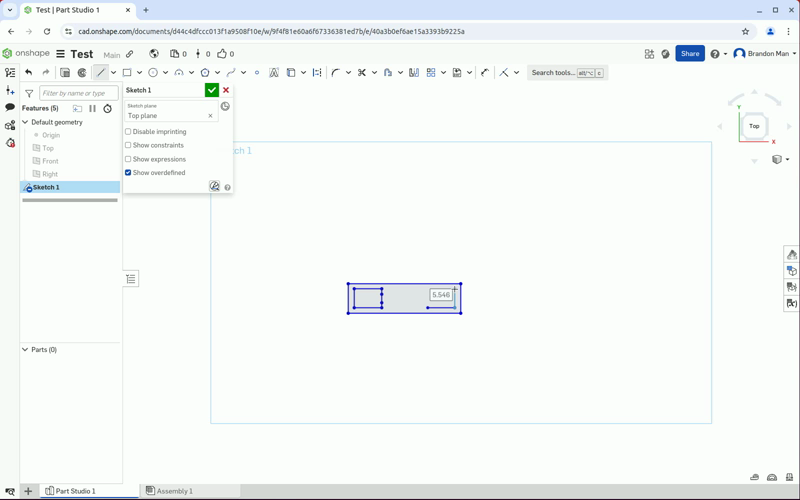
key_up(shift)
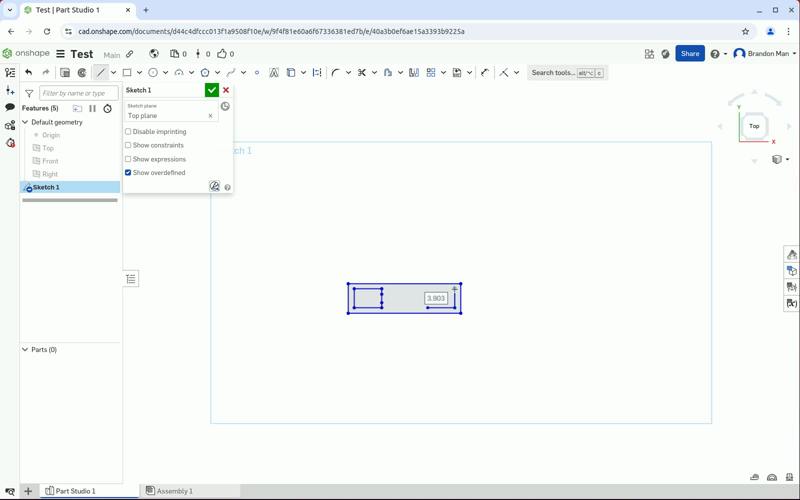
key_down(shift)
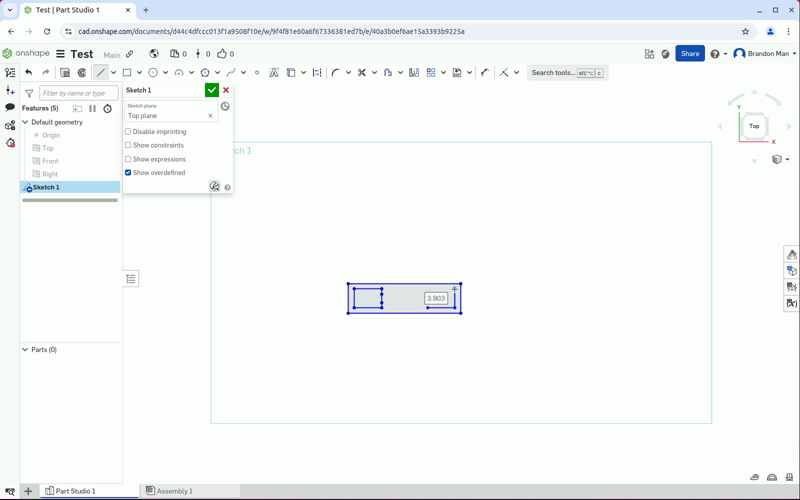
mouse_move(484, 288)
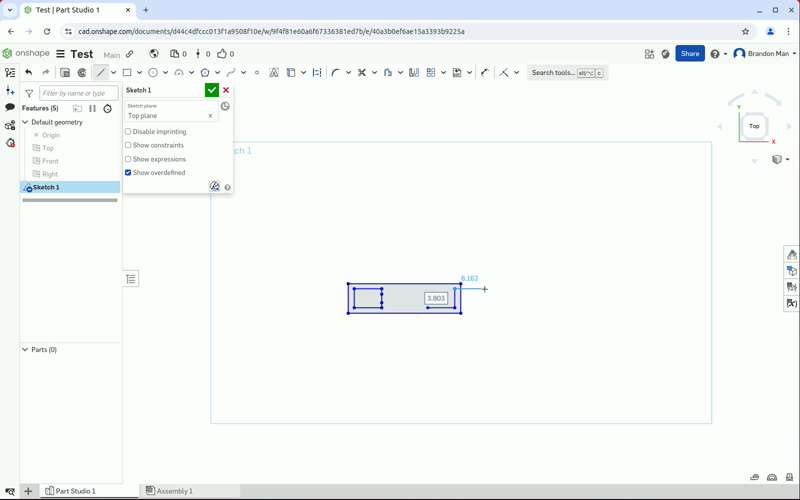
mouse_move(427, 288)
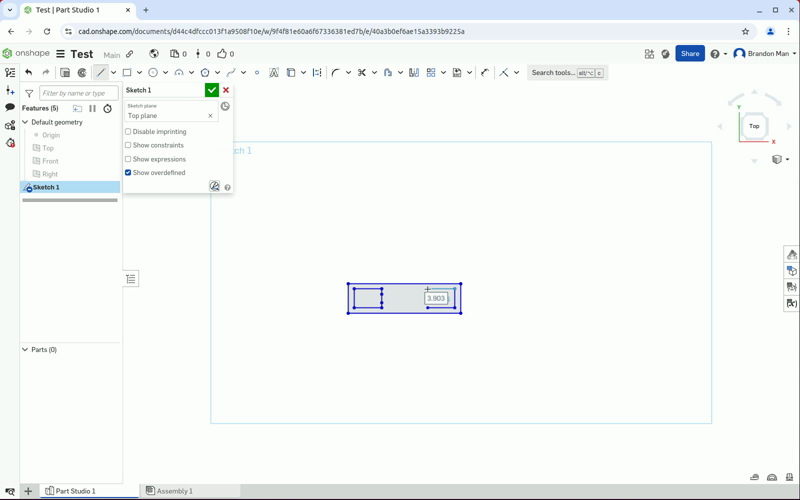
click(427, 288)
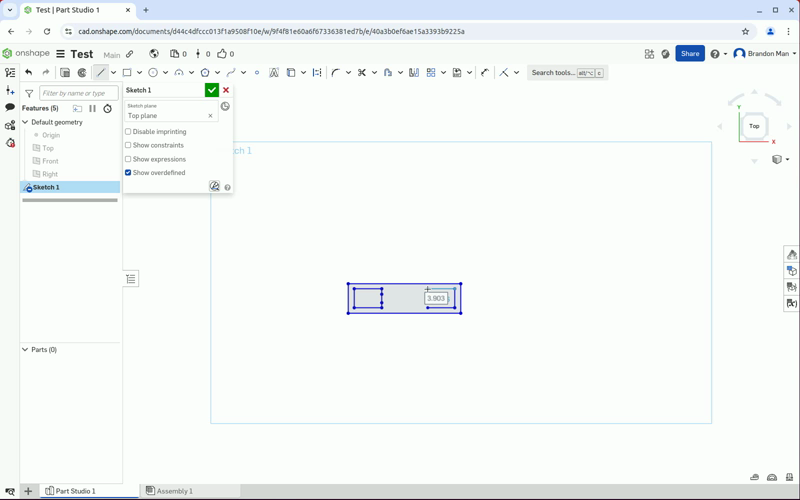
key_up(shift)
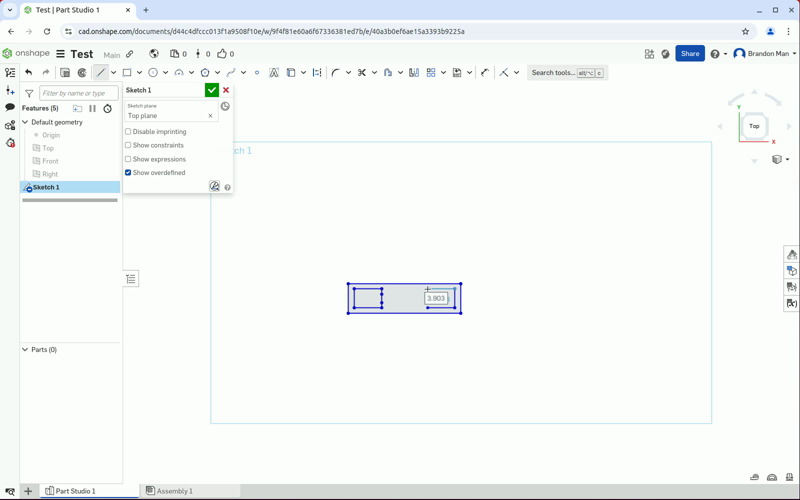
key_down(shift)
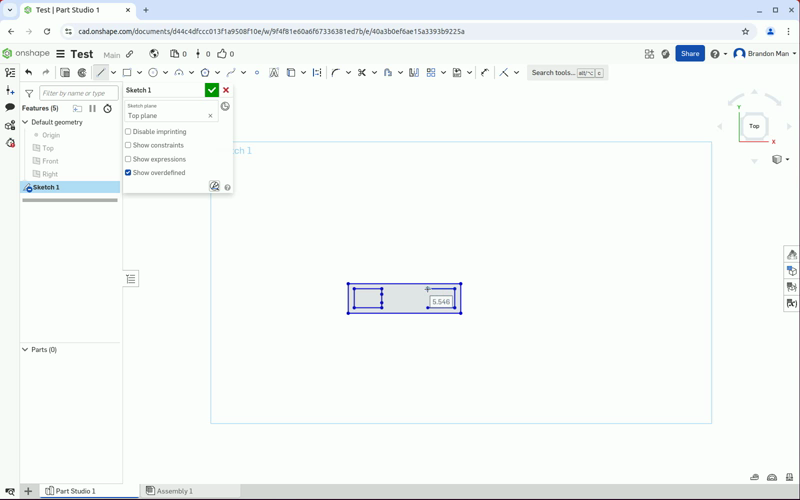
mouse_move(457, 288)
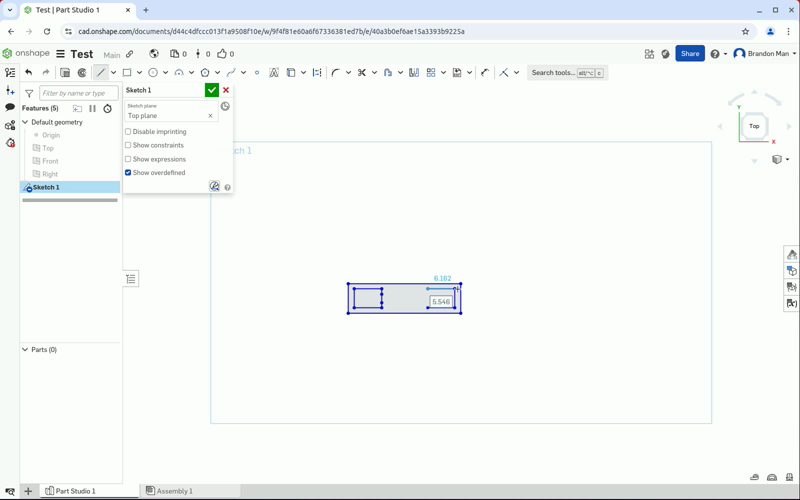
mouse_move(427, 294)
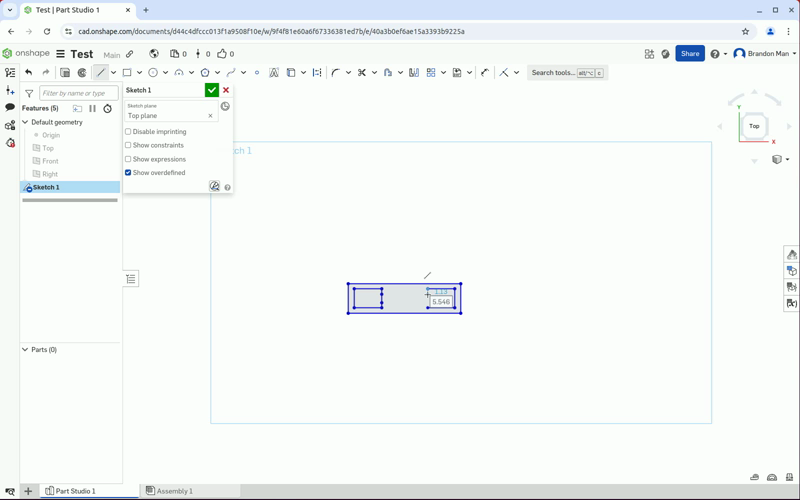
scroll(6)
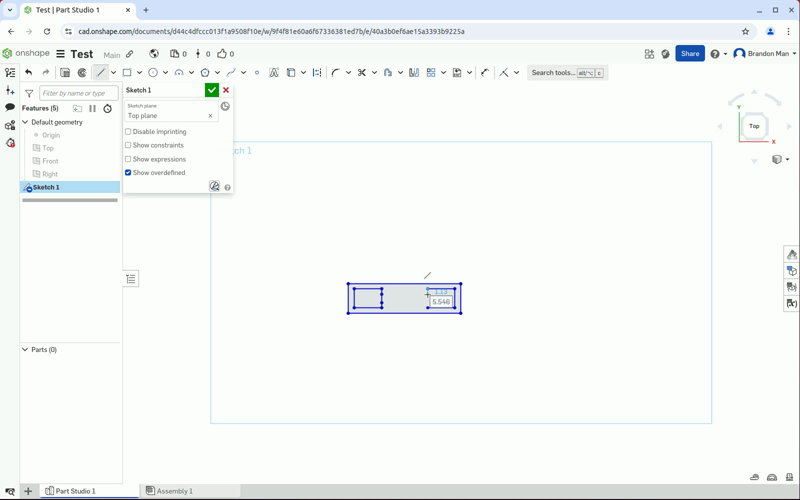
scroll(6)
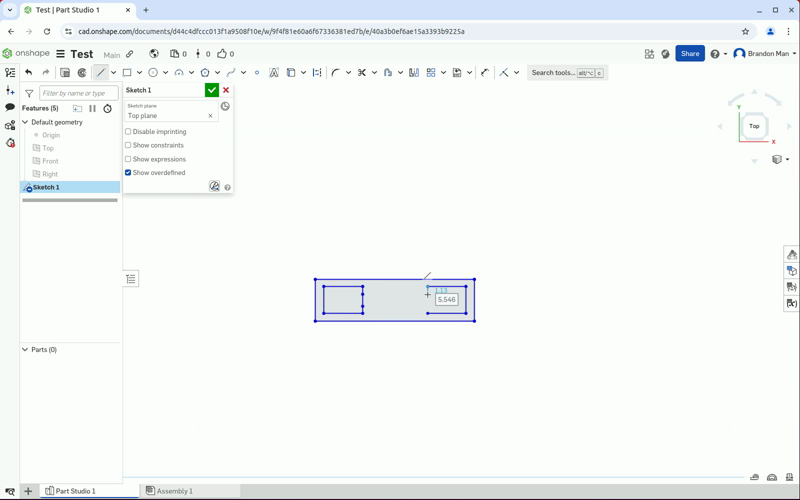
scroll(6)
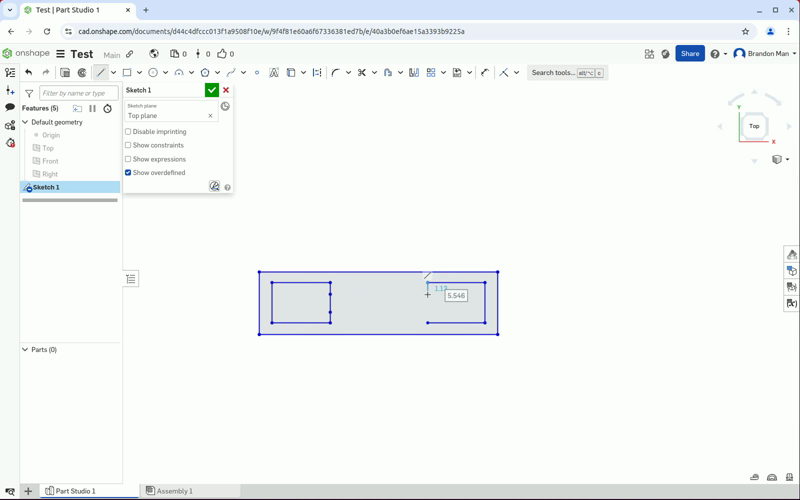
scroll(6)
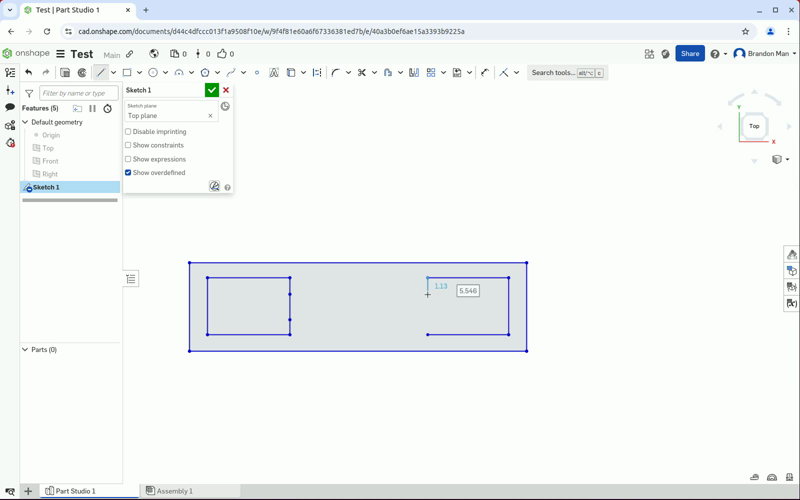
scroll(6)
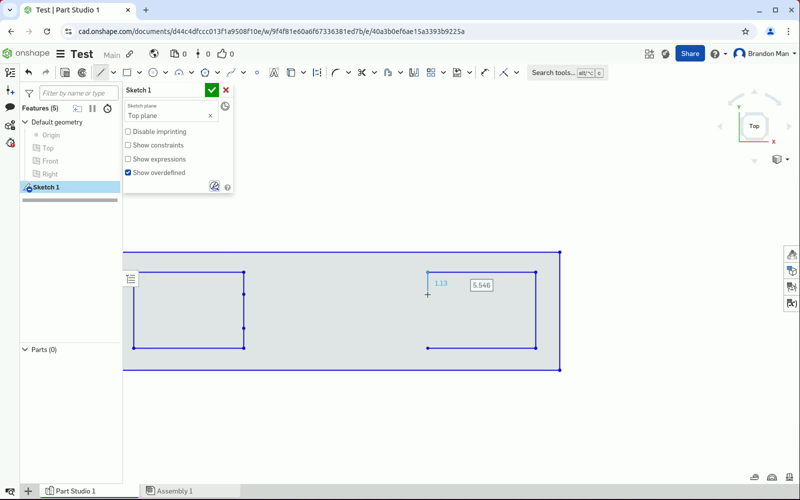
scroll(6)
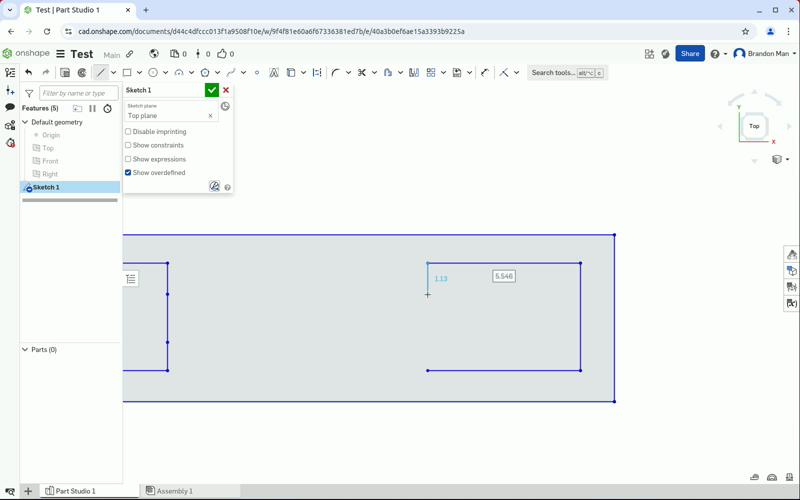
scroll(6)
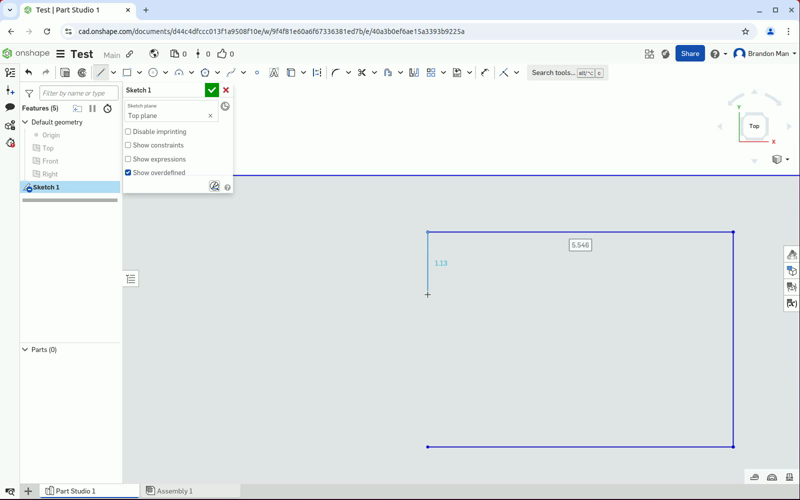
click(427, 294)
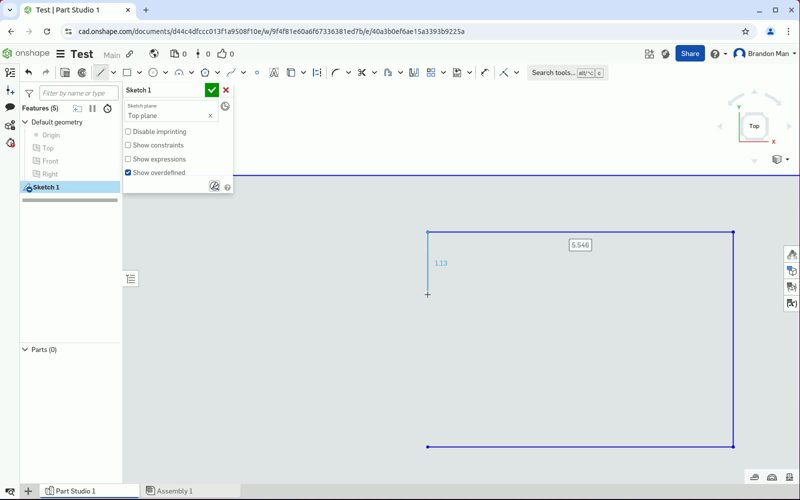
scroll(-6)
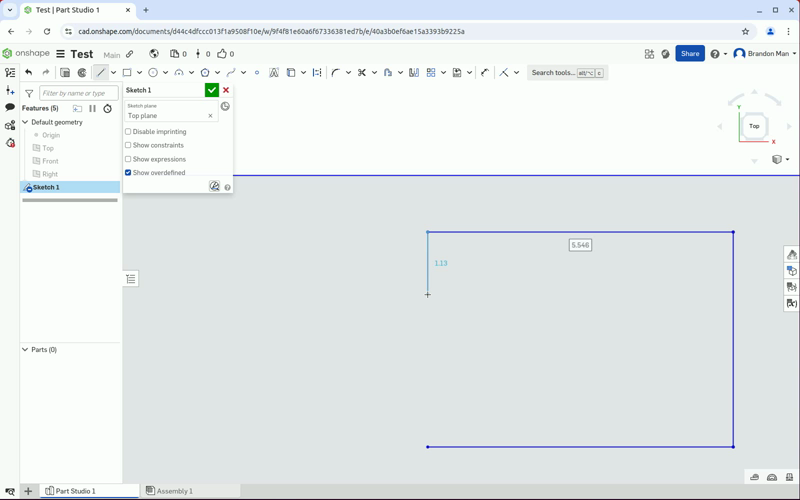
scroll(-6)
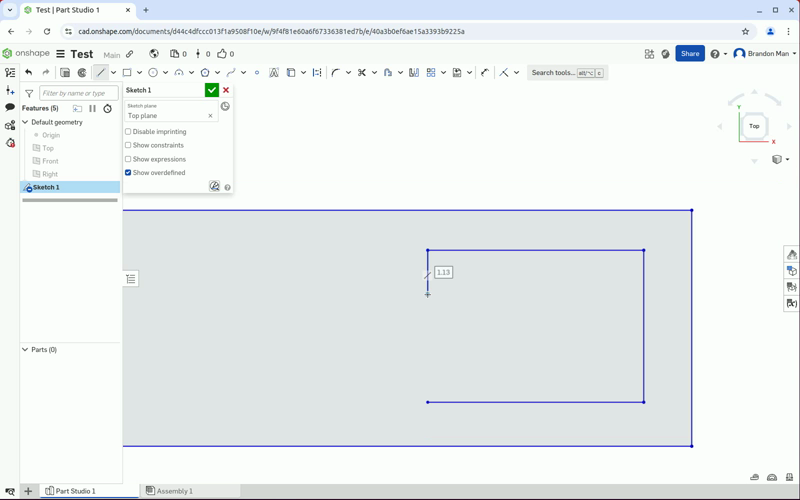
scroll(-6)
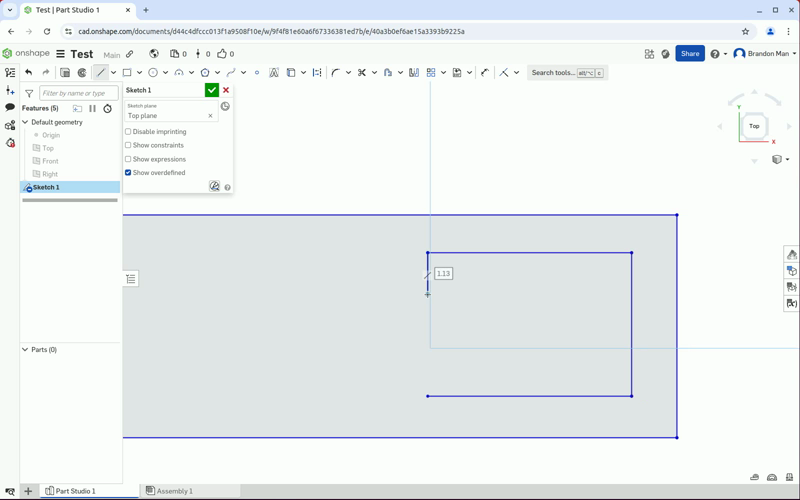
scroll(-6)
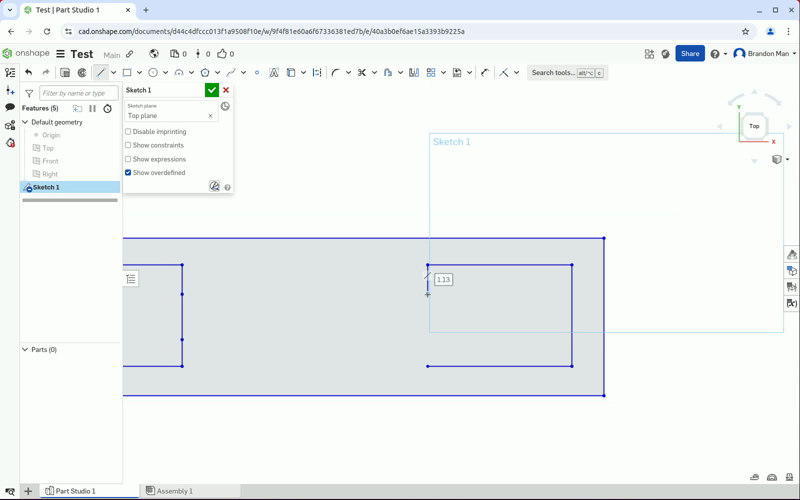
scroll(-6)
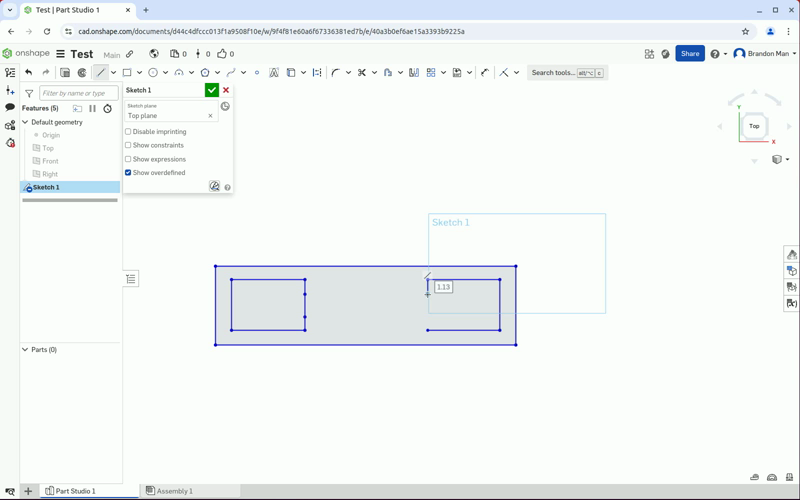
scroll(-6)
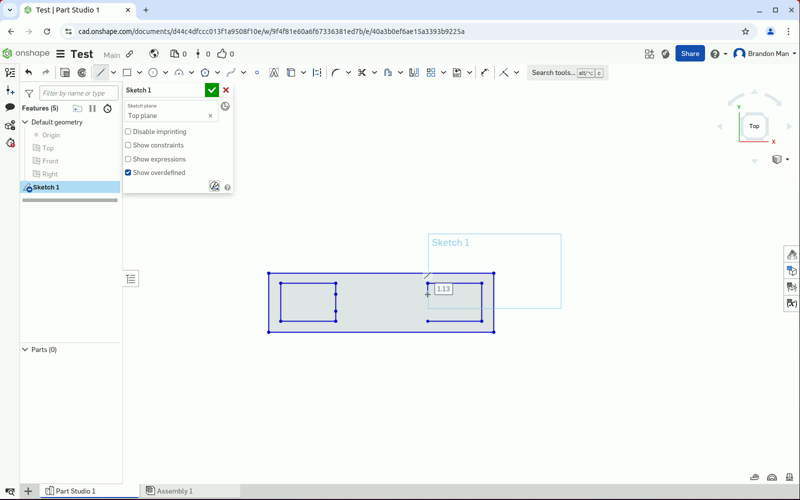
scroll(-6)
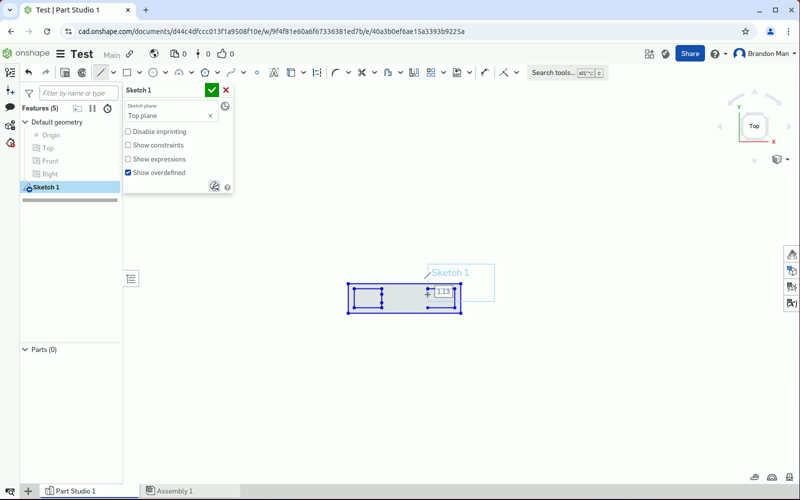
key_up(shift)
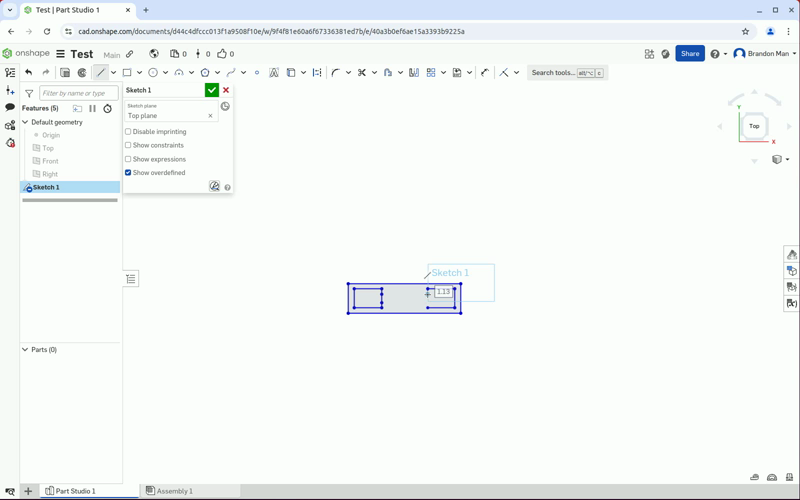
key_down(shift)
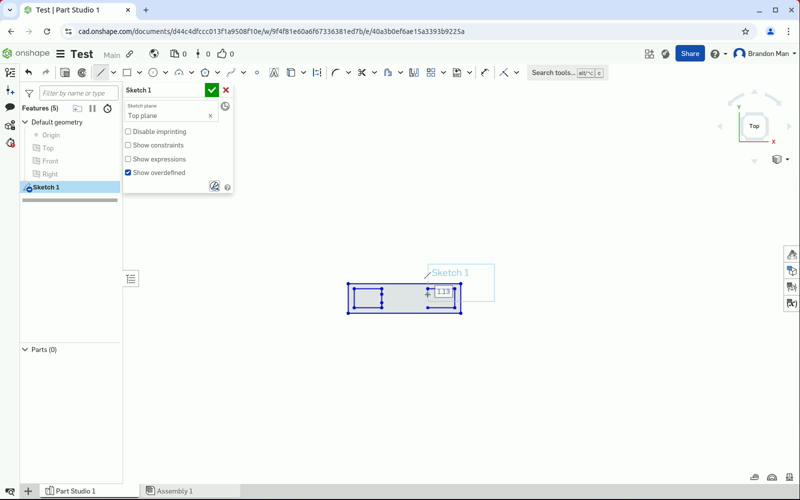
mouse_move(457, 294)
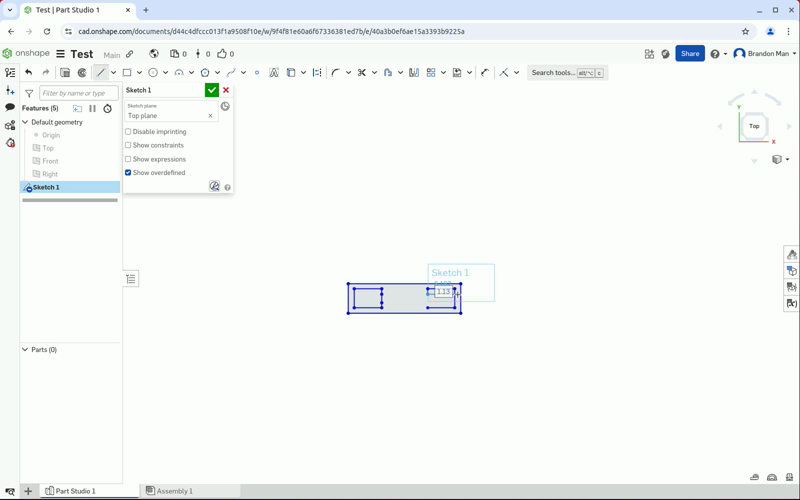
mouse_move(427, 302)
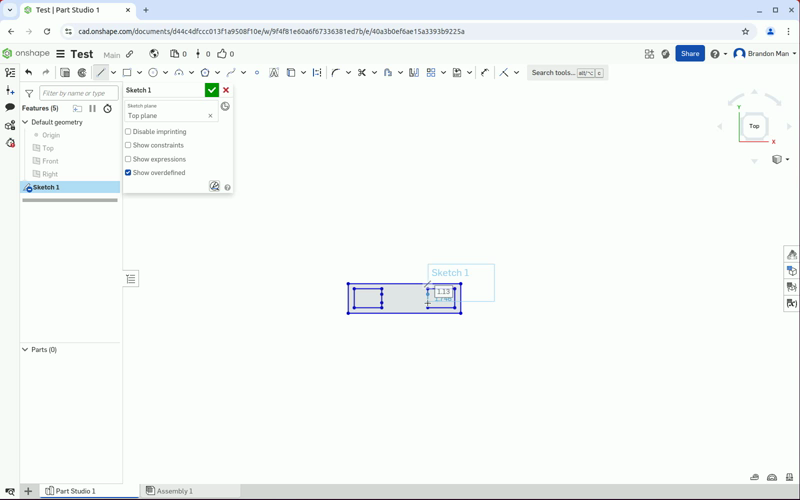
click(427, 302)
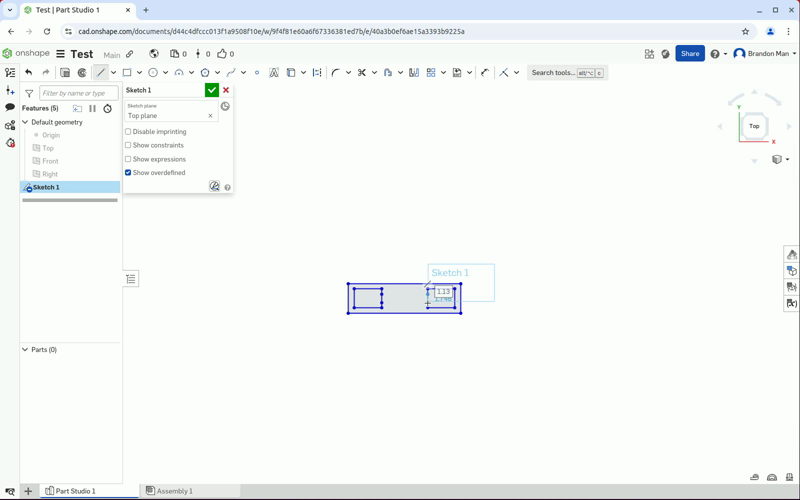
key_up(shift)
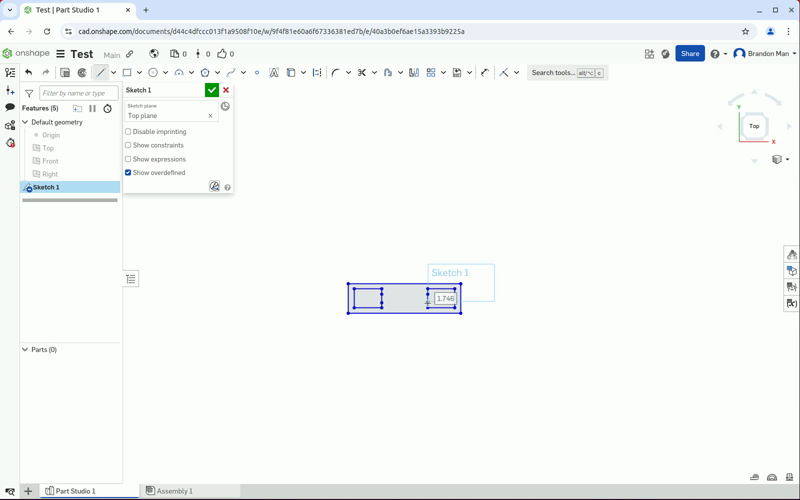
mouse_move(457, 302)
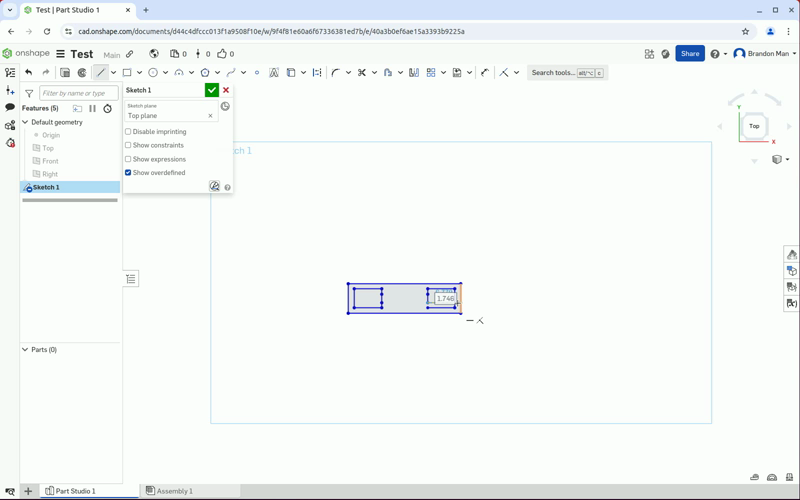
key_down(shift)
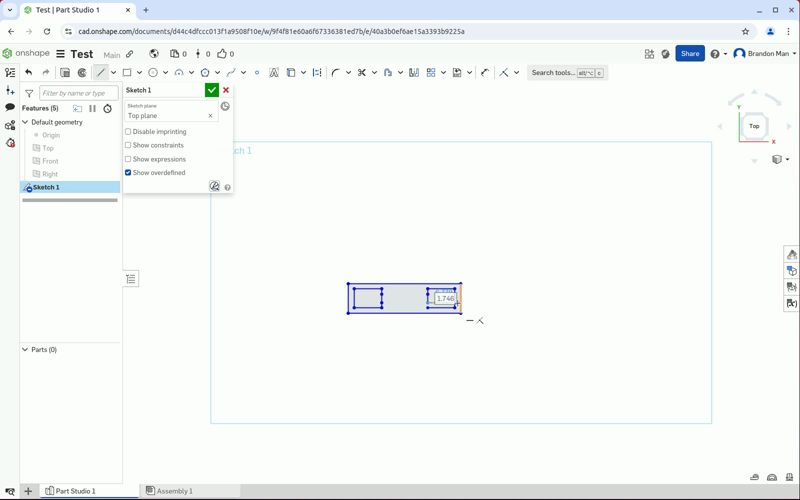
mouse_move(427, 307)
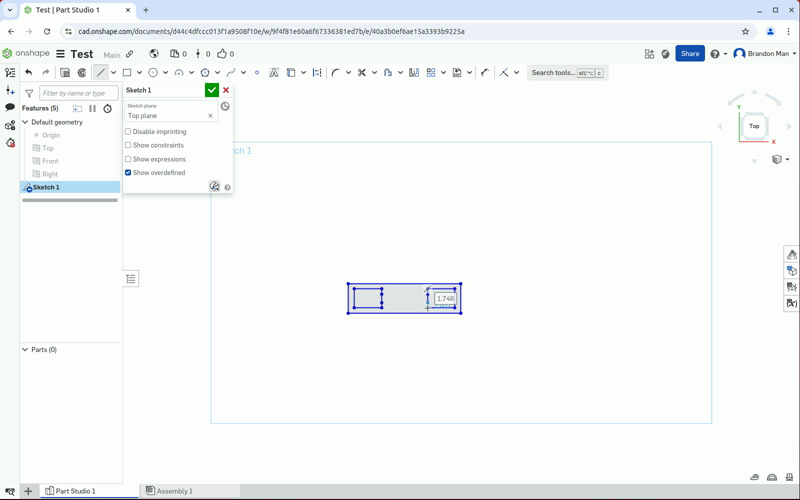
scroll(6)
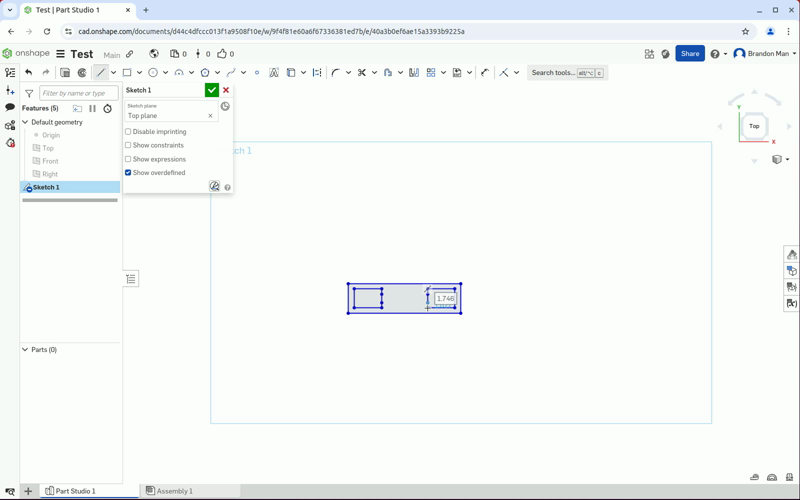
scroll(6)
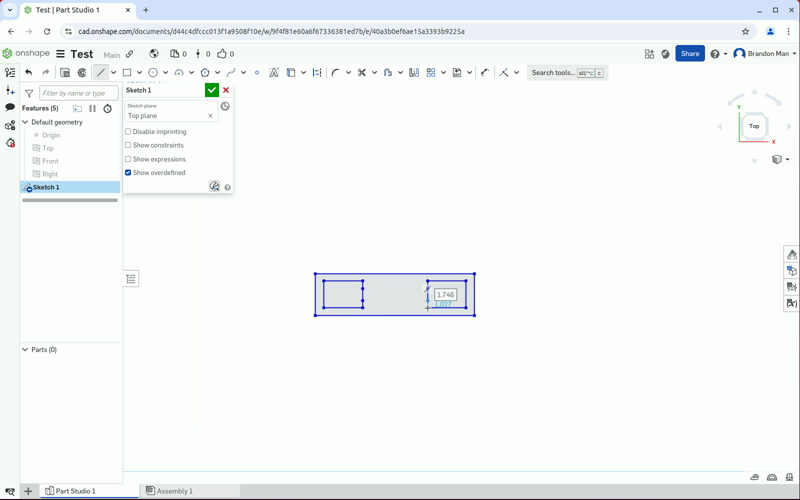
scroll(6)
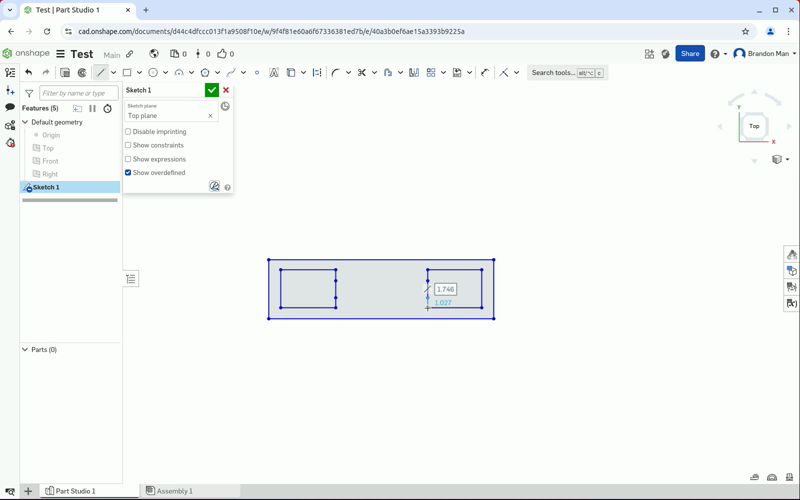
scroll(6)
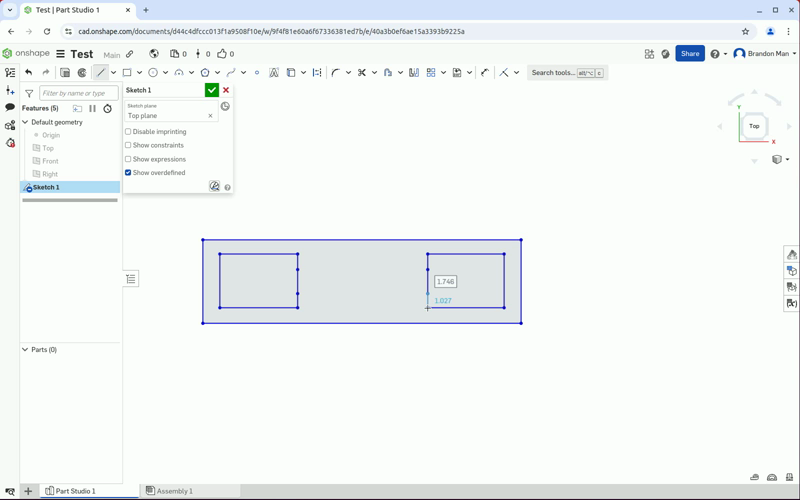
scroll(6)
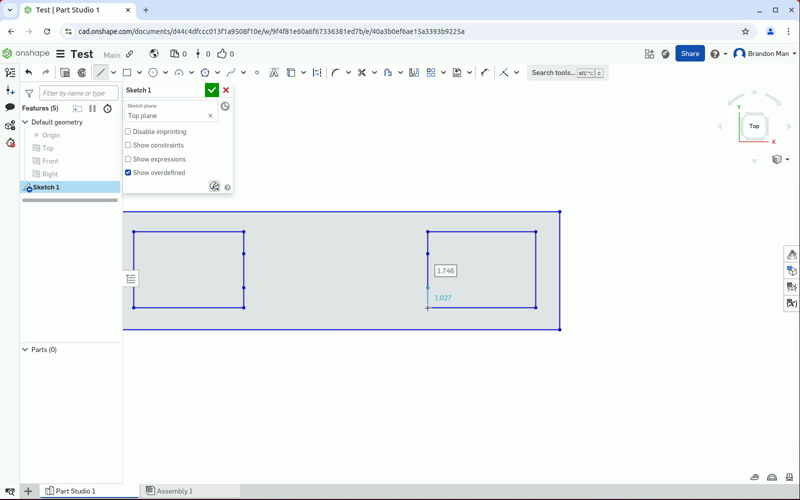
scroll(6)
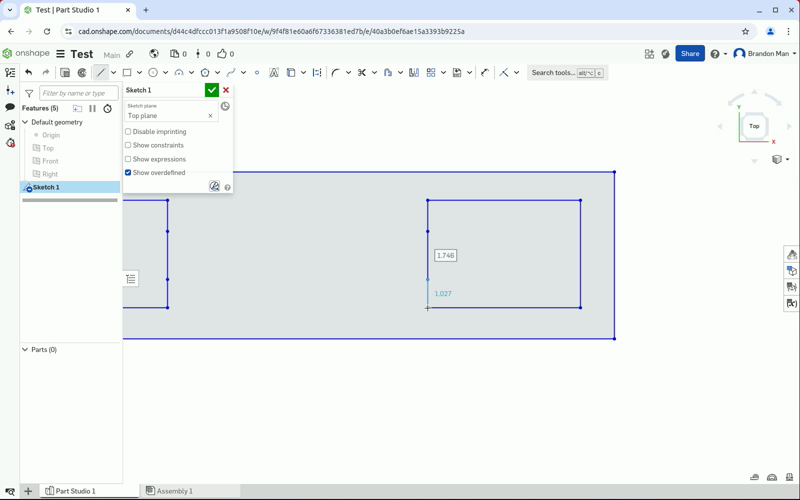
scroll(6)
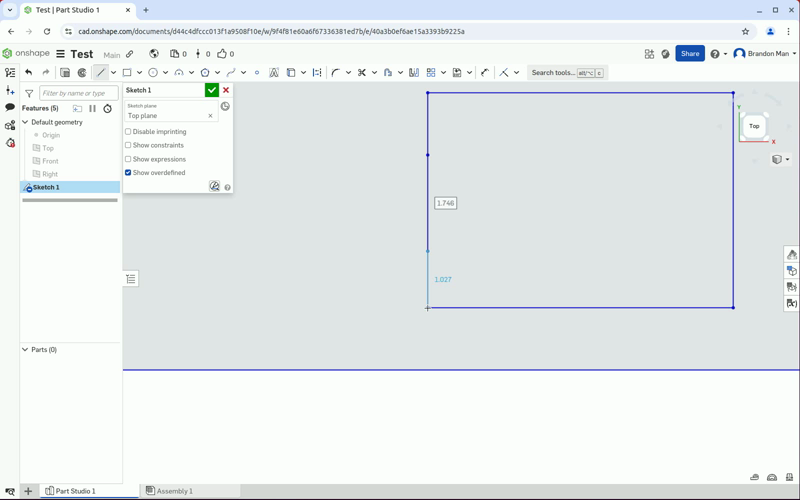
key_up(shift)
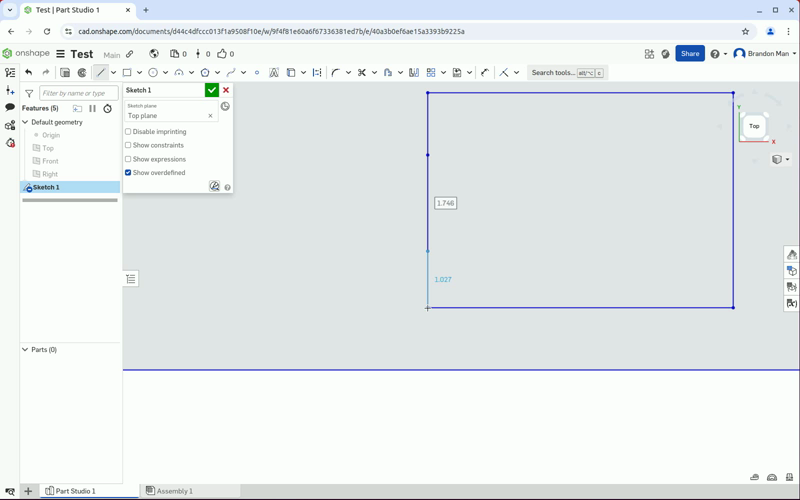
click(427, 307)
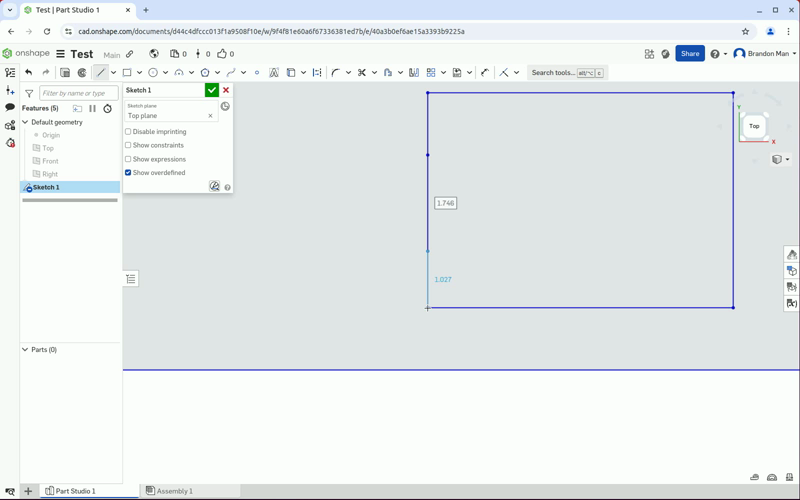
scroll(-6)
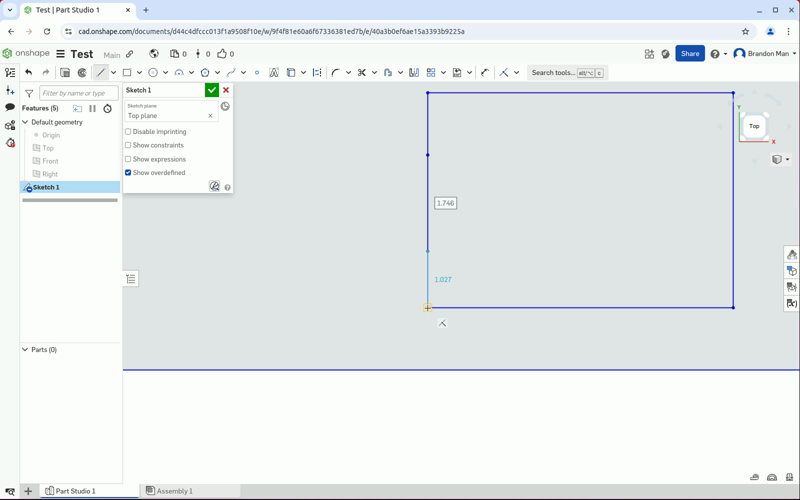
scroll(-6)
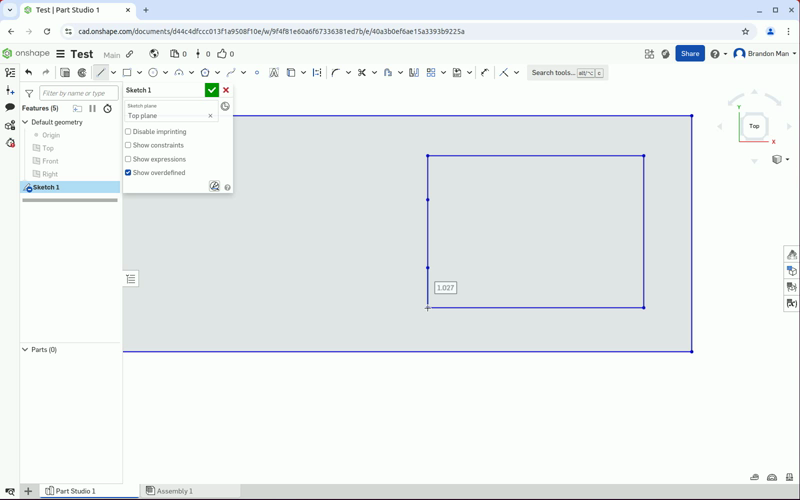
scroll(-6)
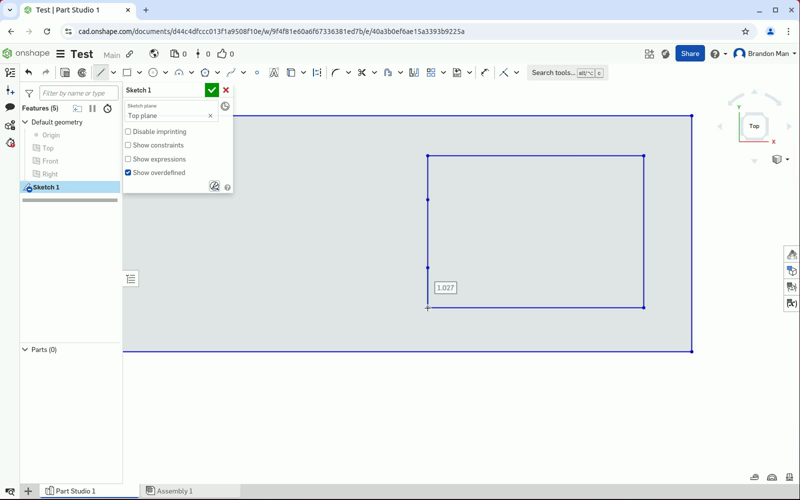
scroll(-6)
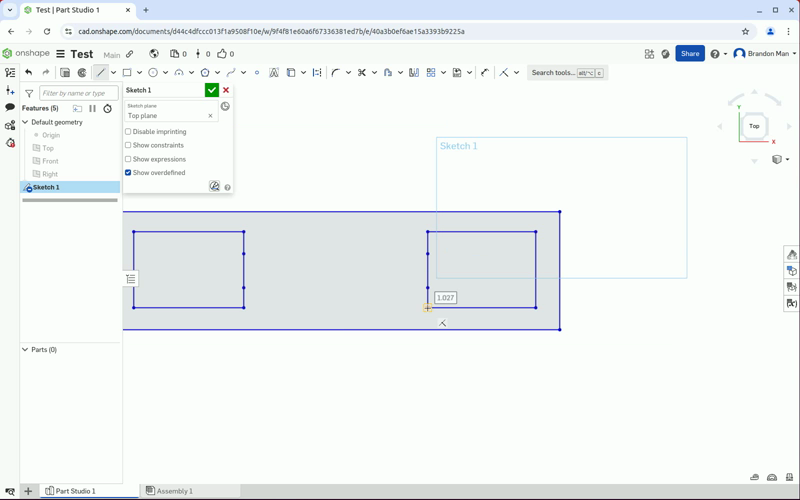
scroll(-6)
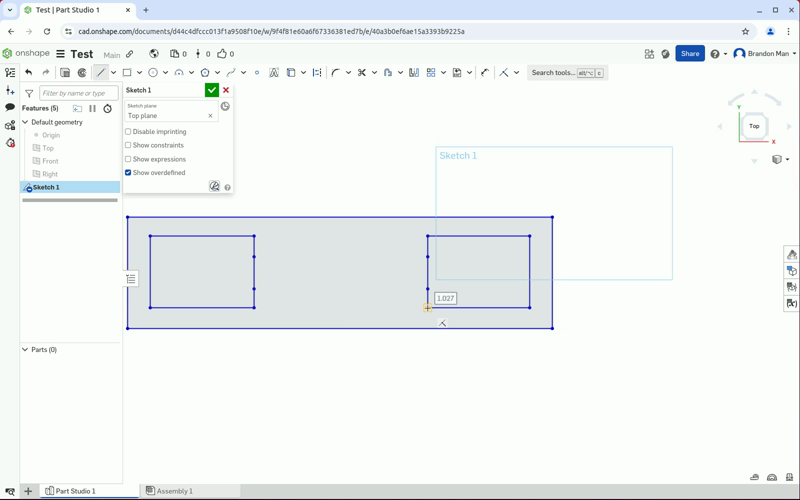
scroll(-6)
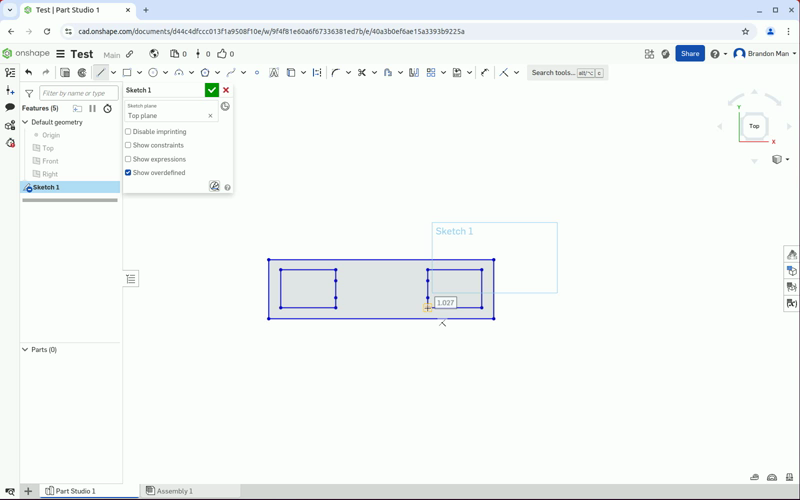
scroll(-6)
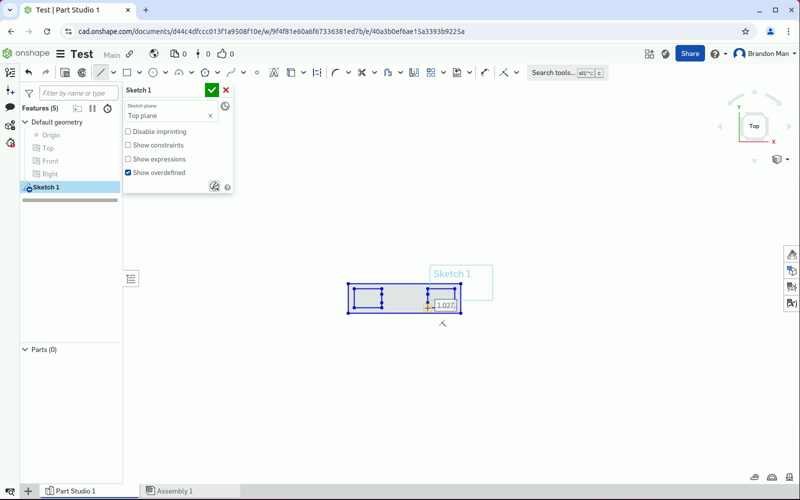
key(esc)
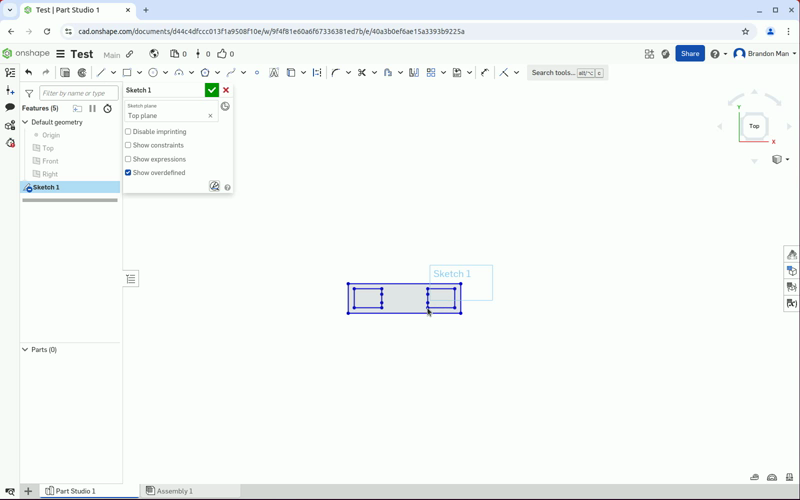
mouse_move(403, 299)
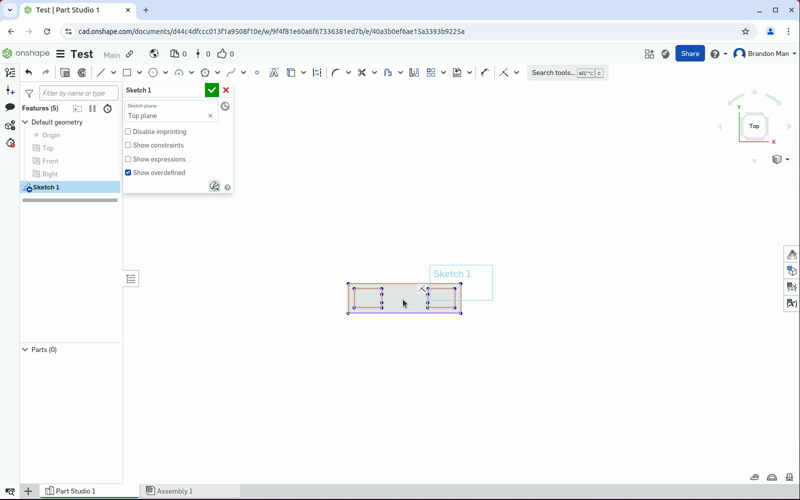
click(403, 299)
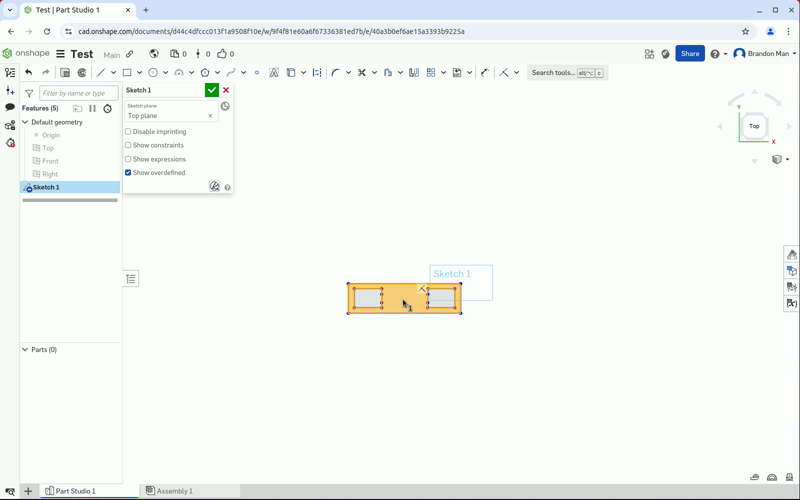
mouse_move(73, 352)
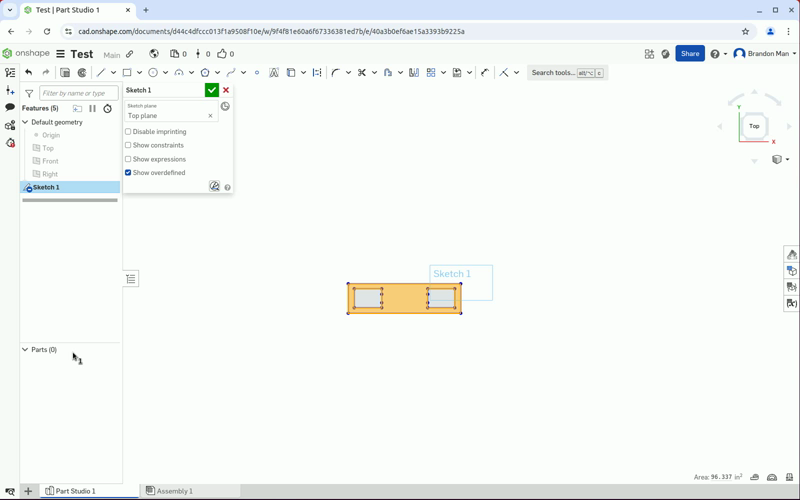
key(shift+y)
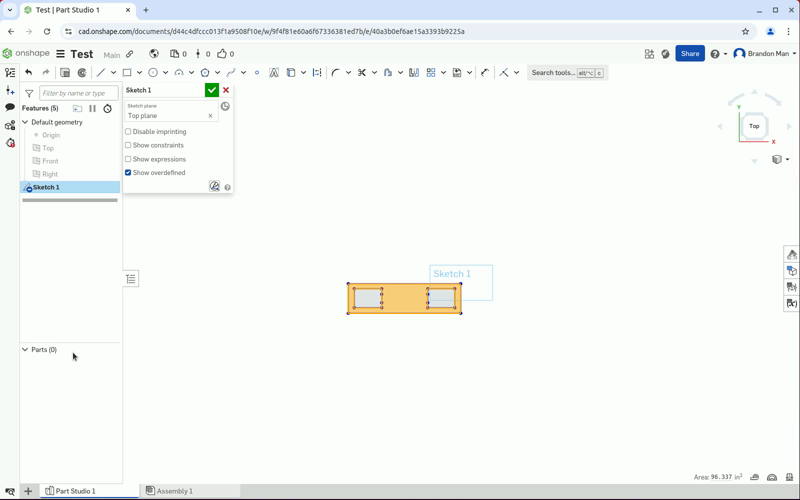
key(shift+e)
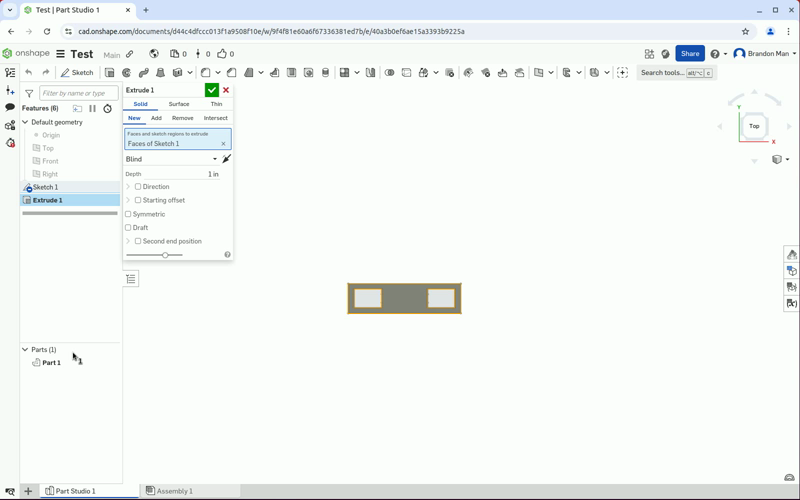
mouse_move(143, 106)
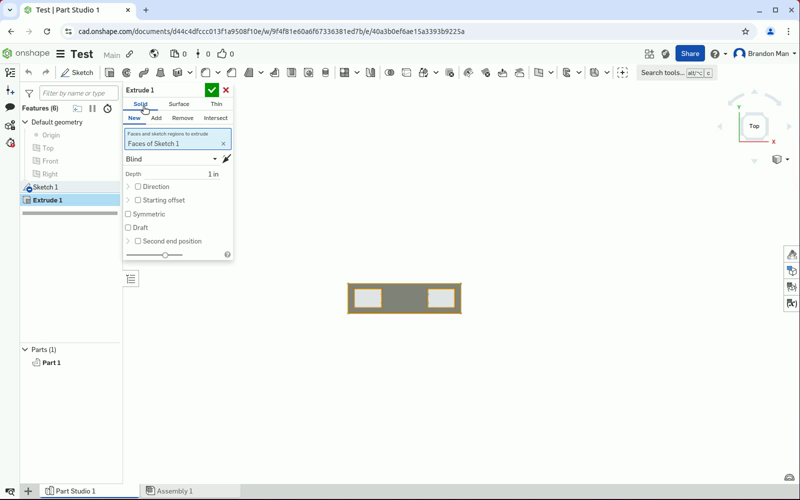
click(143, 106)
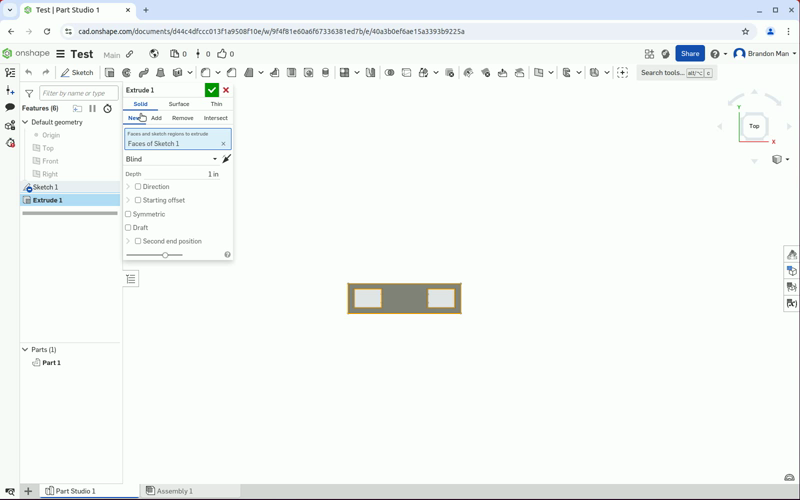
mouse_move(137, 120)
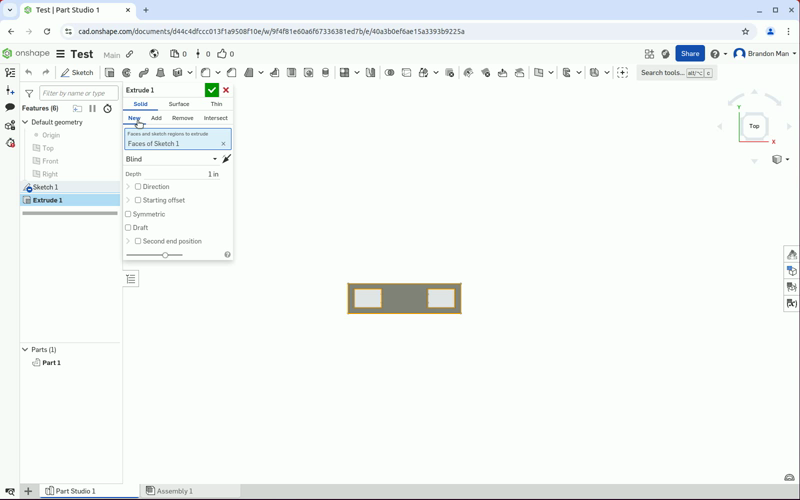
click(137, 120)
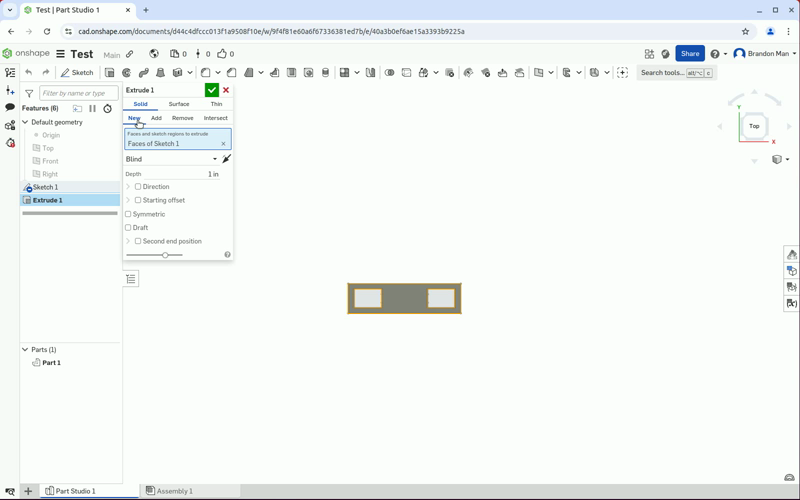
key(tab, 4)
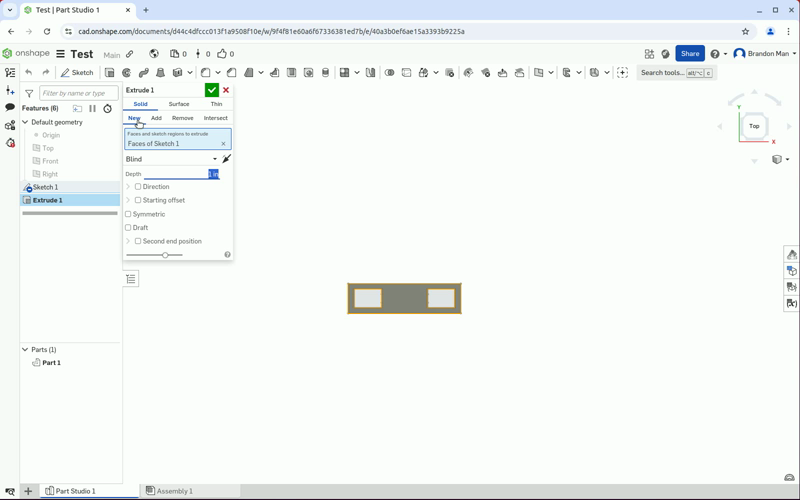
text(1.204)
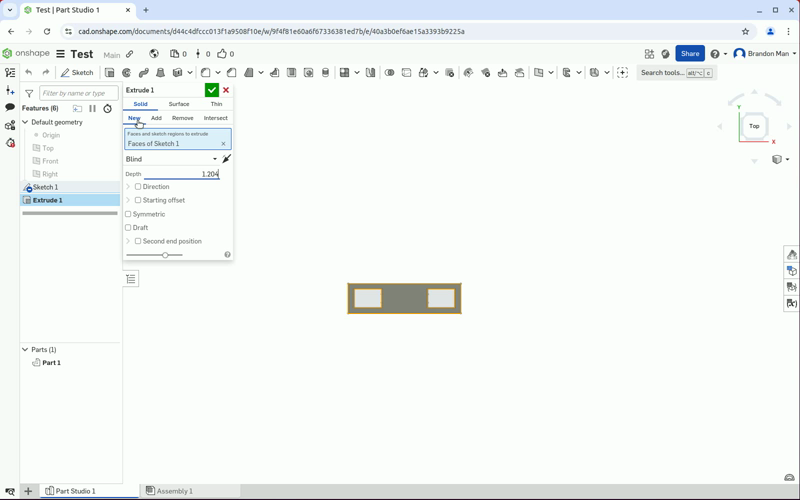
key(enter)
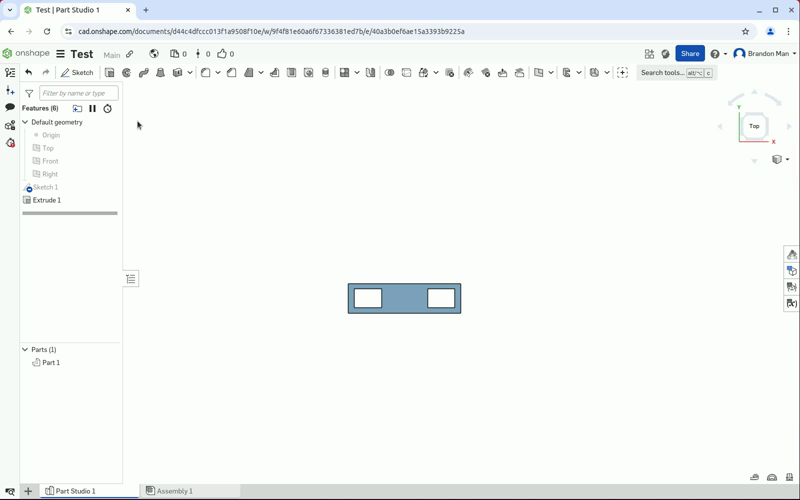
key(shift+h)
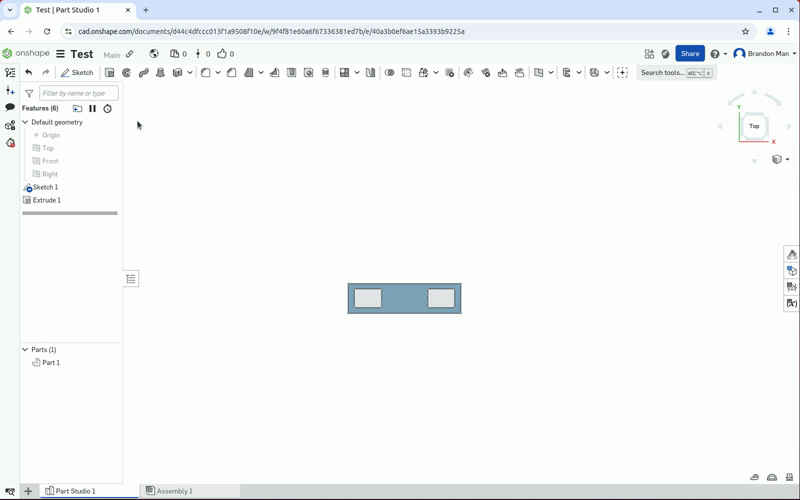
key(shift+h)
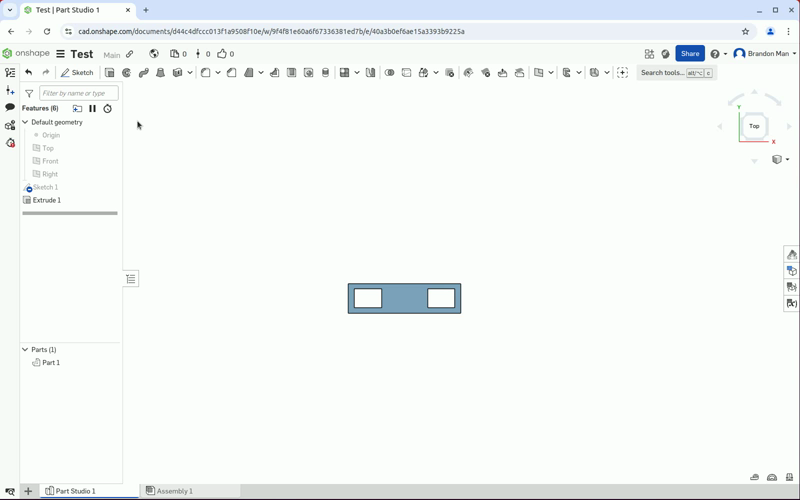
mouse_move(73, 189)
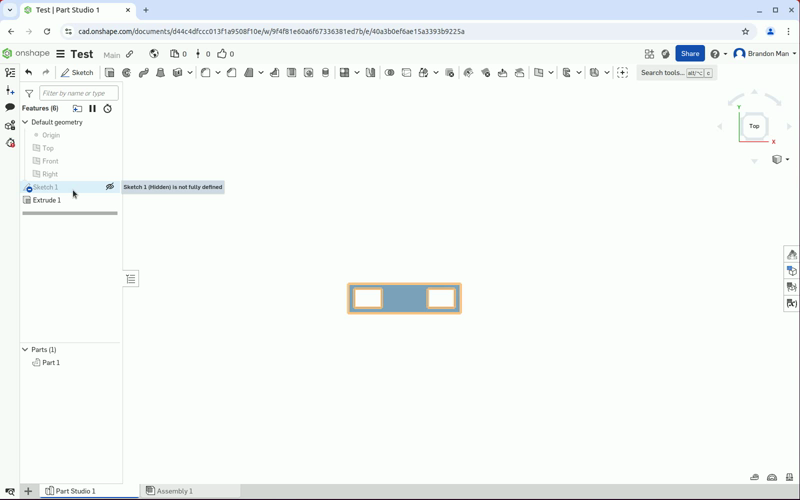
click(73, 189)
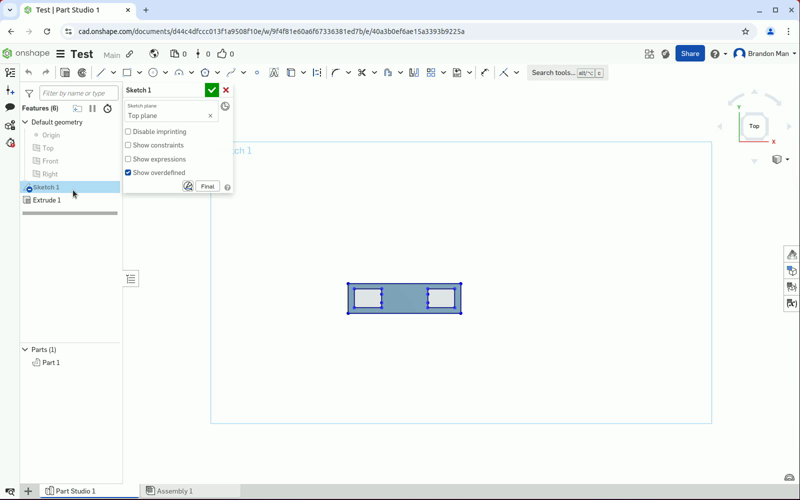
mouse_move(229, 92)
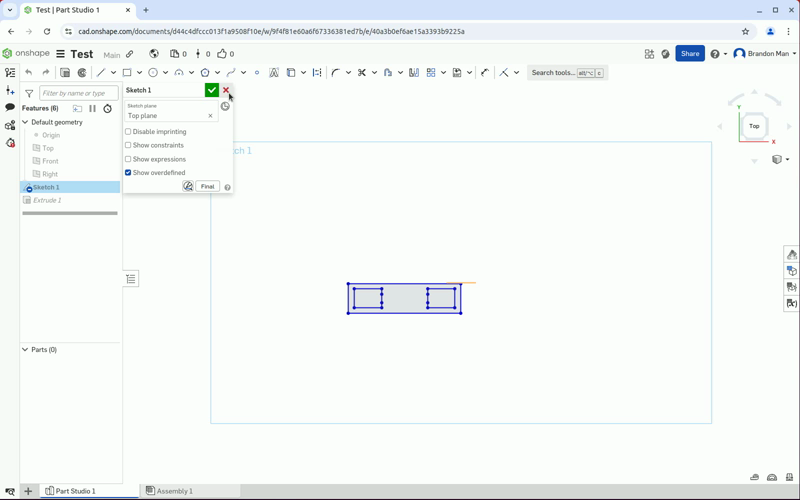
click(229, 92)
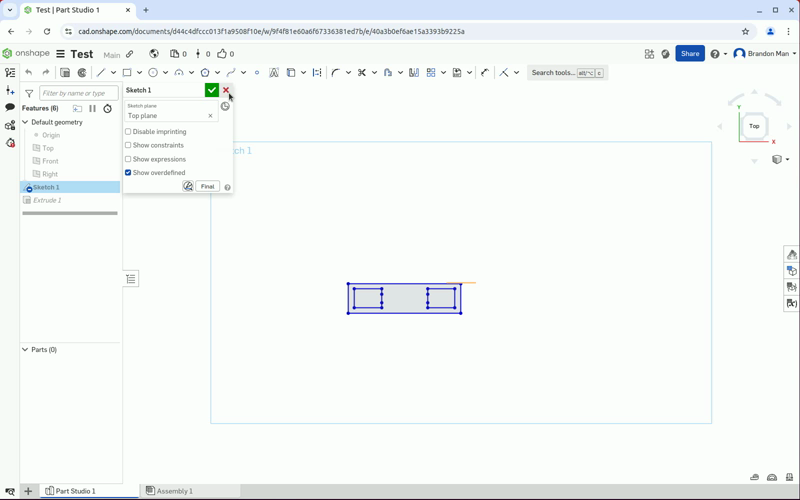
key(shift+s)
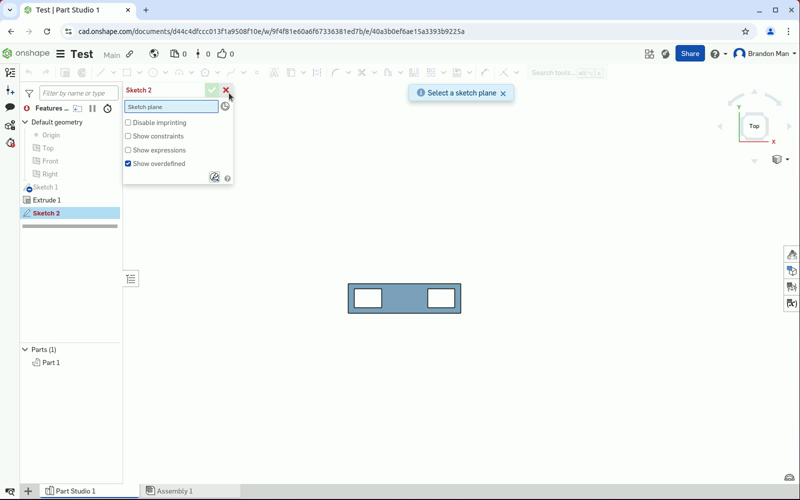
mouse_move(73, 150)
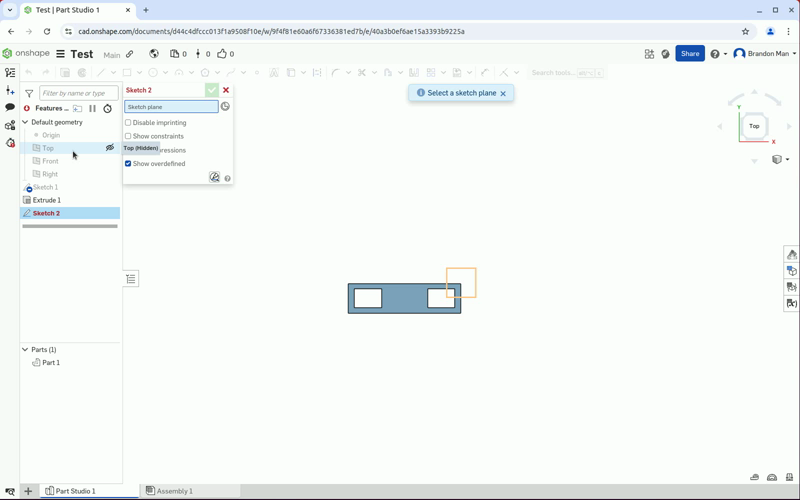
click(73, 150)
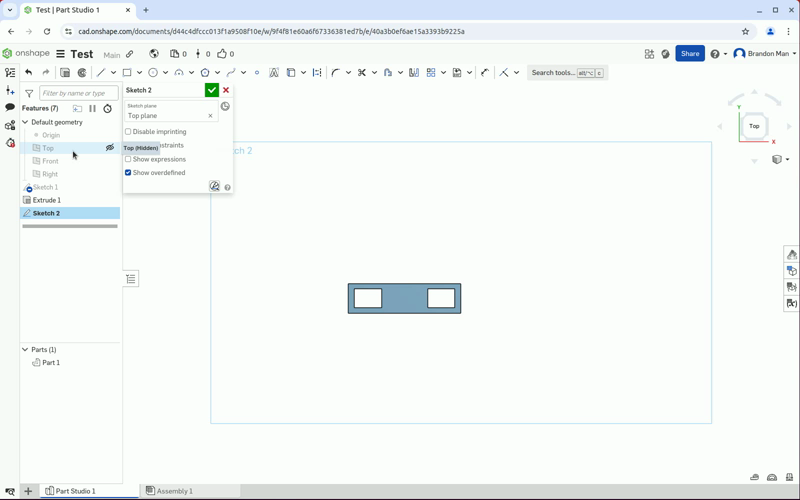
mouse_move(73, 352)
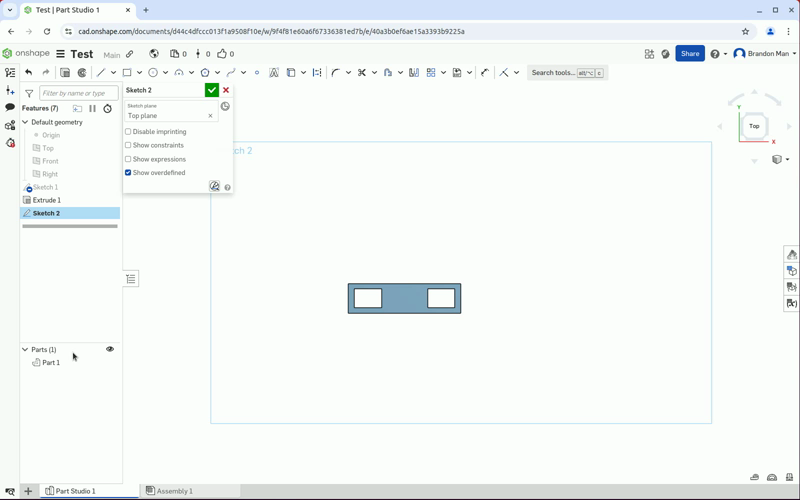
key(y)
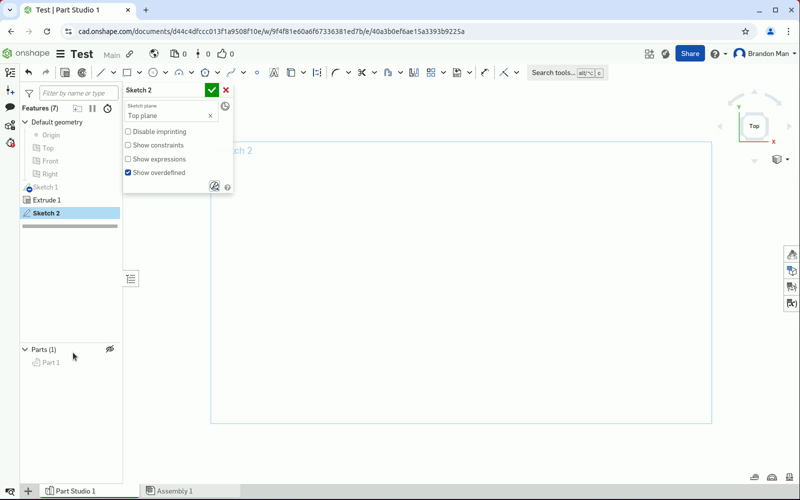
key(l)
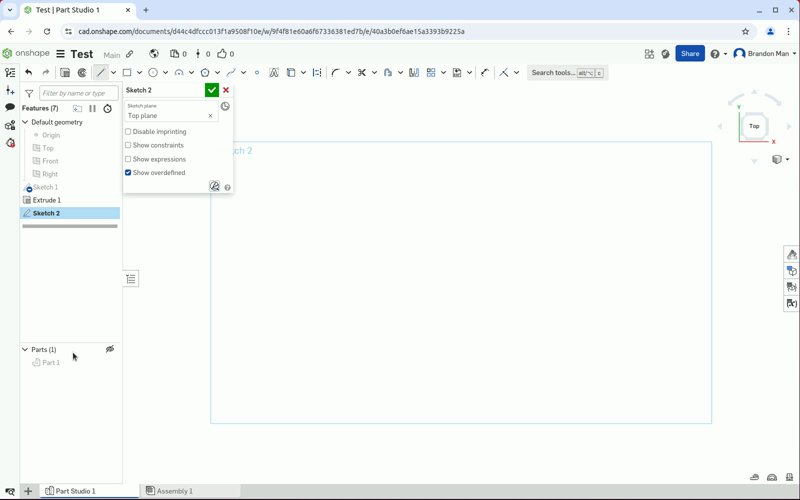
key_down(shift)
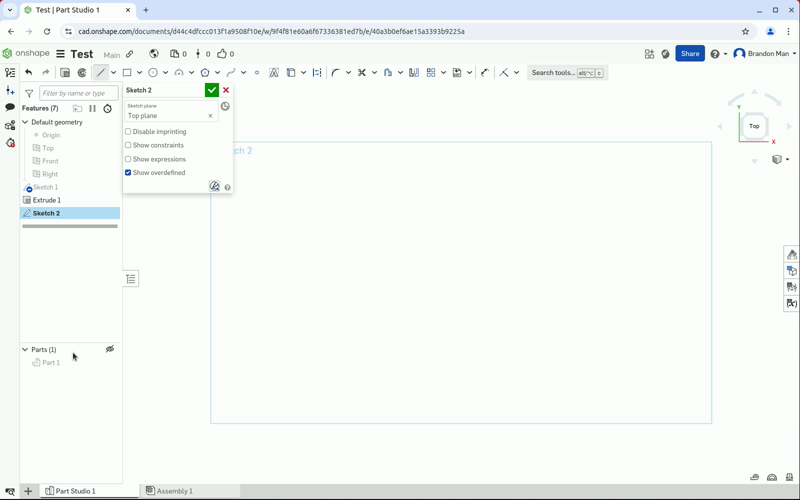
mouse_move(358, 301)
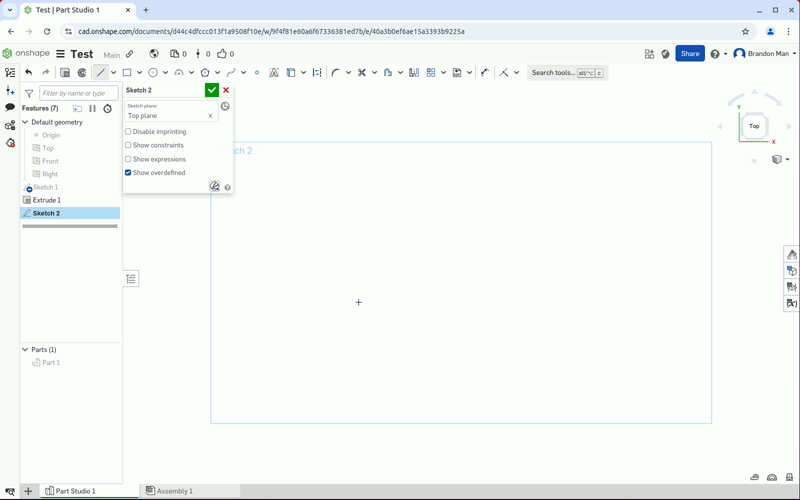
click(358, 301)
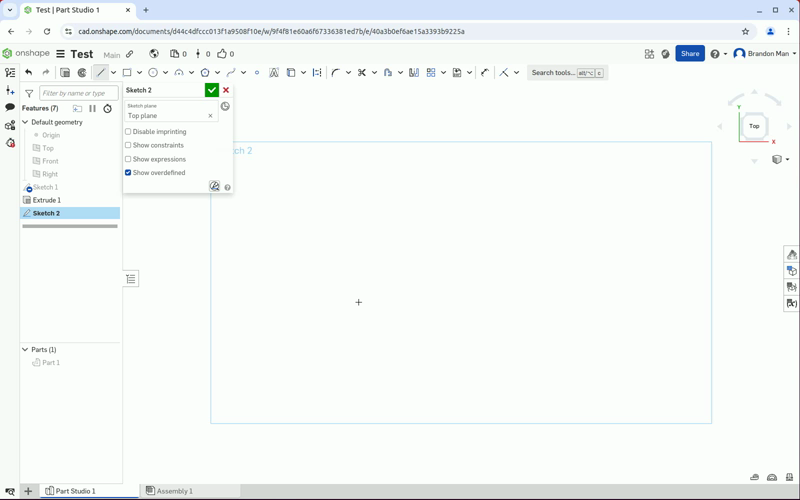
key_up(shift)
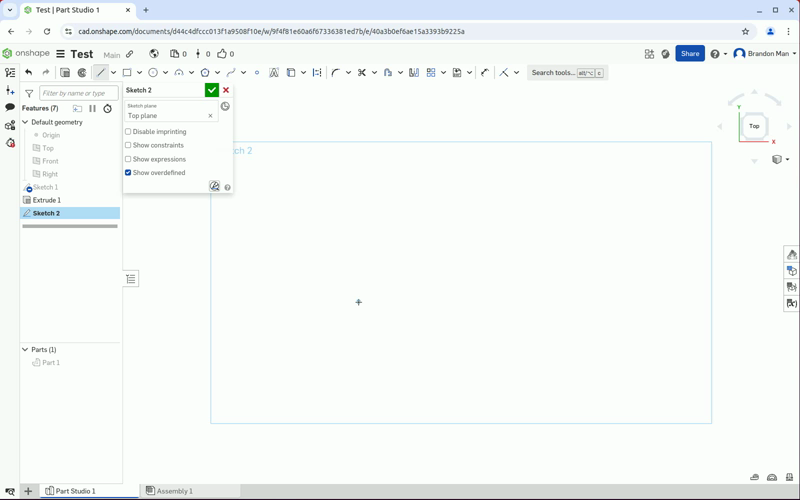
key_down(shift)
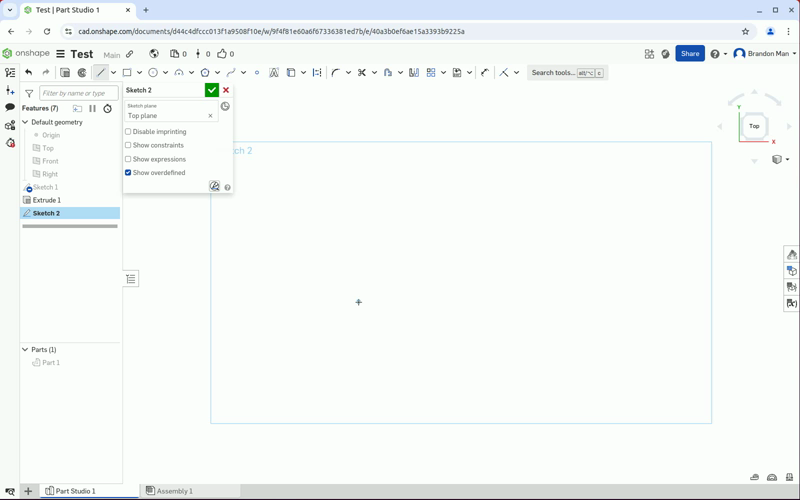
mouse_move(388, 301)
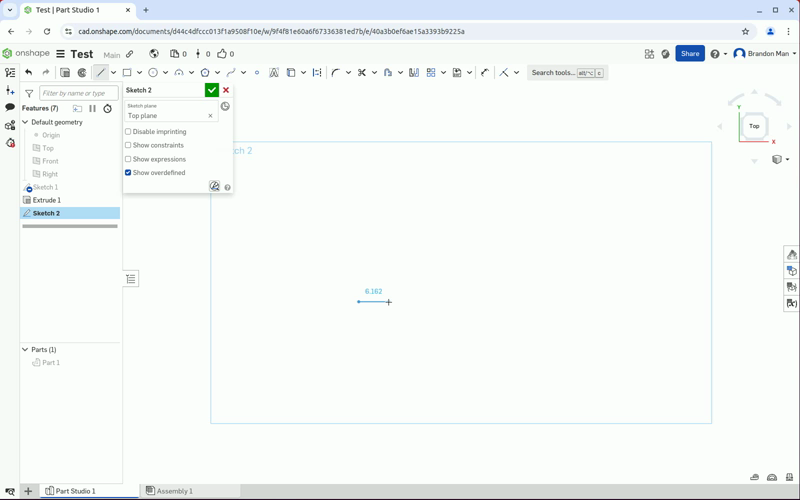
mouse_move(381, 301)
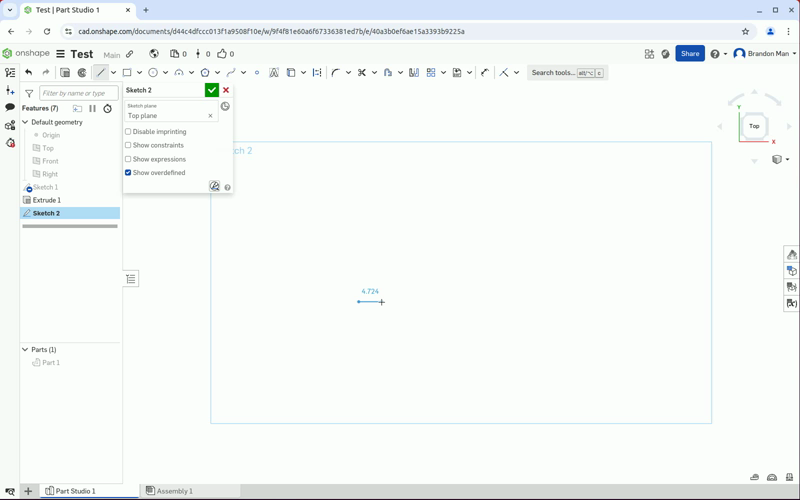
click(381, 301)
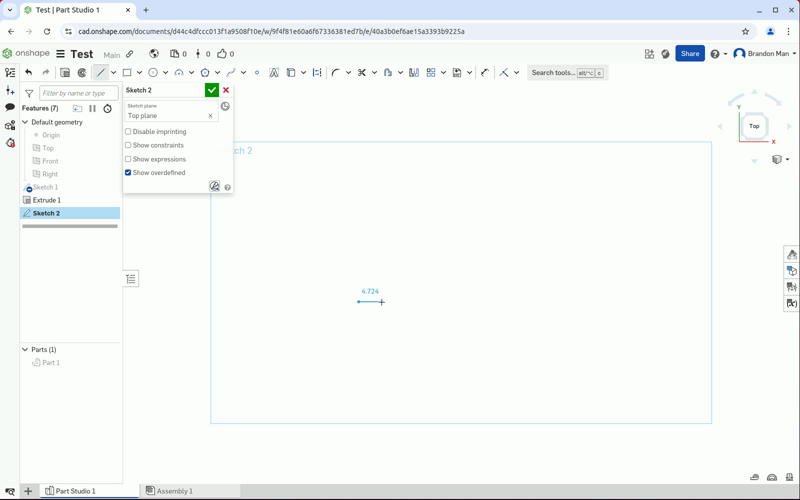
key_up(shift)
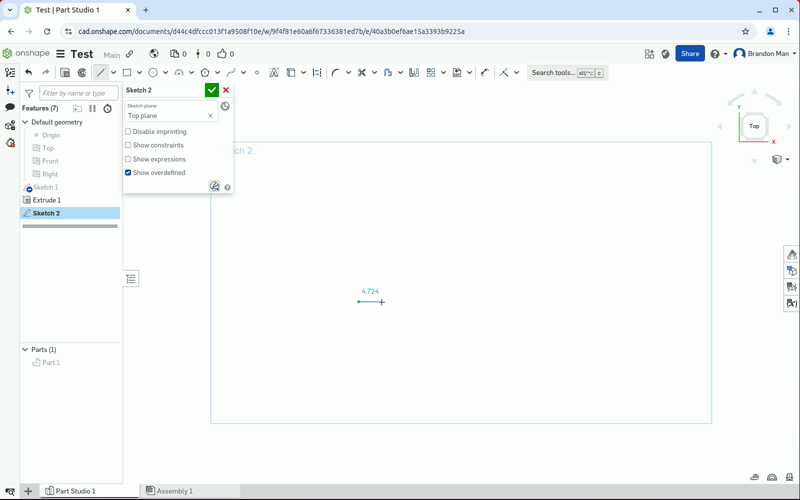
key_down(shift)
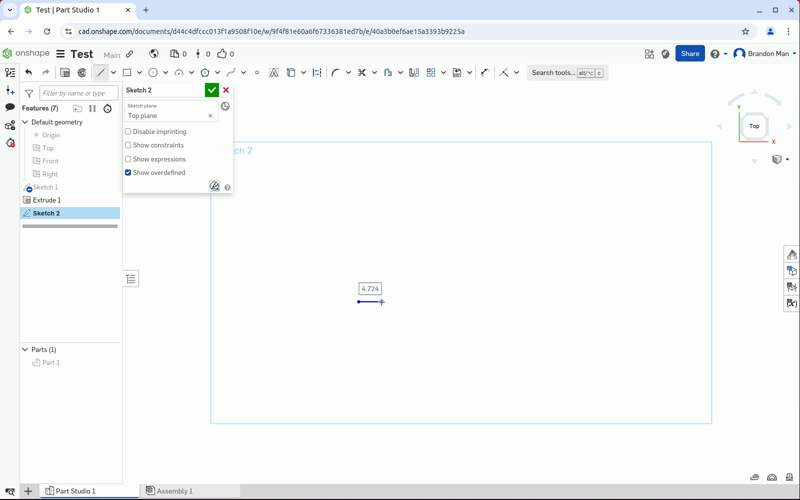
mouse_move(411, 301)
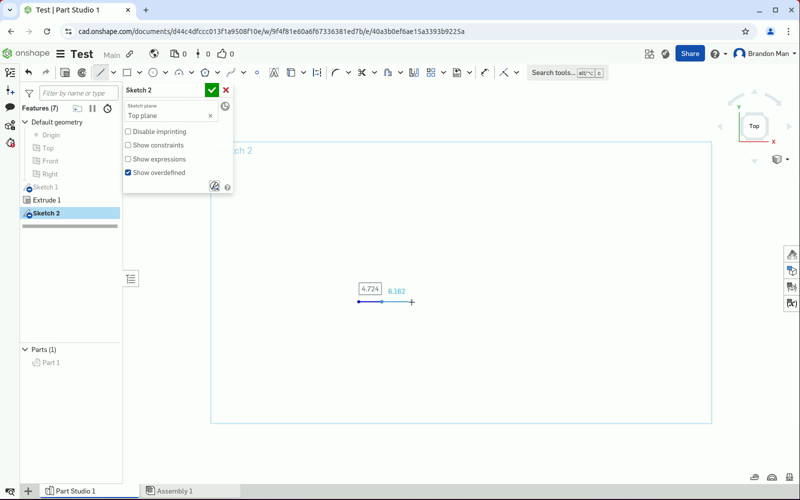
mouse_move(381, 292)
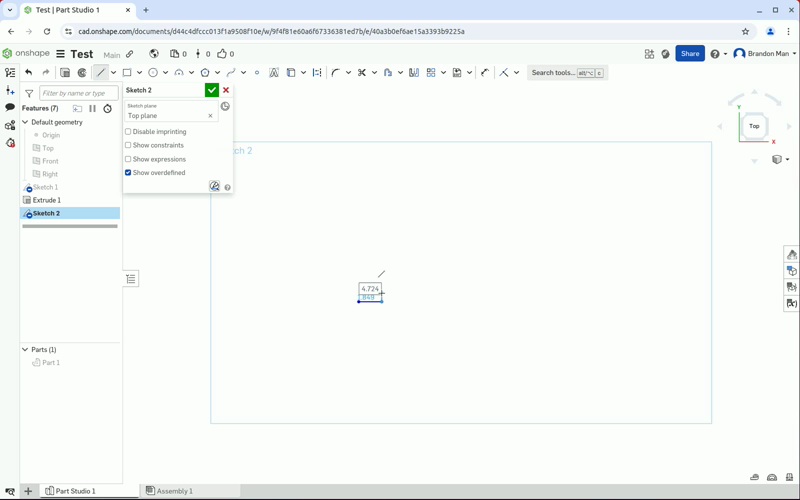
click(381, 292)
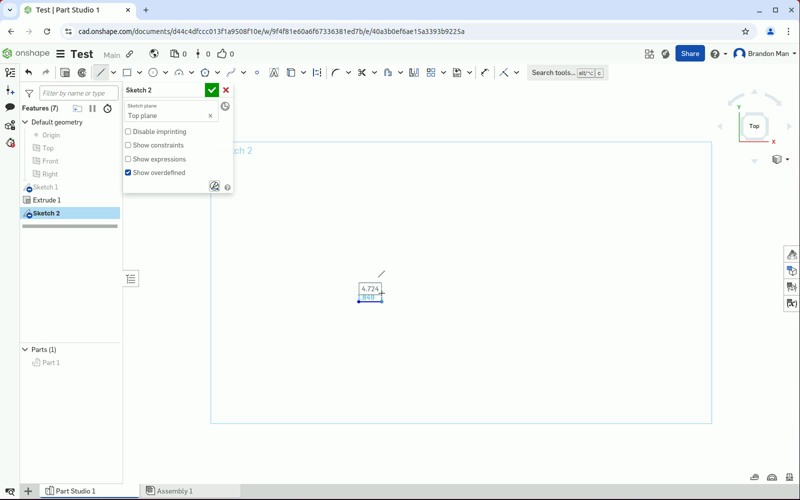
key_up(shift)
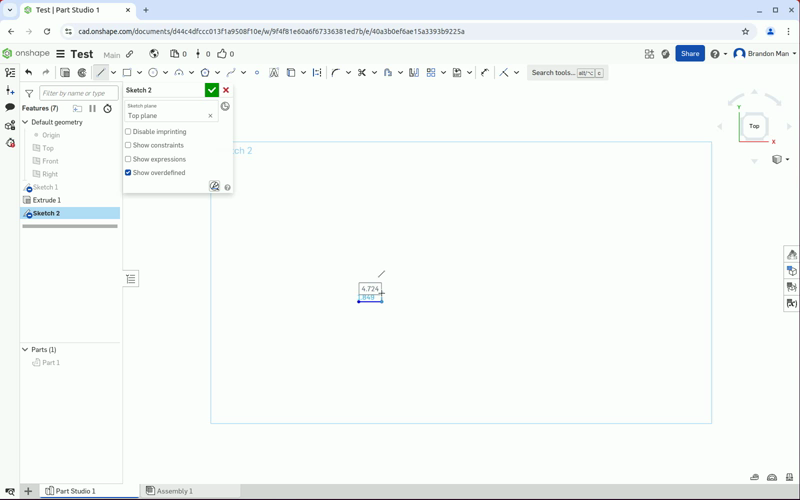
key_down(shift)
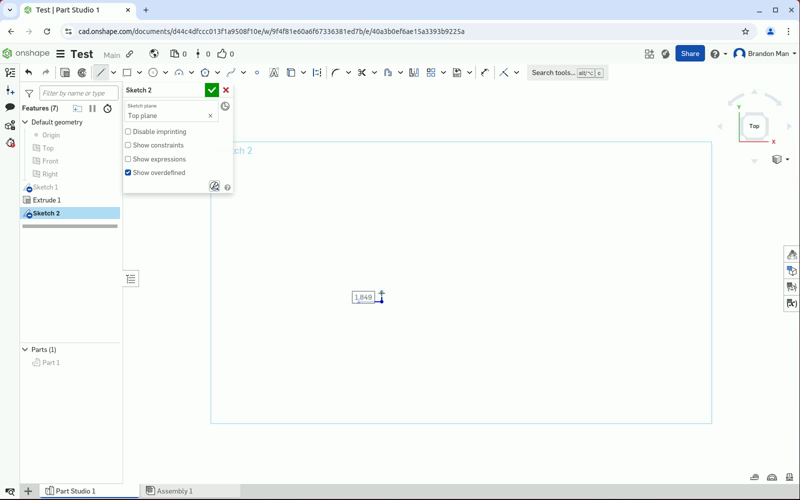
mouse_move(411, 292)
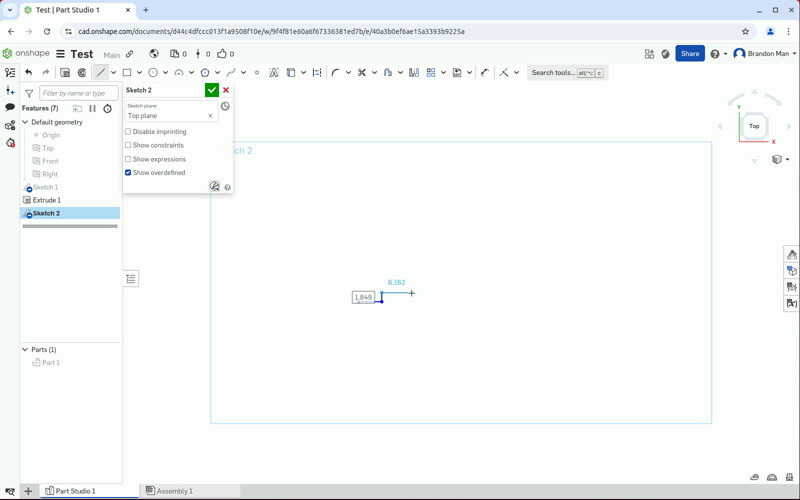
mouse_move(358, 292)
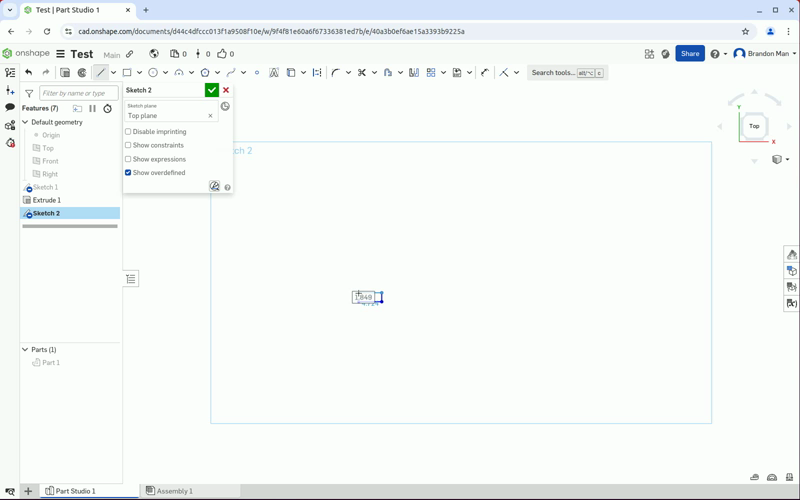
click(358, 292)
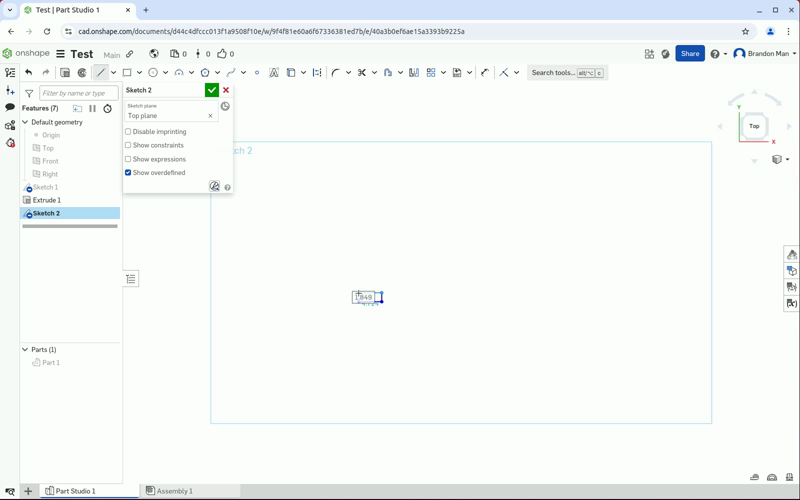
key_up(shift)
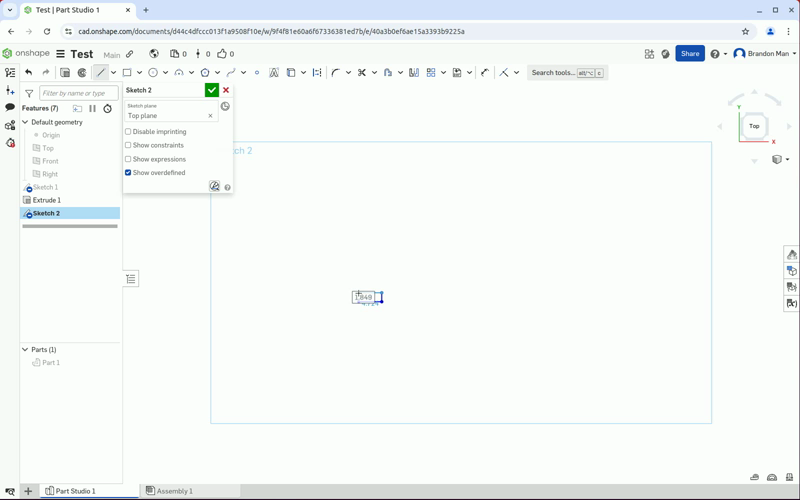
mouse_move(388, 292)
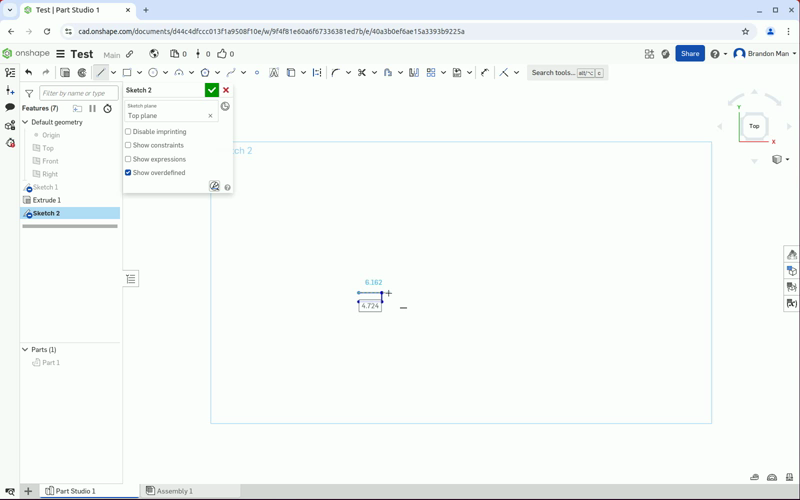
key_down(shift)
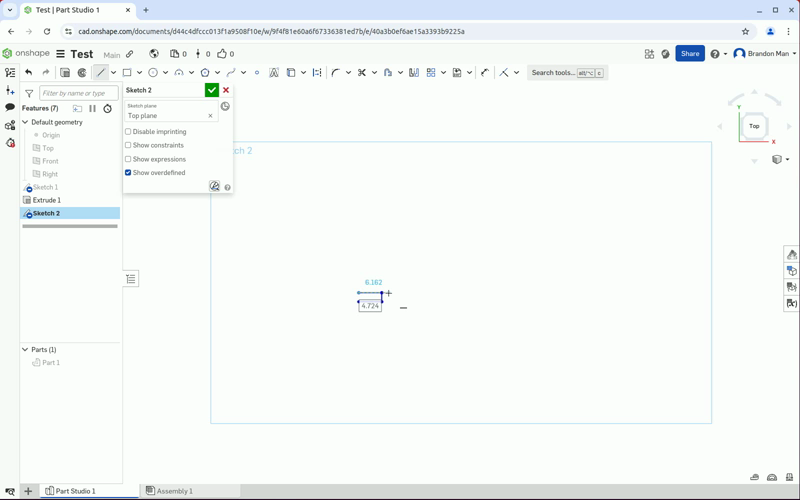
mouse_move(358, 301)
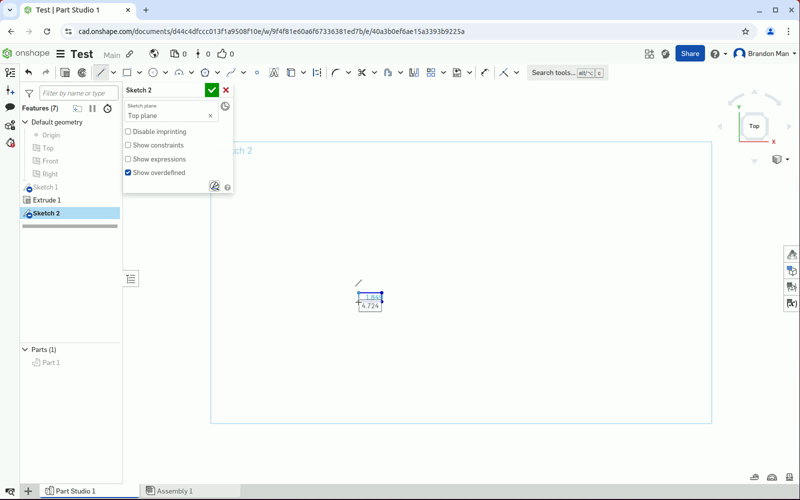
key_up(shift)
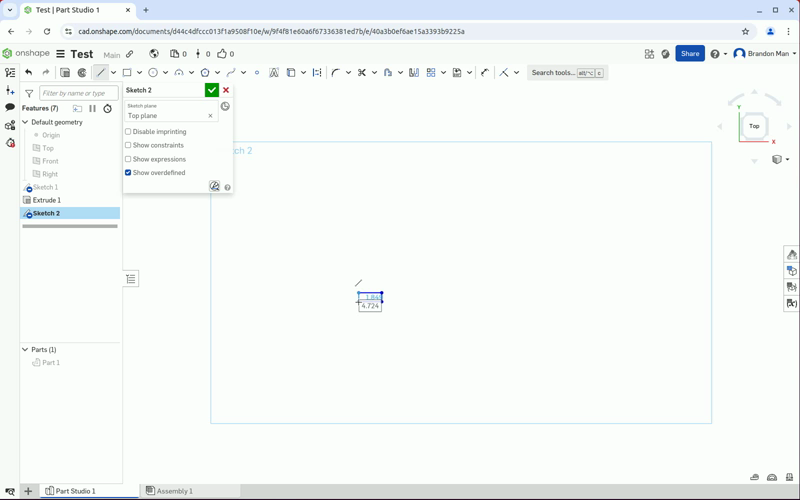
click(358, 301)
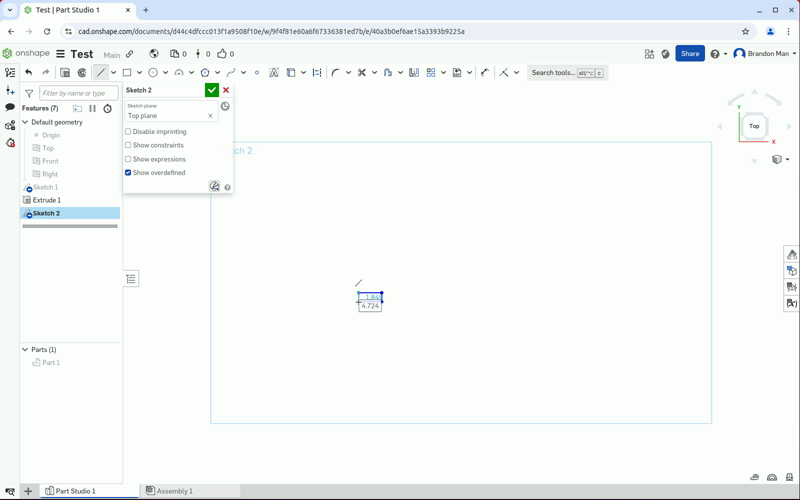
key(esc)
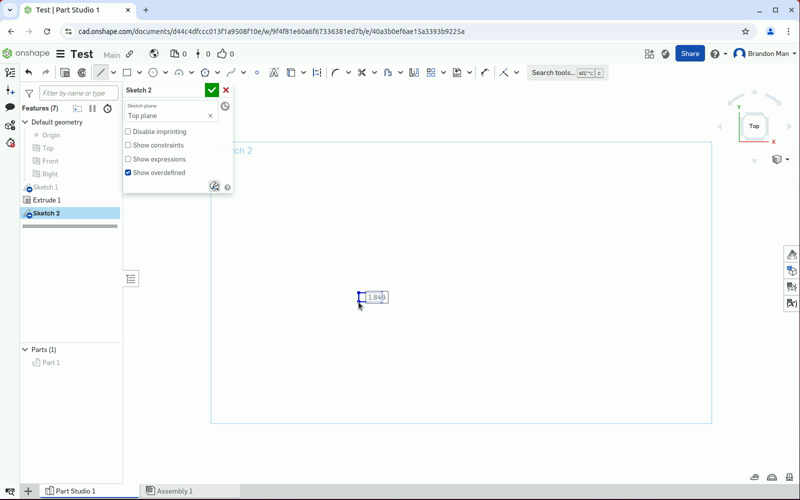
mouse_move(368, 299)
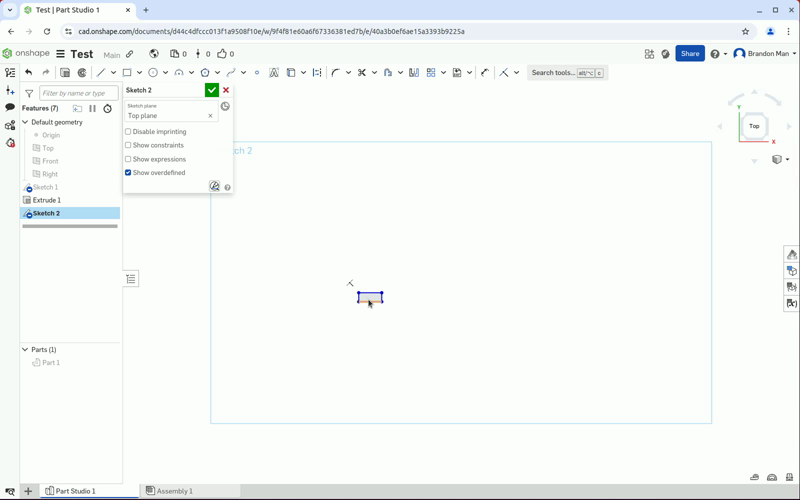
scroll(6)
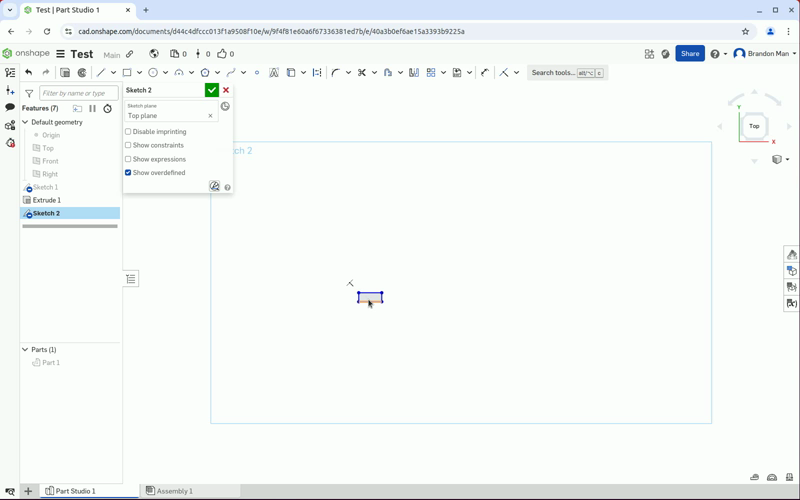
scroll(6)
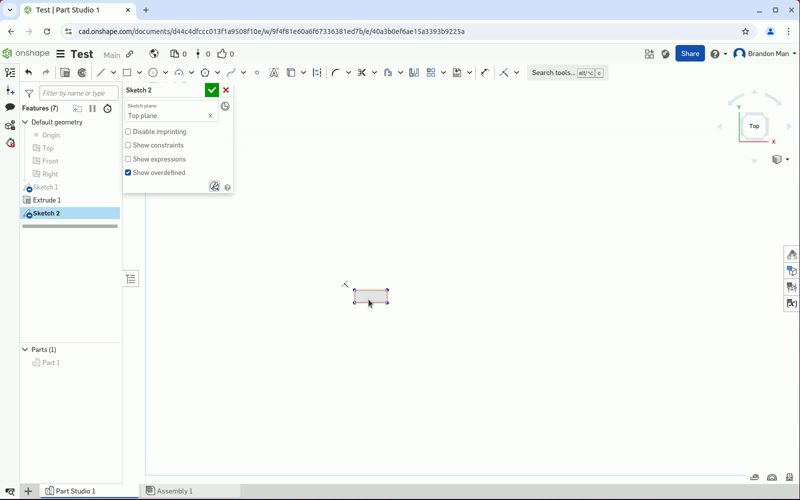
scroll(6)
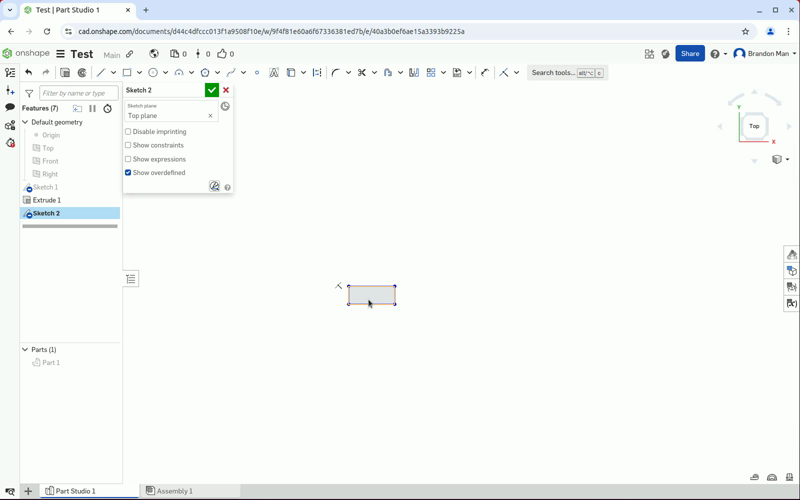
scroll(6)
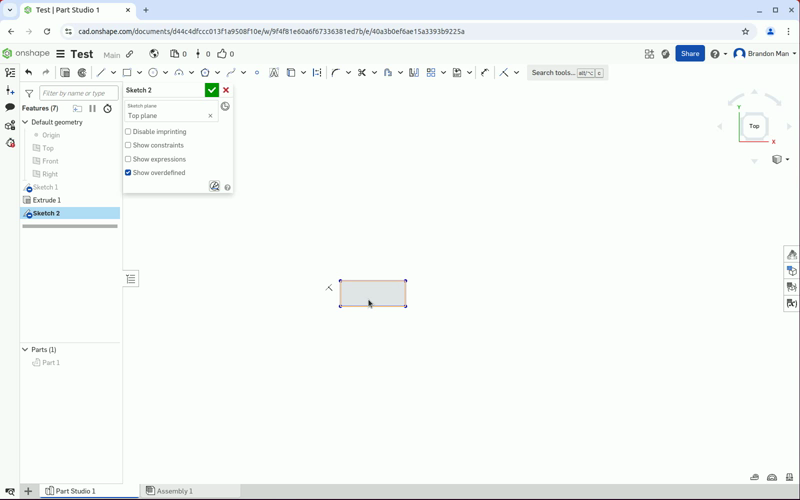
scroll(6)
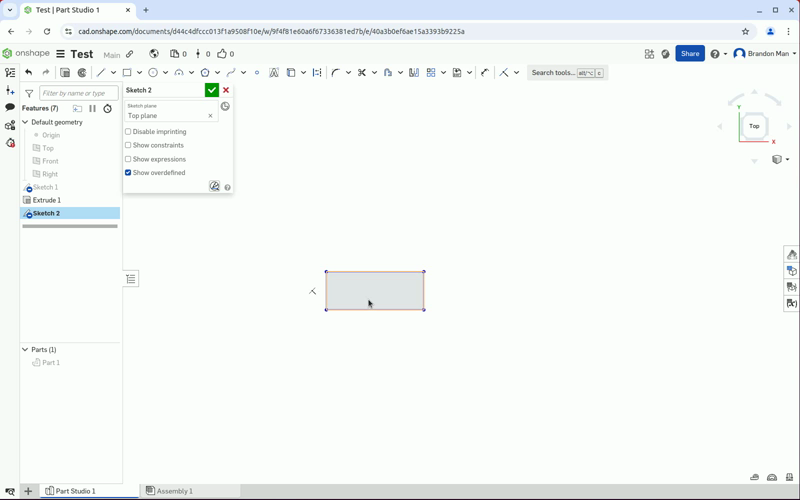
scroll(6)
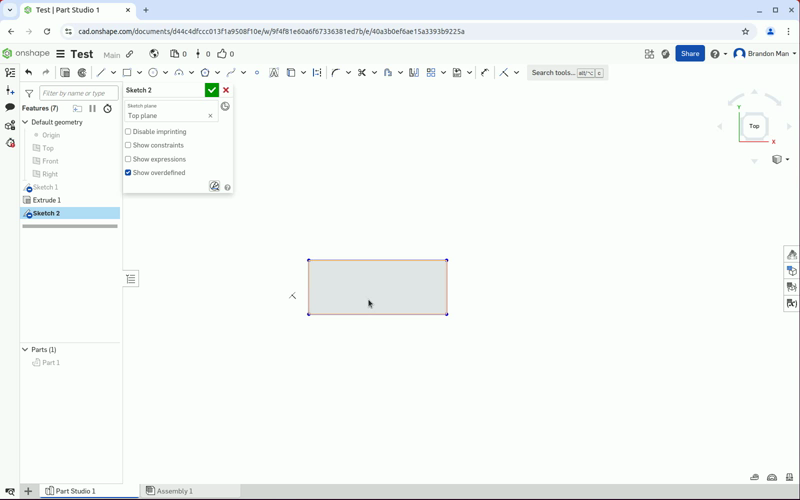
scroll(6)
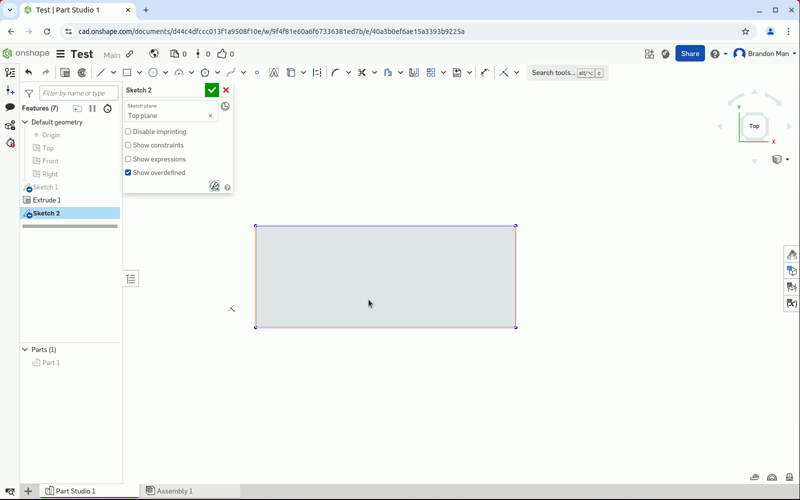
click(368, 299)
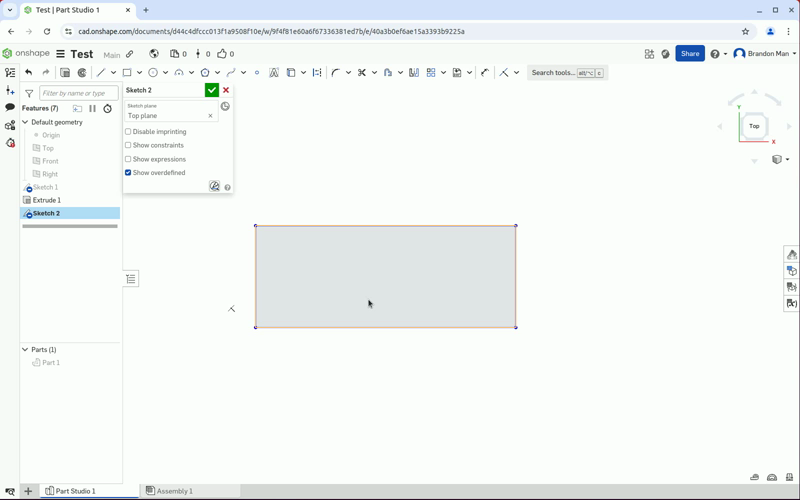
scroll(-6)
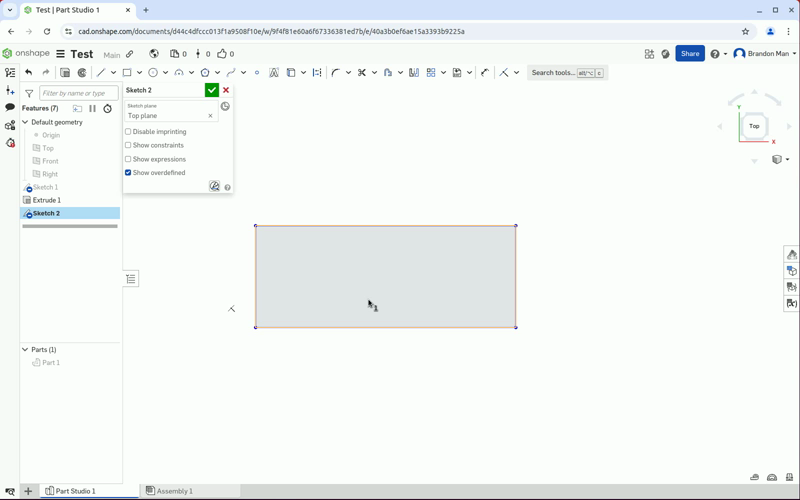
scroll(-6)
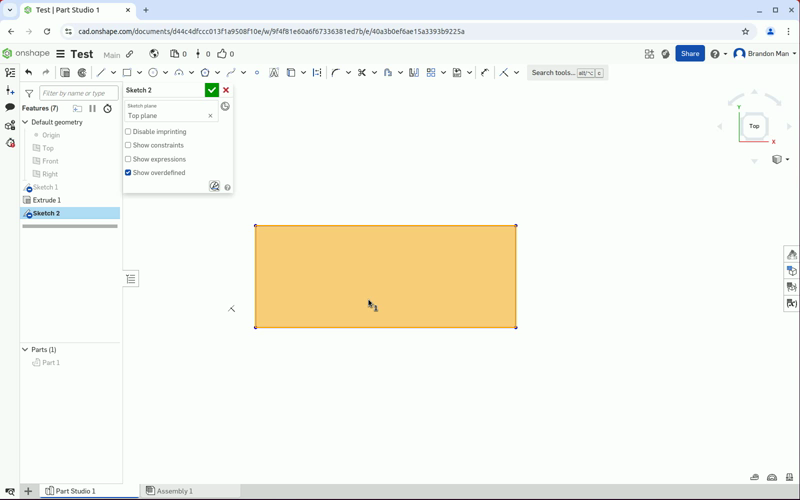
scroll(-6)
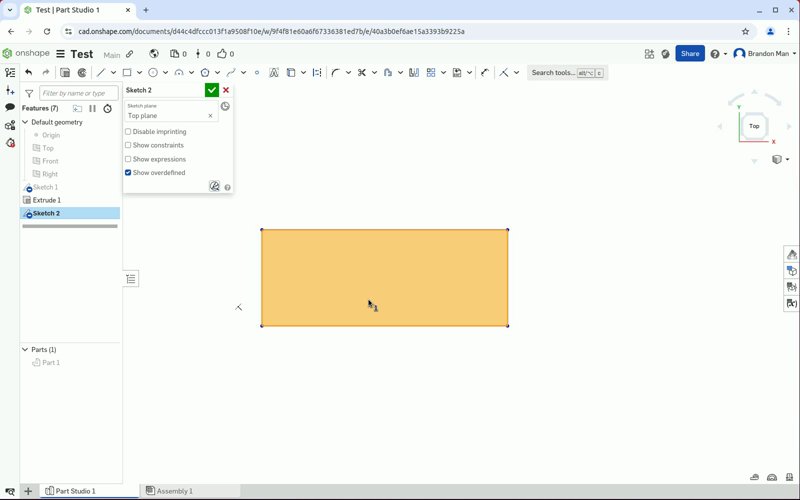
scroll(-6)
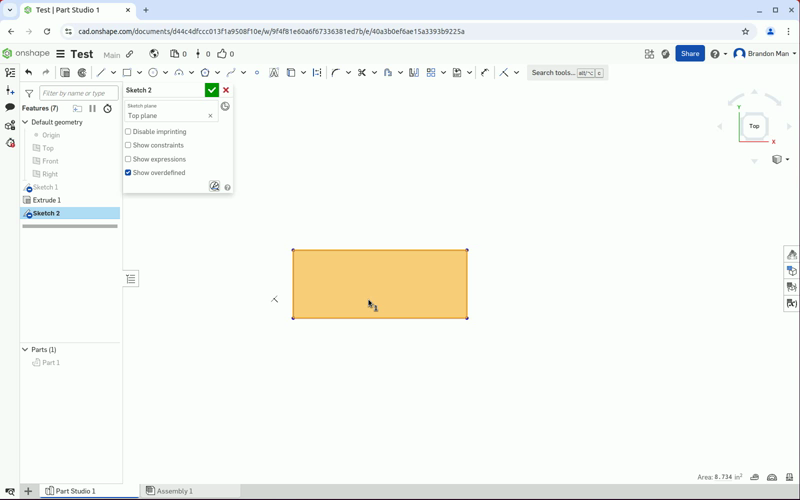
scroll(-6)
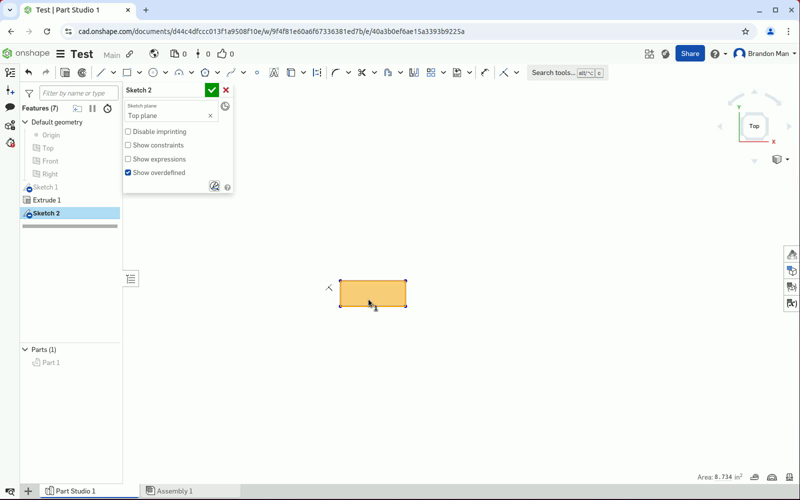
scroll(-6)
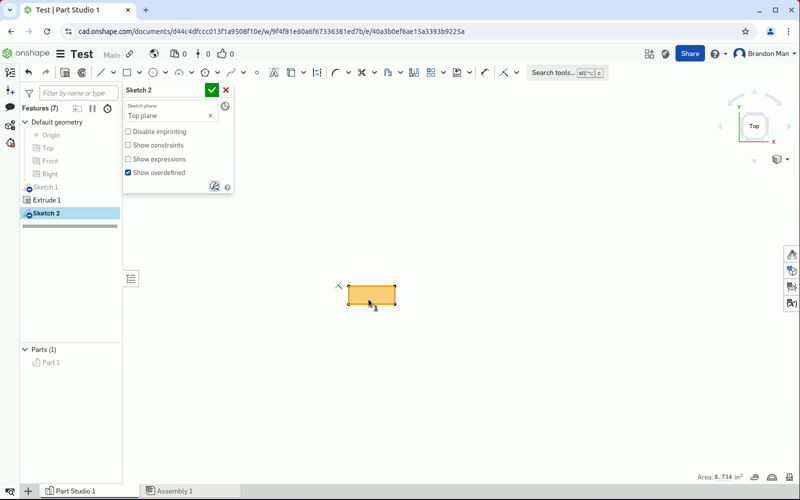
scroll(-6)
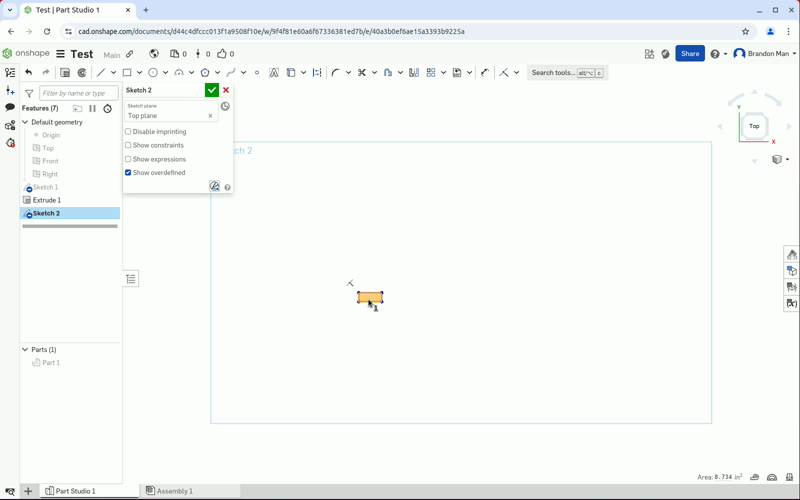
mouse_move(73, 352)
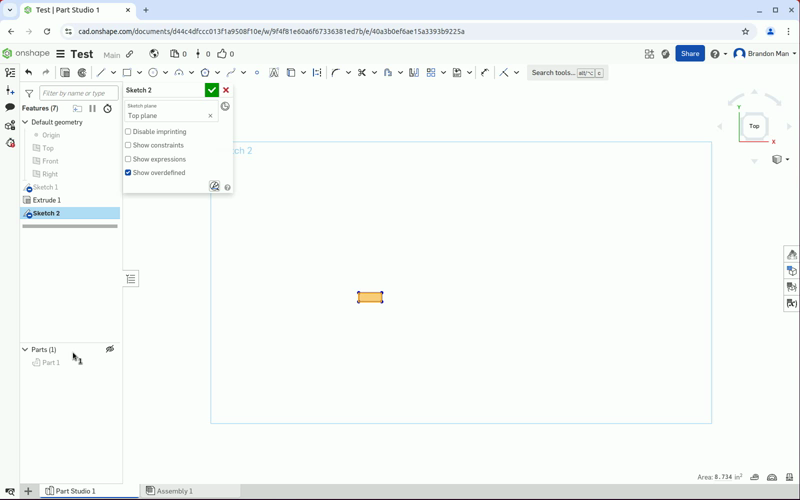
key(shift+y)
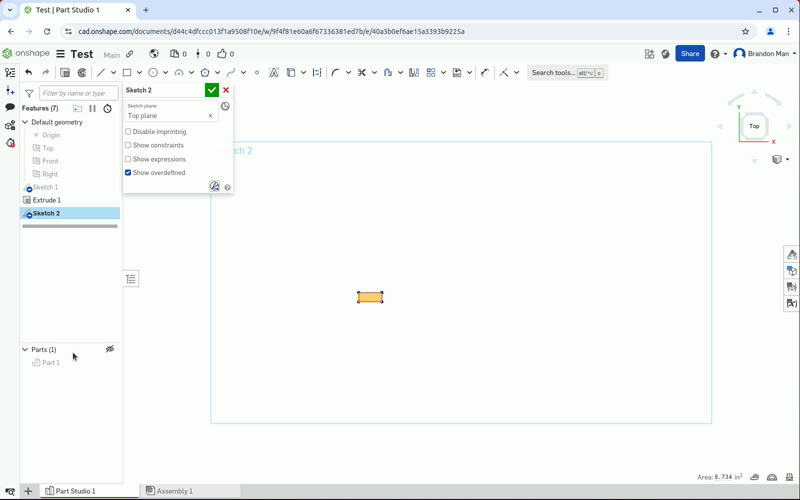
key(shift+e)
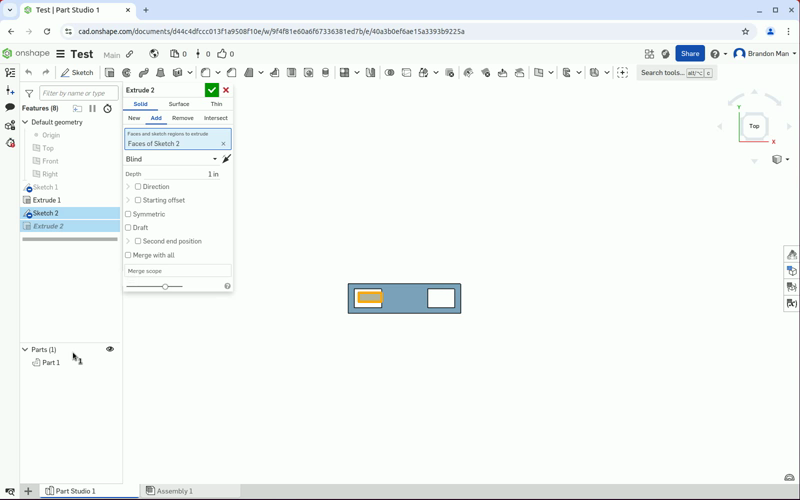
mouse_move(143, 106)
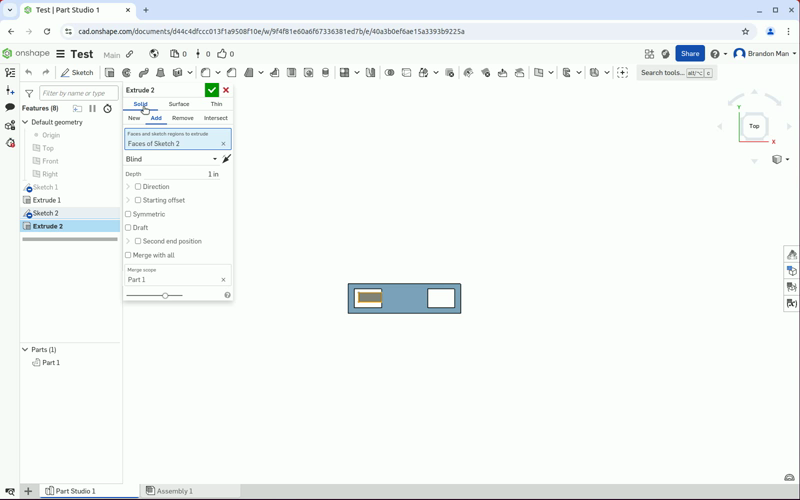
click(143, 106)
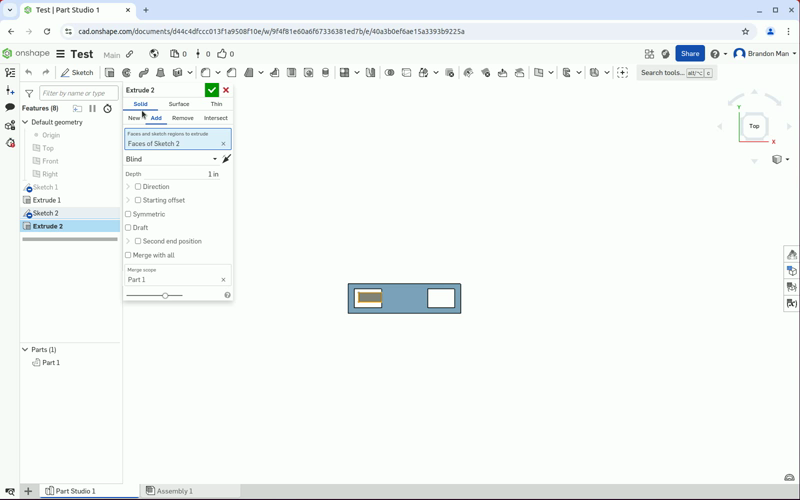
mouse_move(137, 120)
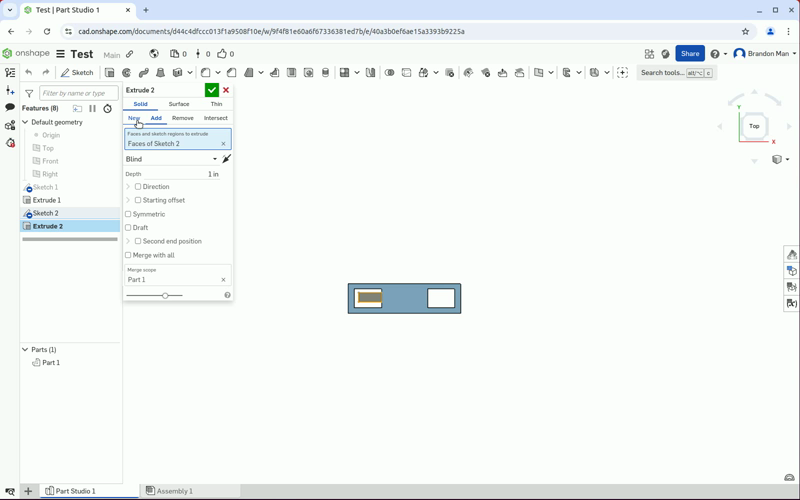
click(137, 120)
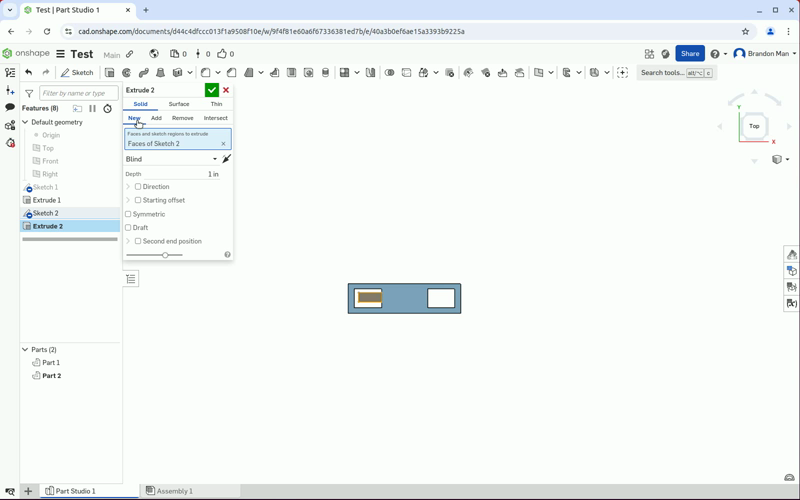
key(tab, 4)
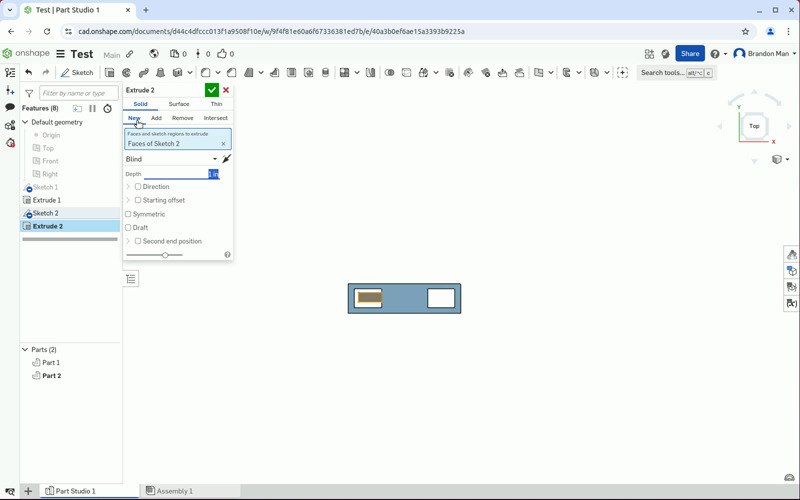
text(1.926)
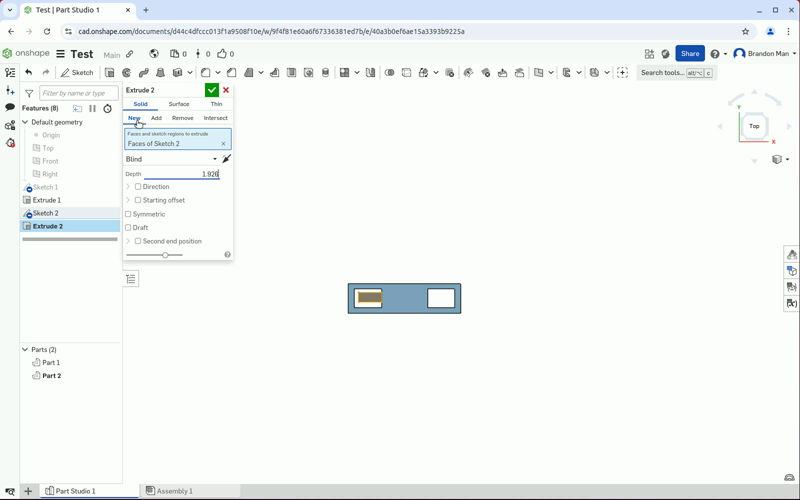
key(enter)
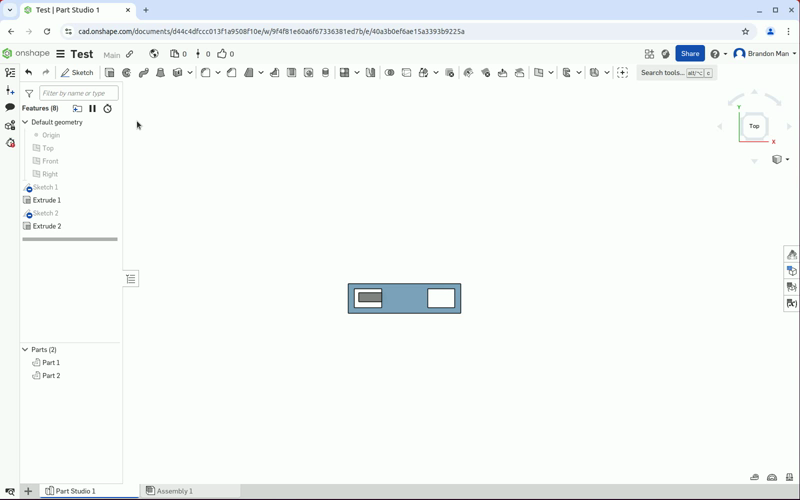
key(shift+h)
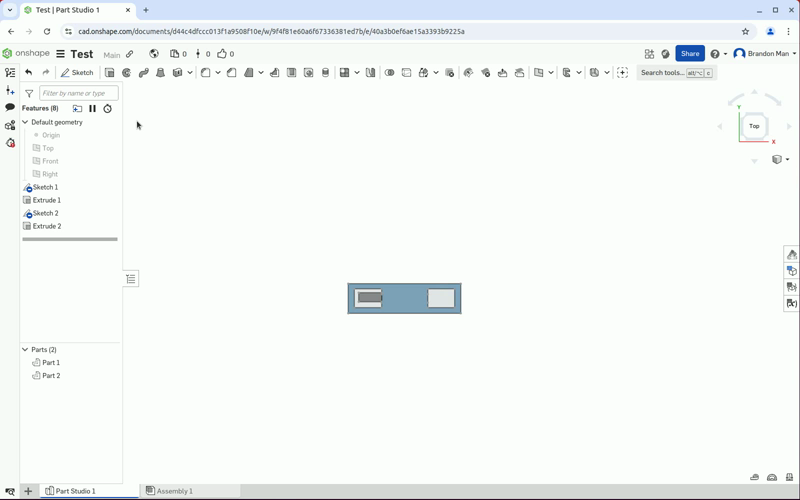
key(shift+h)
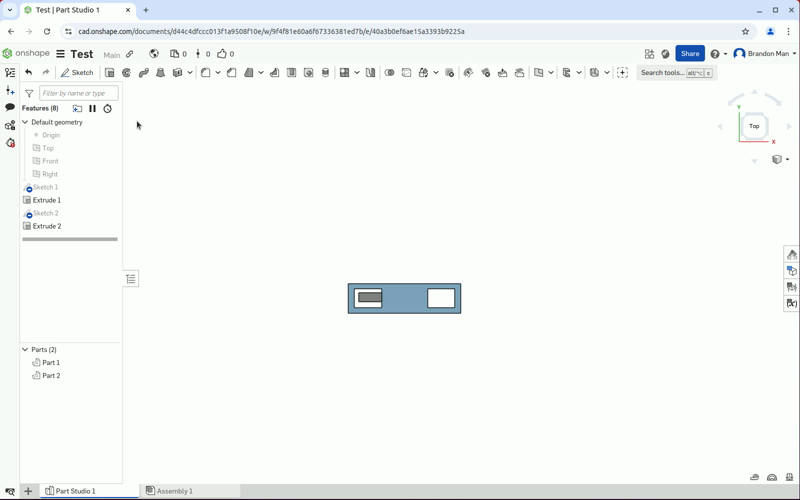
mouse_move(73, 189)
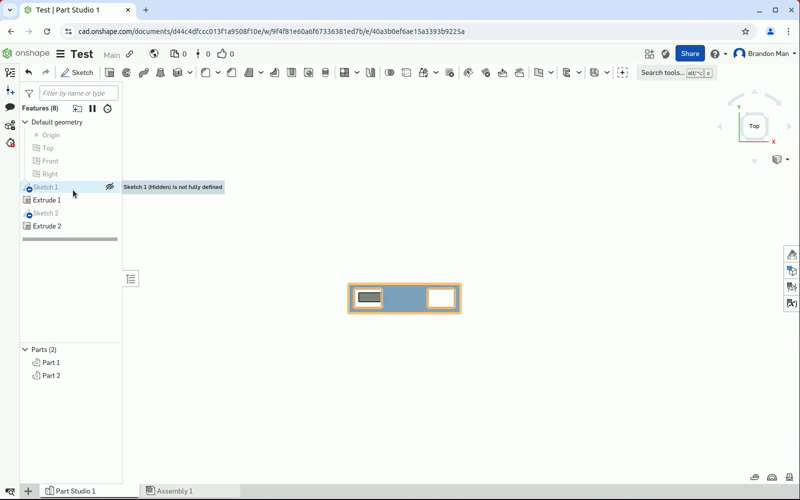
click(73, 189)
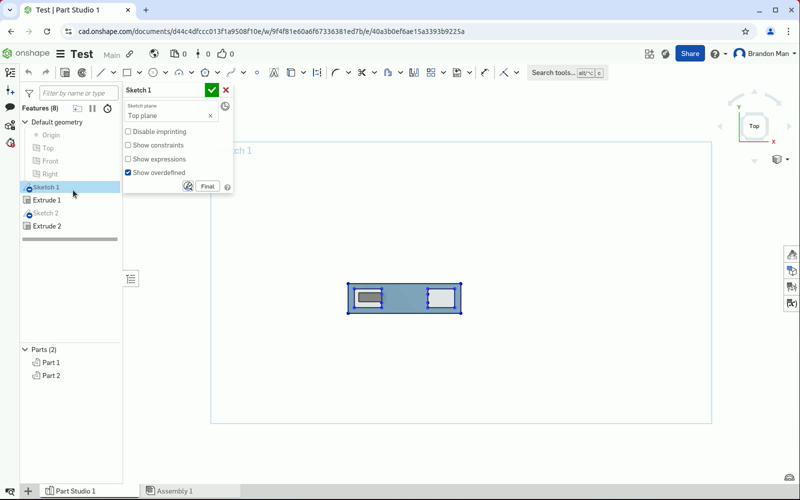
mouse_move(229, 92)
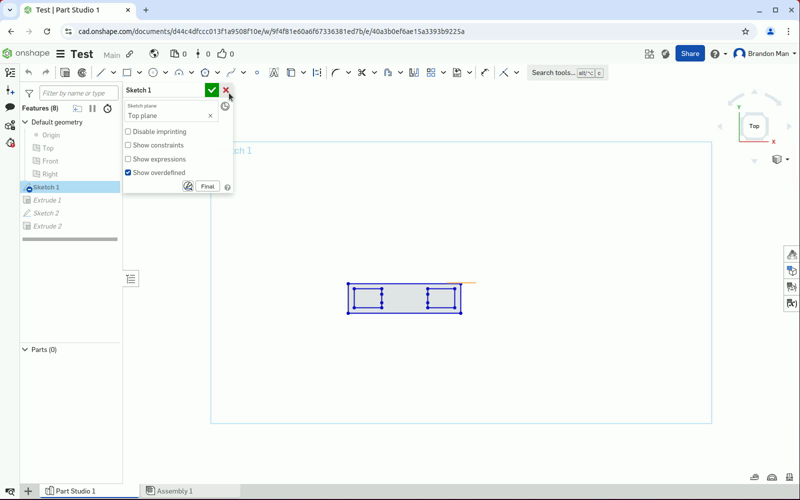
click(229, 92)
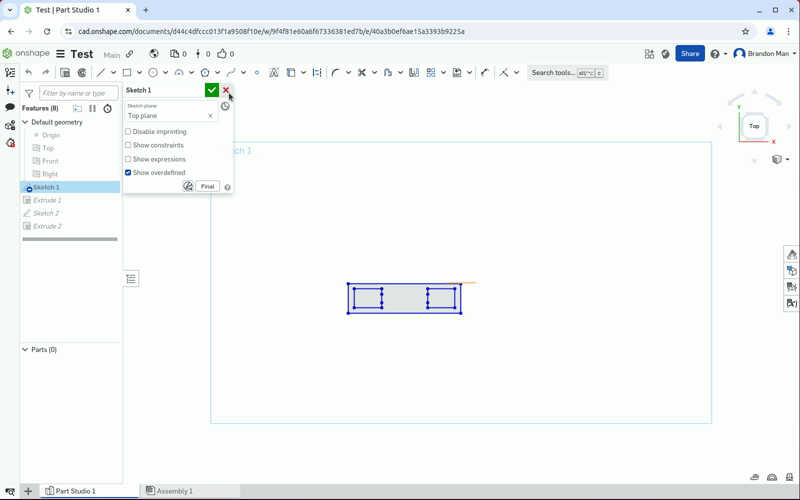
key(shift+s)
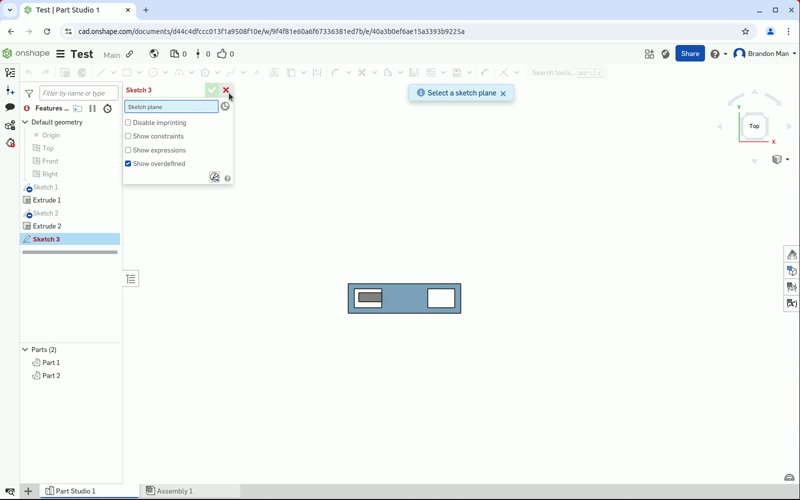
mouse_move(73, 150)
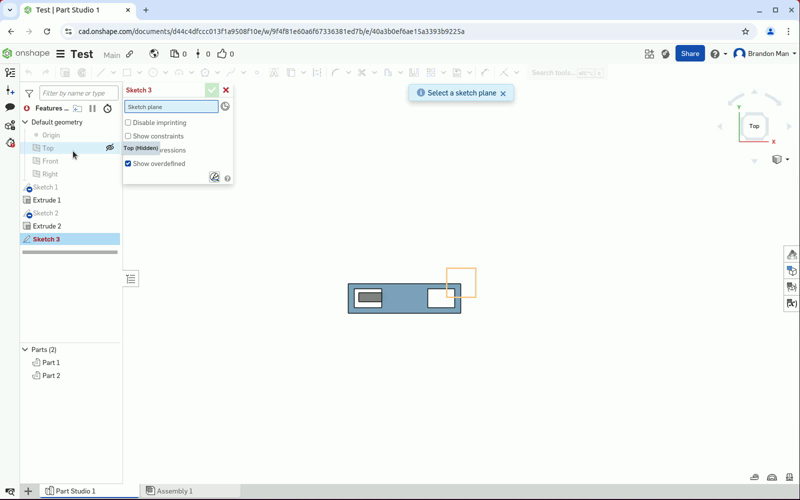
click(73, 150)
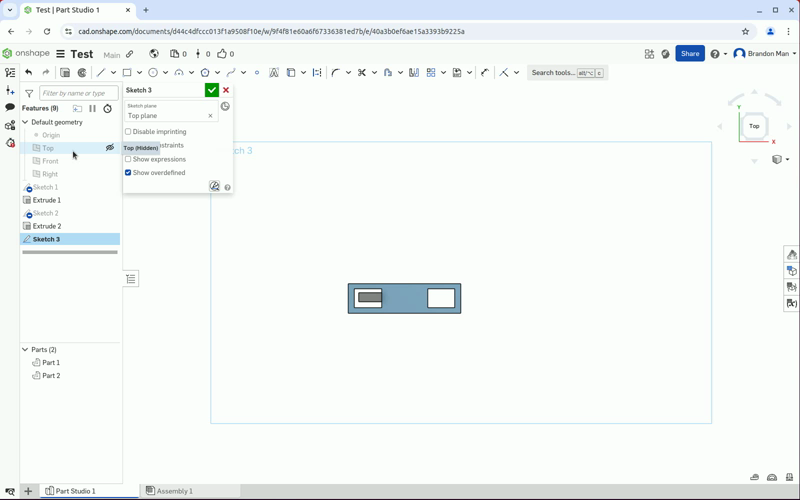
mouse_move(73, 352)
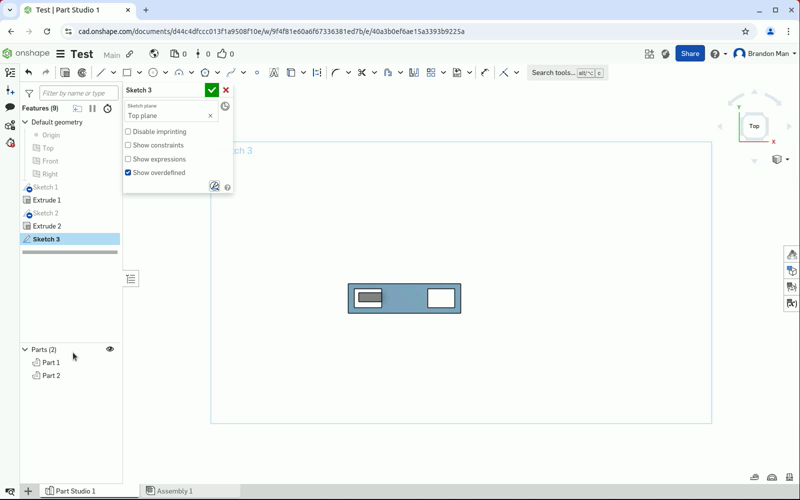
key(y)
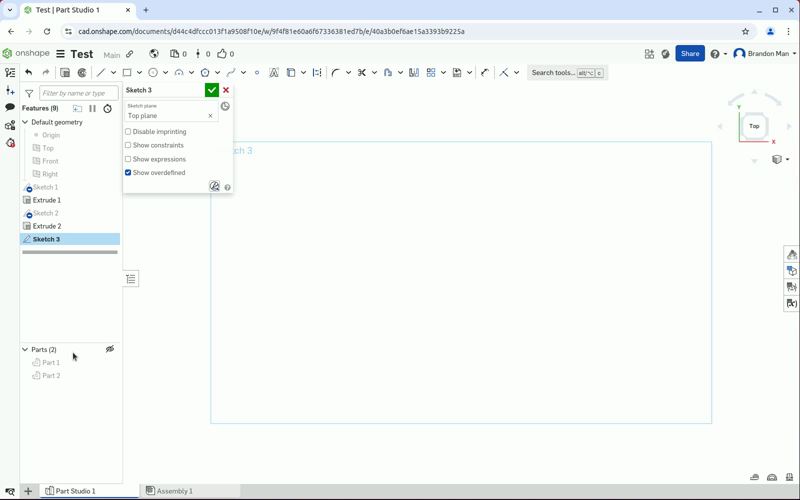
key(l)
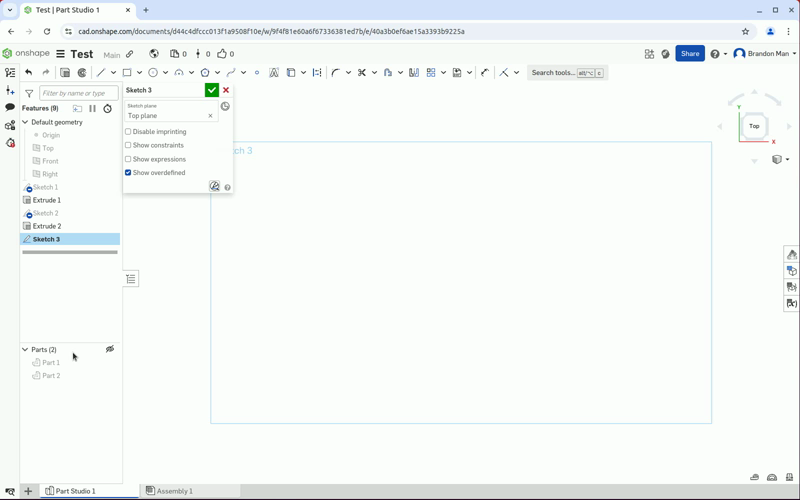
key_down(shift)
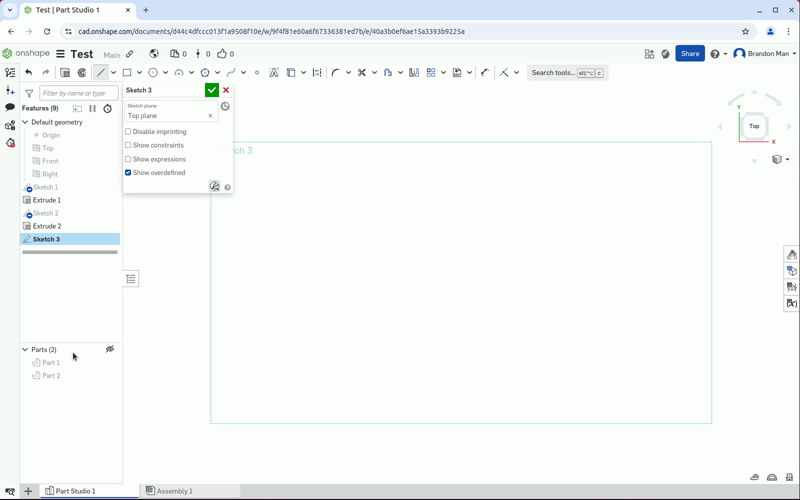
mouse_move(427, 301)
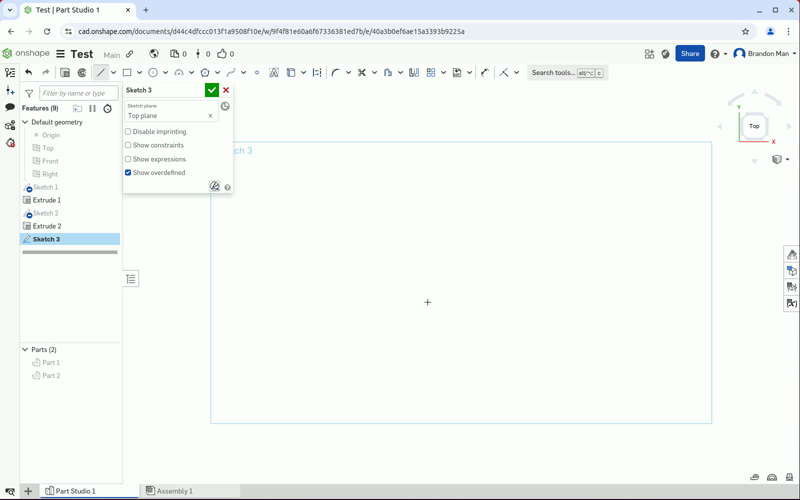
click(427, 301)
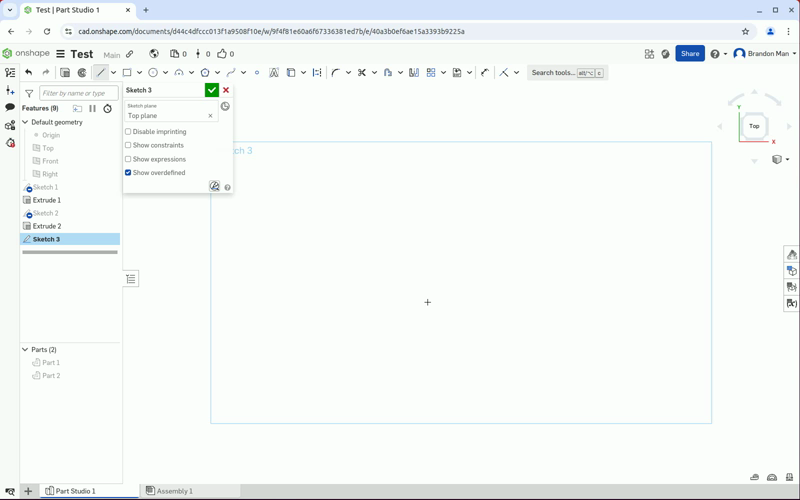
key_up(shift)
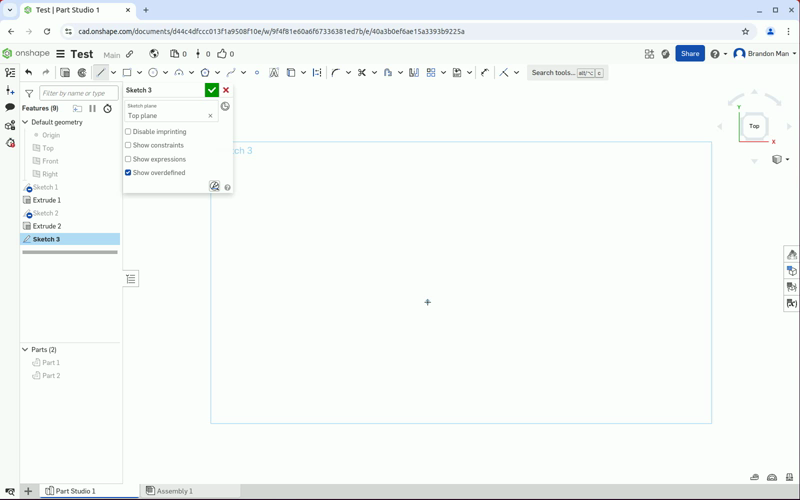
key_down(shift)
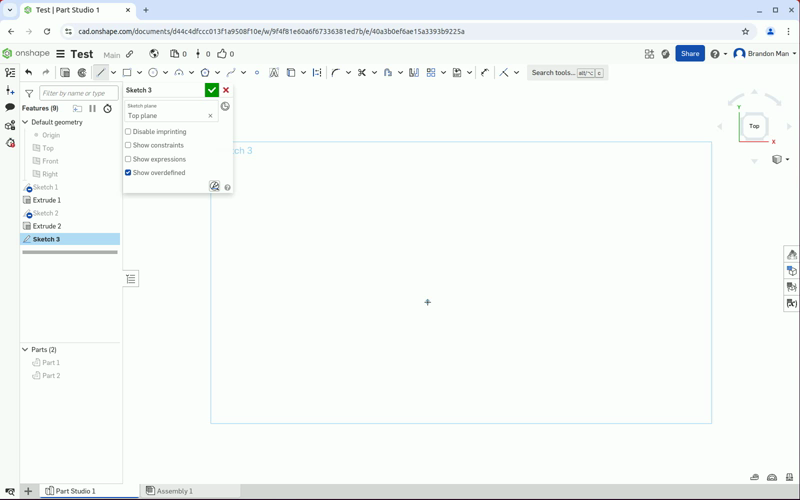
mouse_move(457, 301)
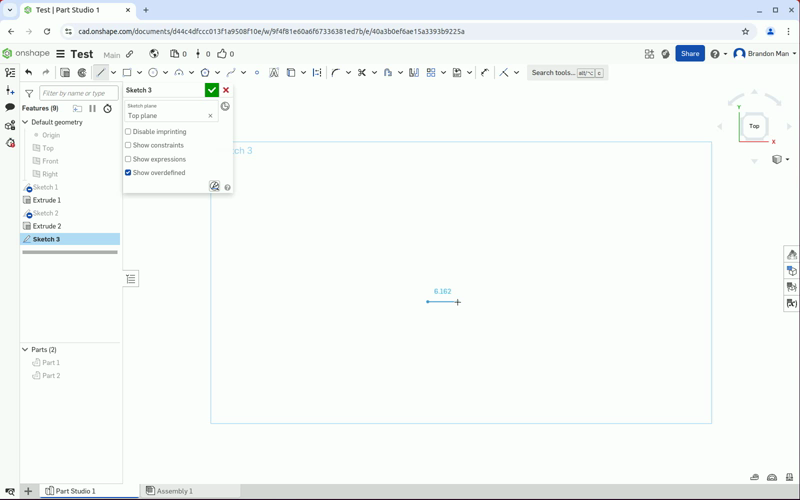
mouse_move(451, 301)
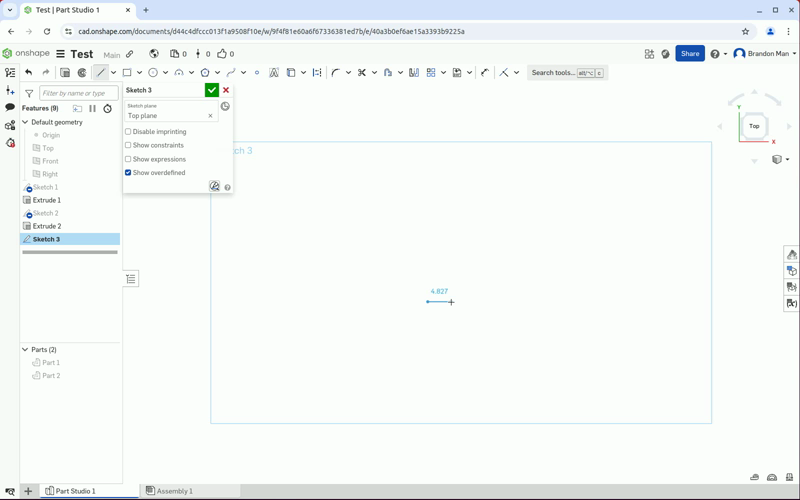
click(451, 301)
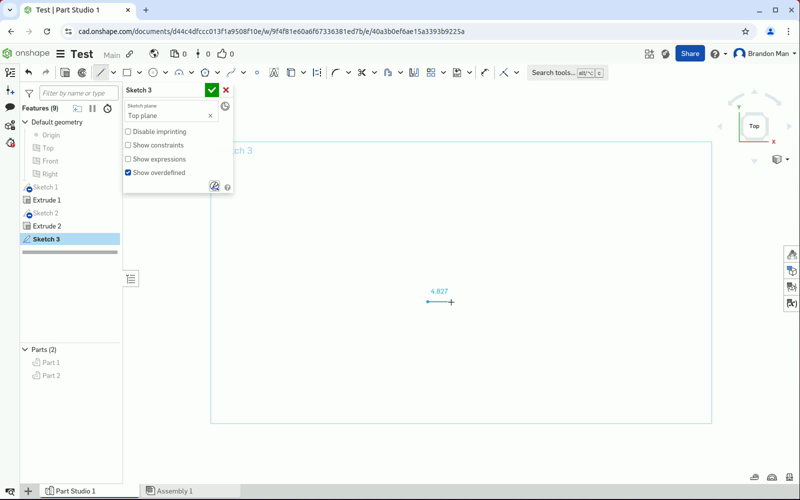
key_up(shift)
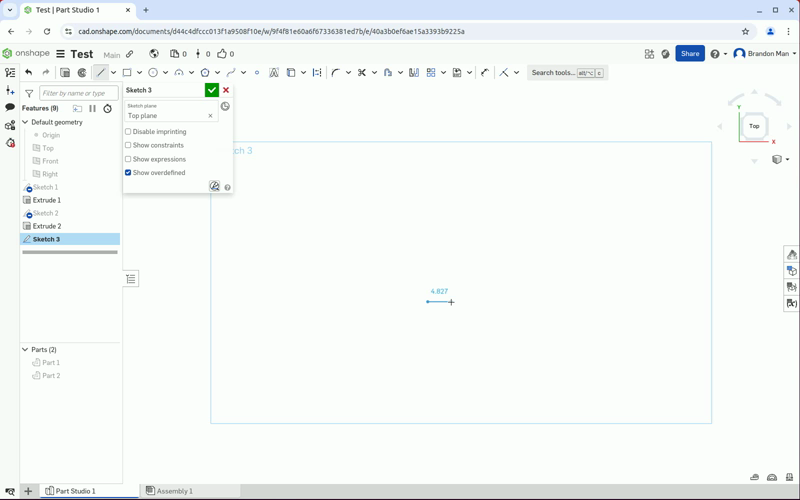
key_down(shift)
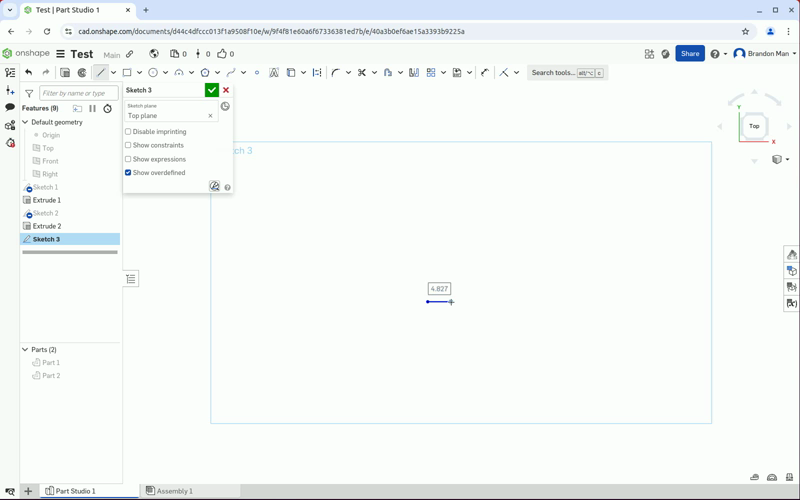
mouse_move(481, 301)
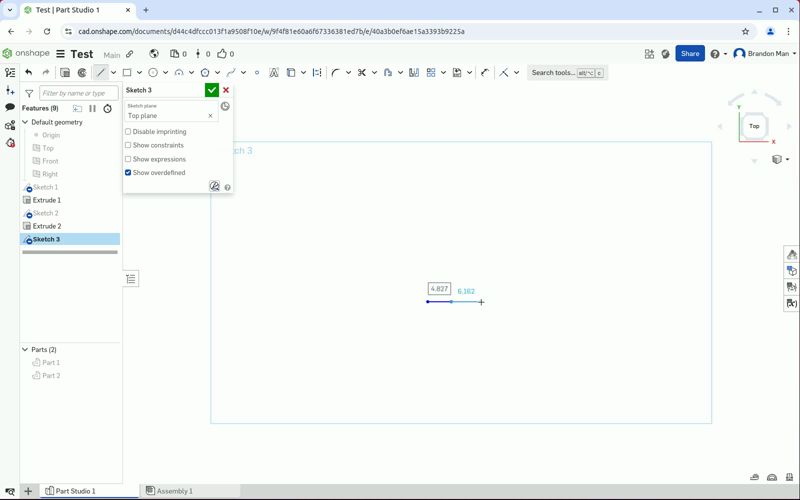
mouse_move(451, 292)
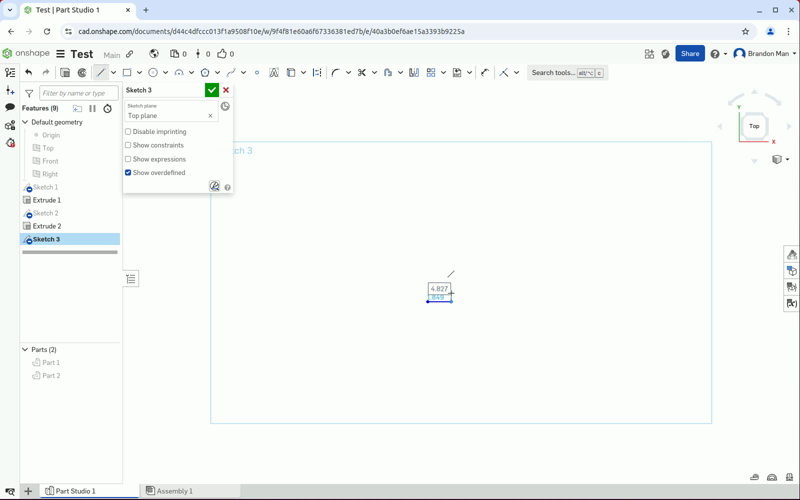
click(451, 292)
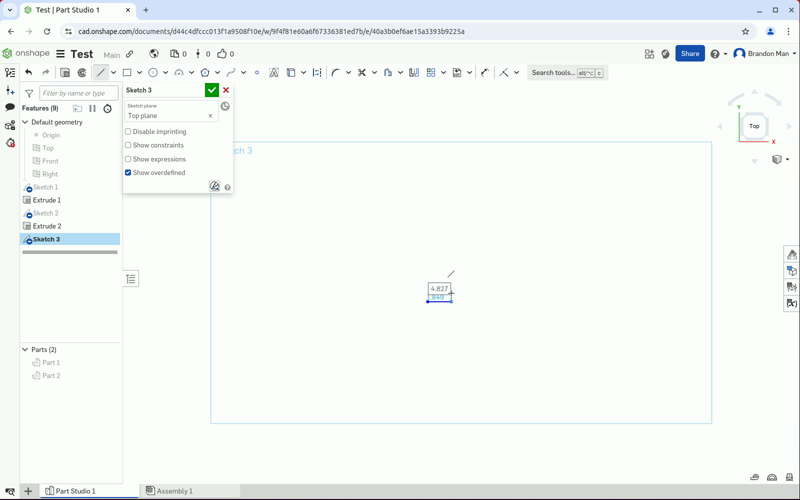
key_up(shift)
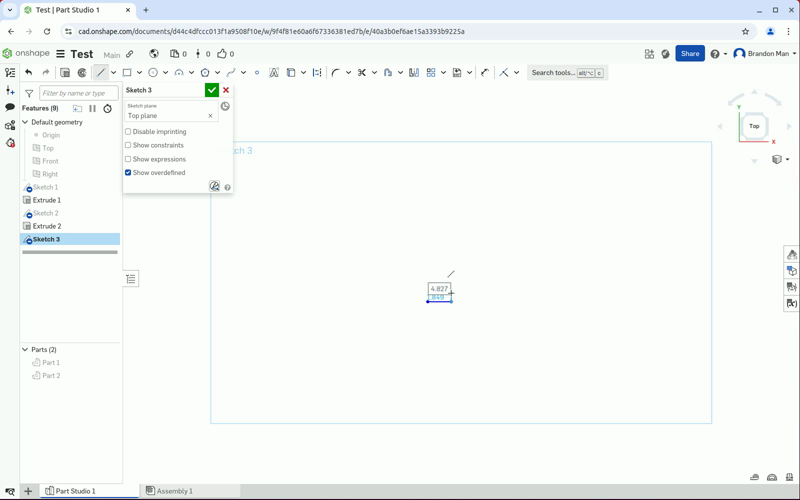
key_down(shift)
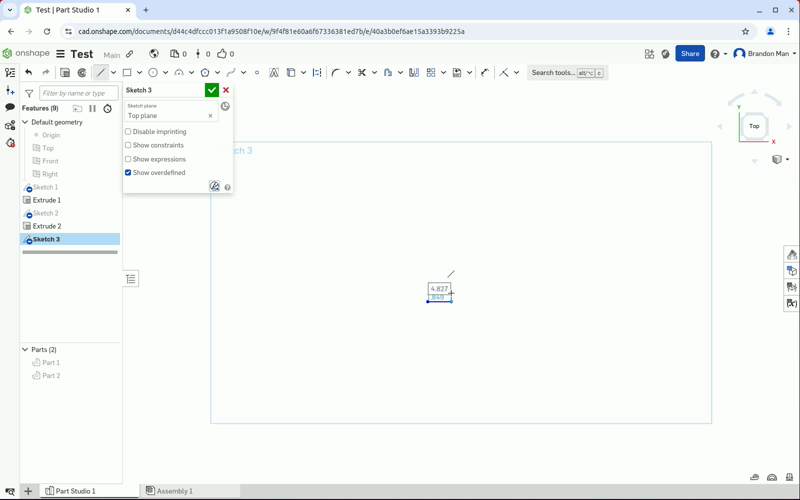
mouse_move(481, 292)
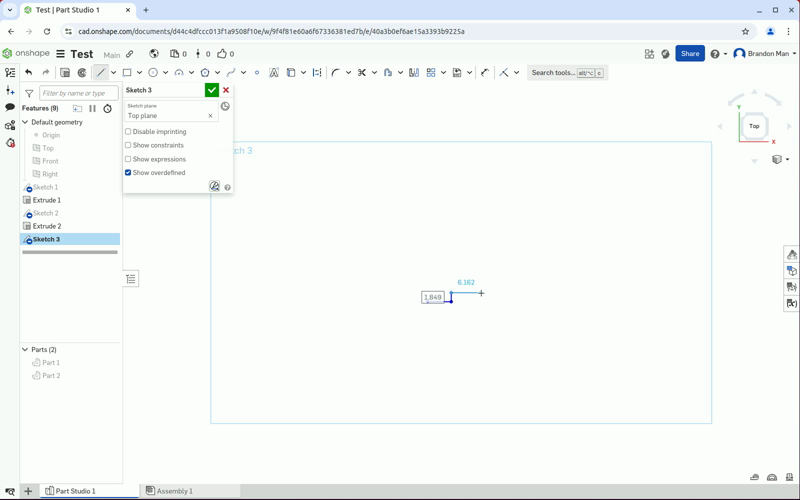
mouse_move(427, 292)
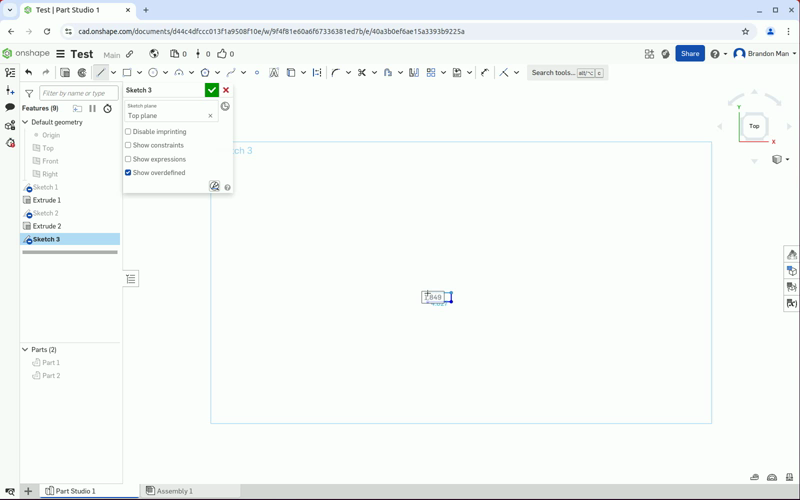
click(427, 292)
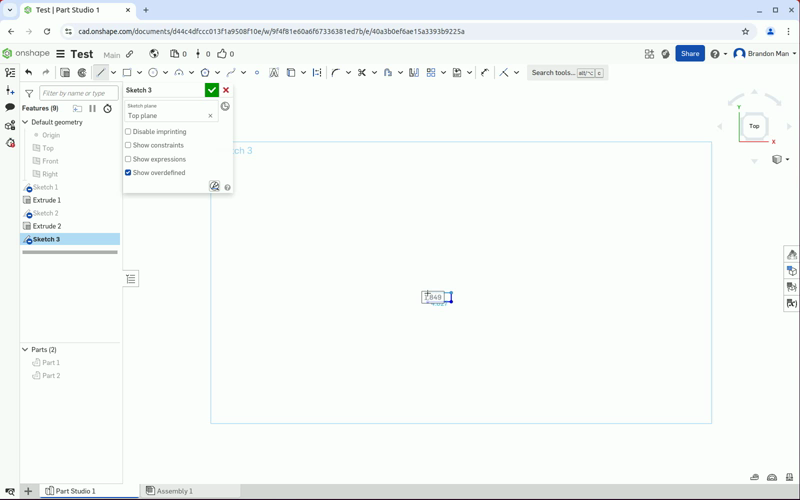
key_up(shift)
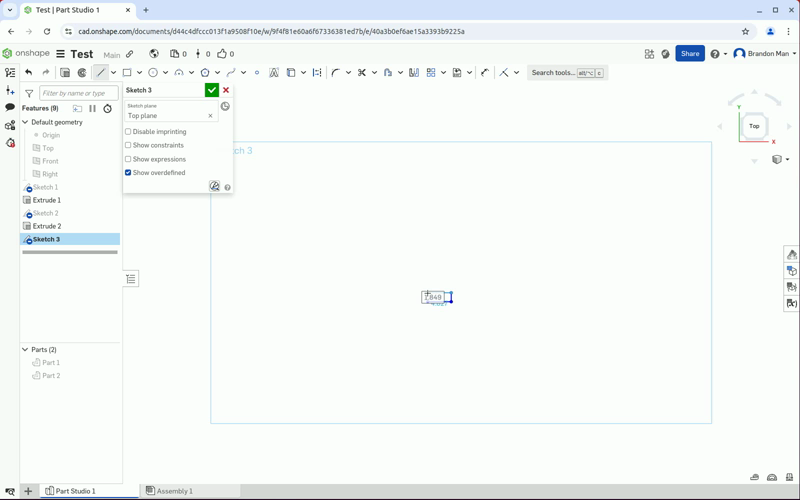
mouse_move(457, 292)
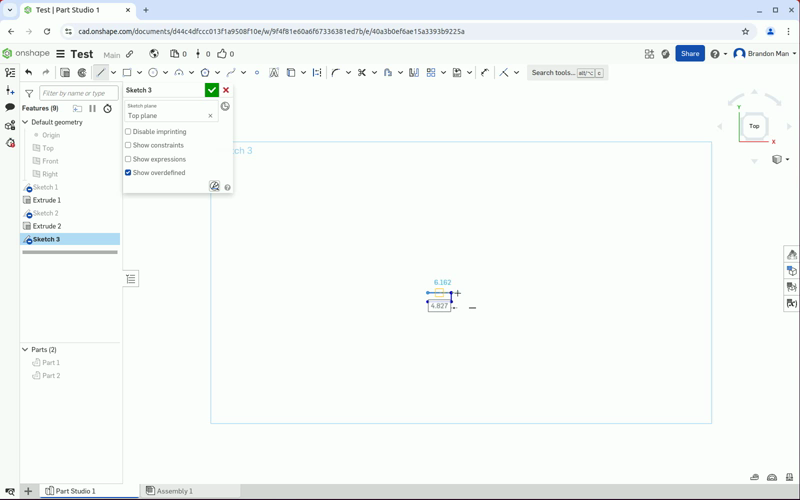
key_down(shift)
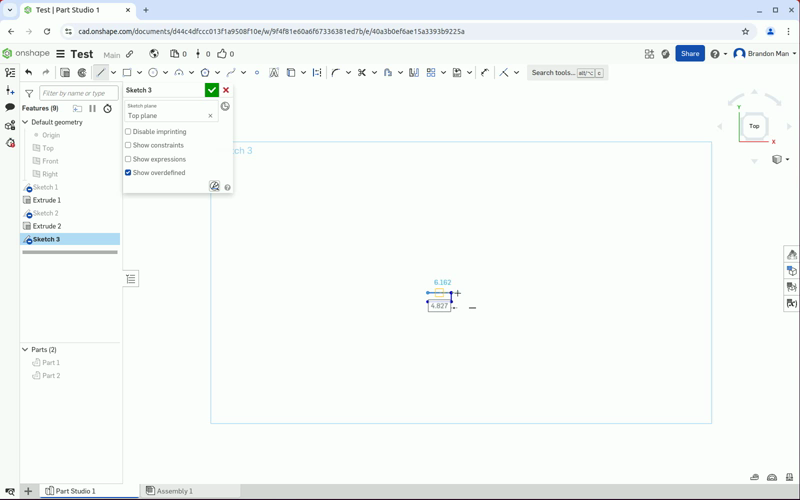
mouse_move(427, 301)
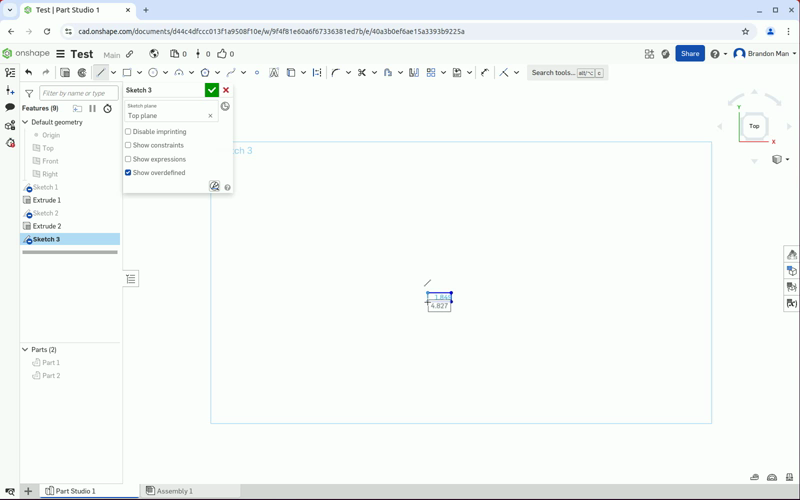
key_up(shift)
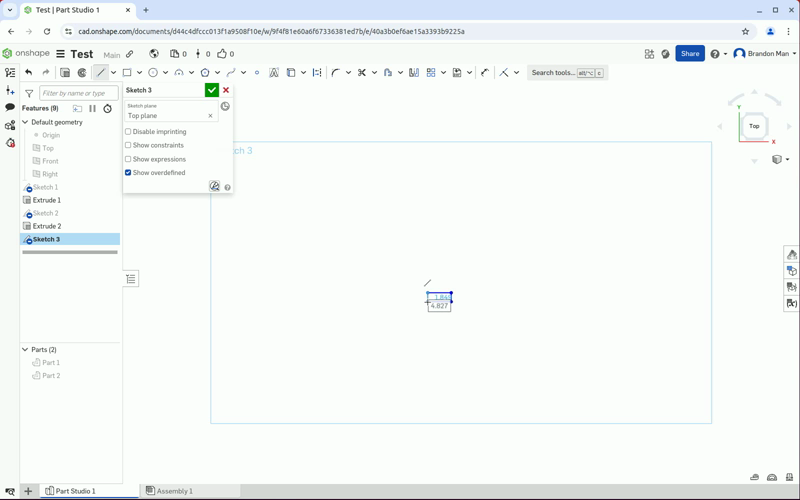
click(427, 301)
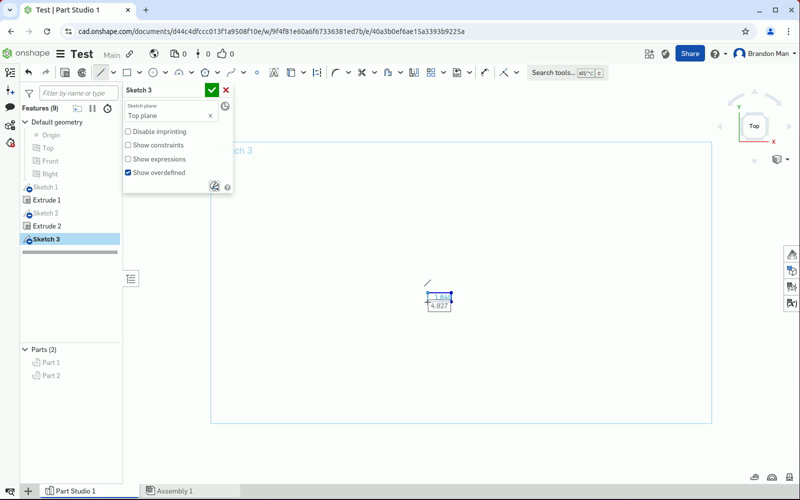
key(esc)
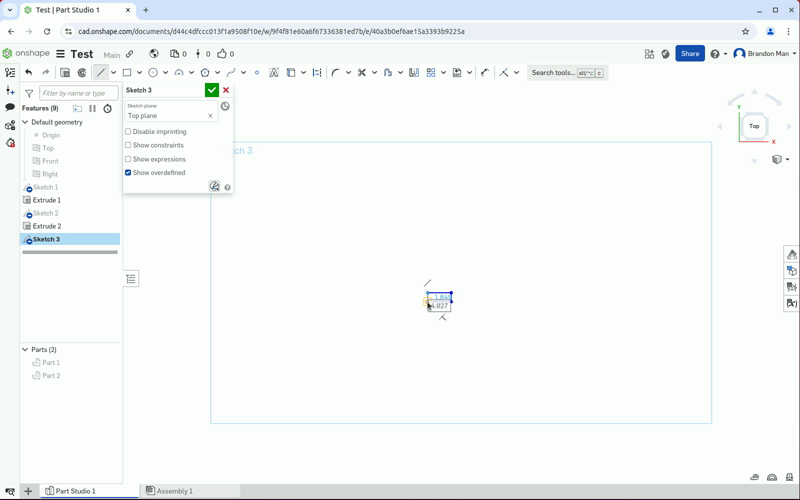
mouse_move(438, 298)
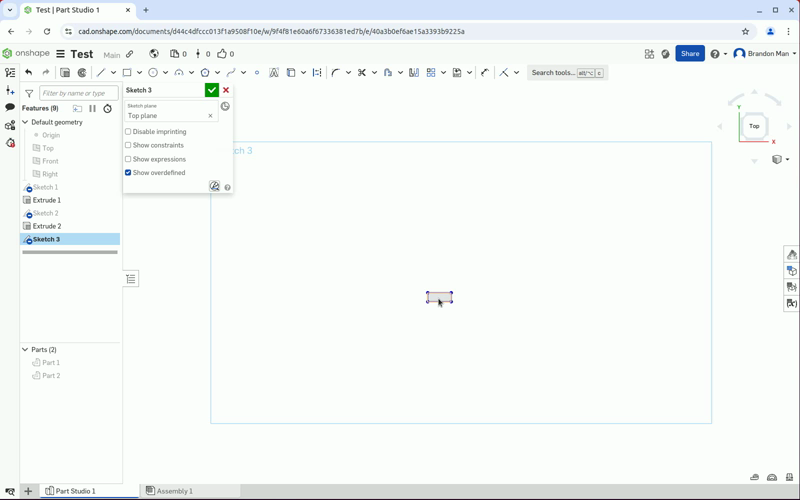
scroll(6)
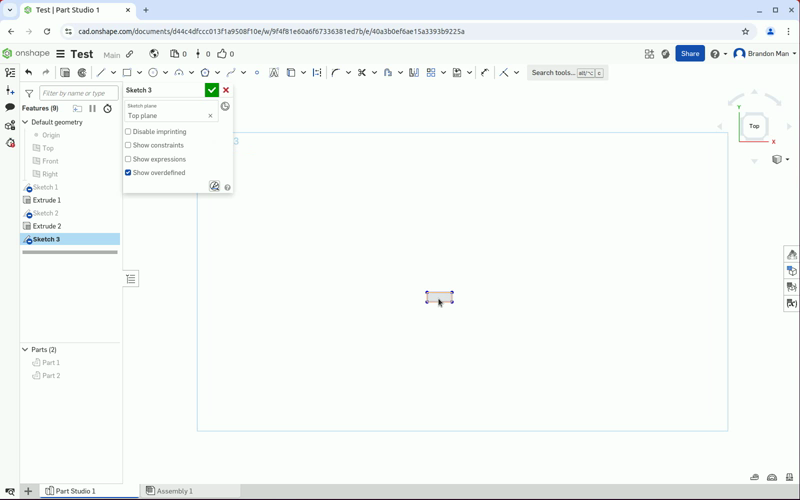
scroll(6)
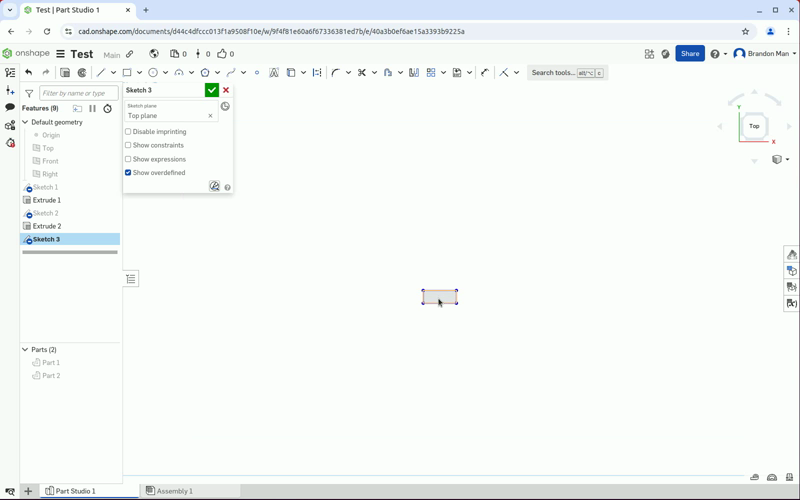
scroll(6)
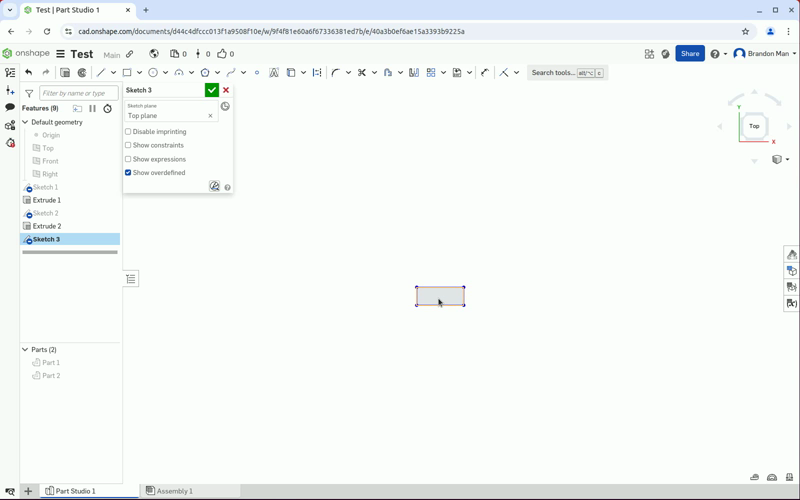
scroll(6)
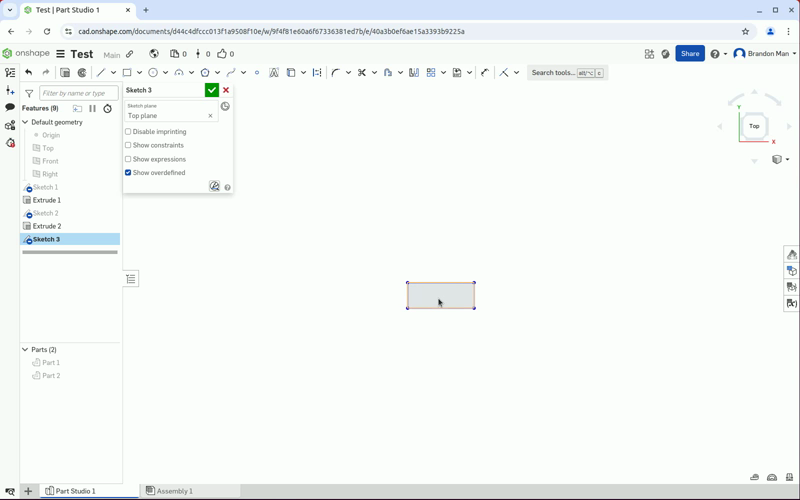
scroll(6)
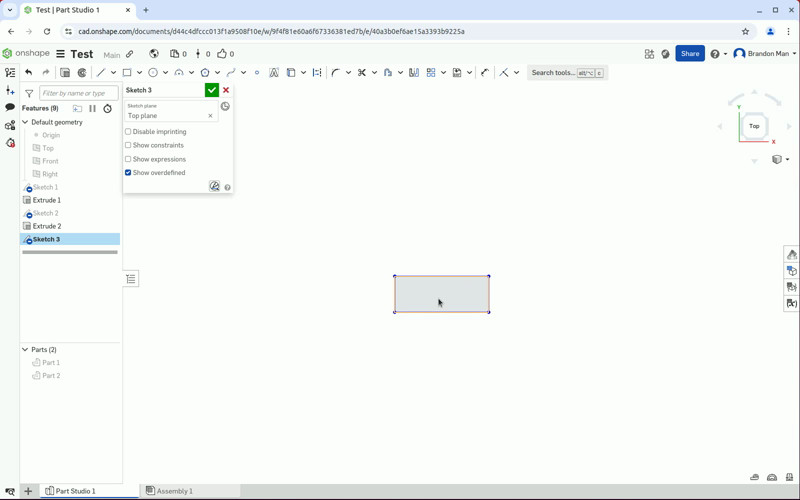
scroll(6)
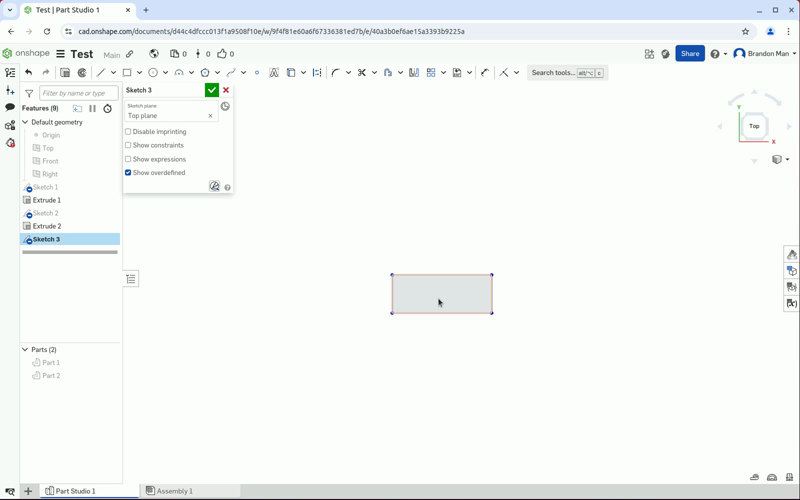
scroll(6)
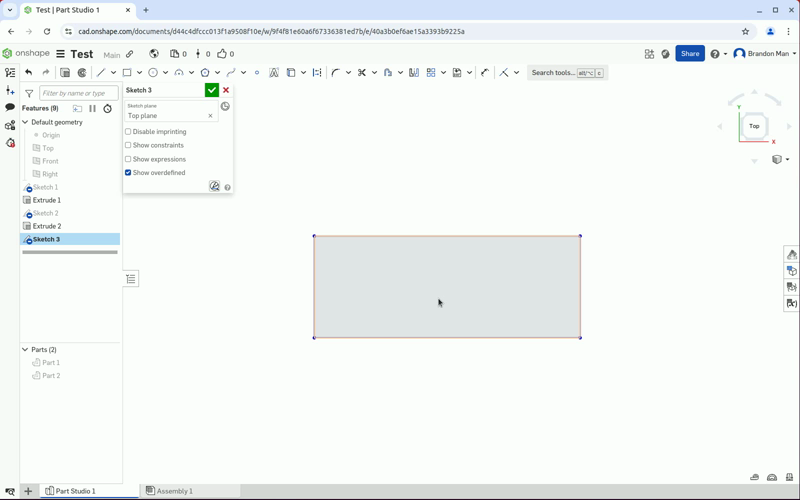
click(438, 298)
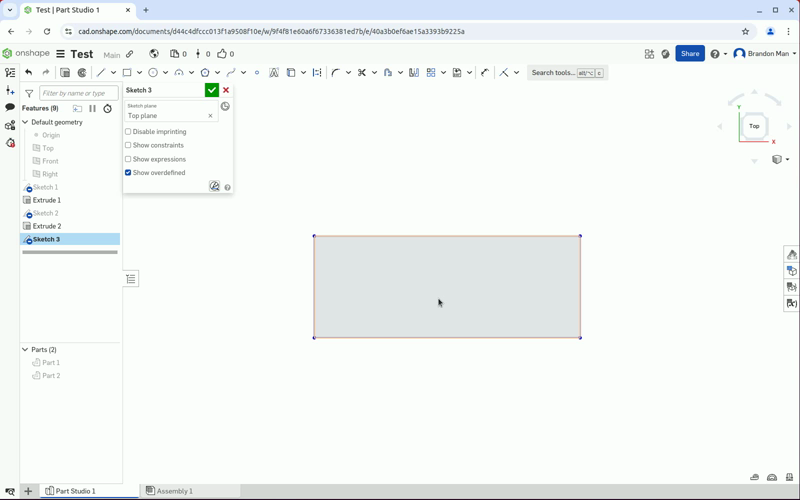
scroll(-6)
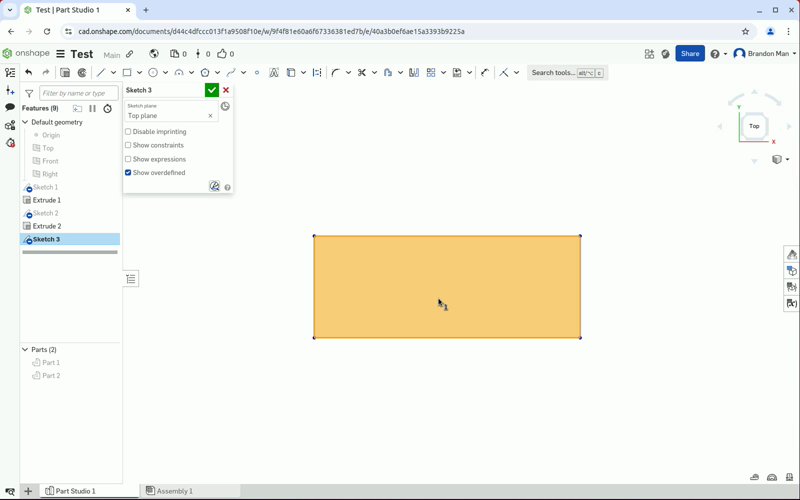
scroll(-6)
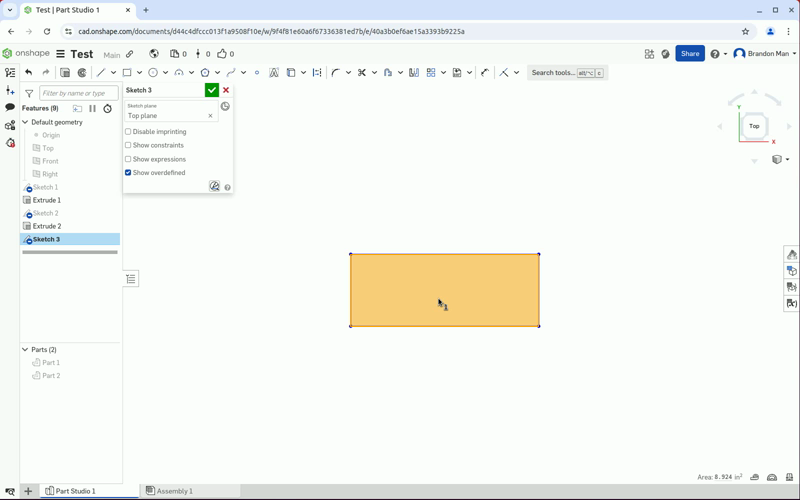
scroll(-6)
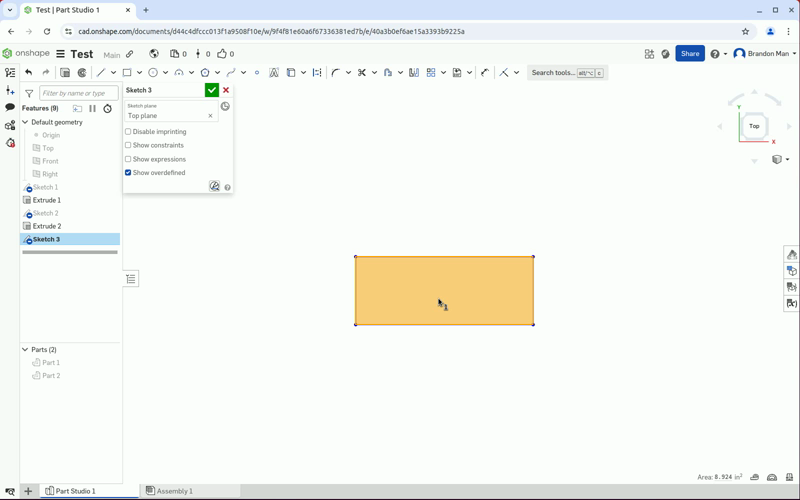
scroll(-6)
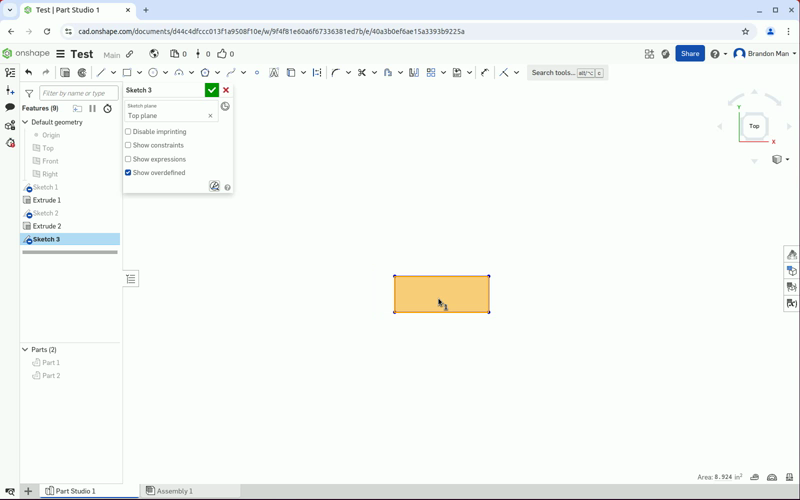
scroll(-6)
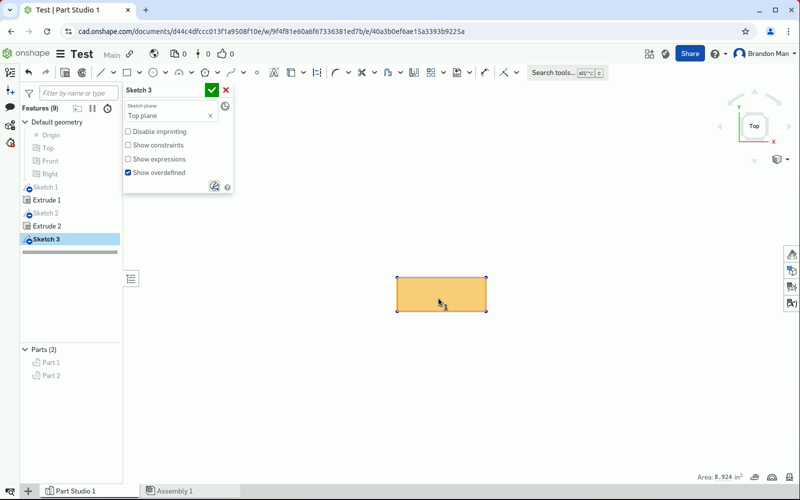
scroll(-6)
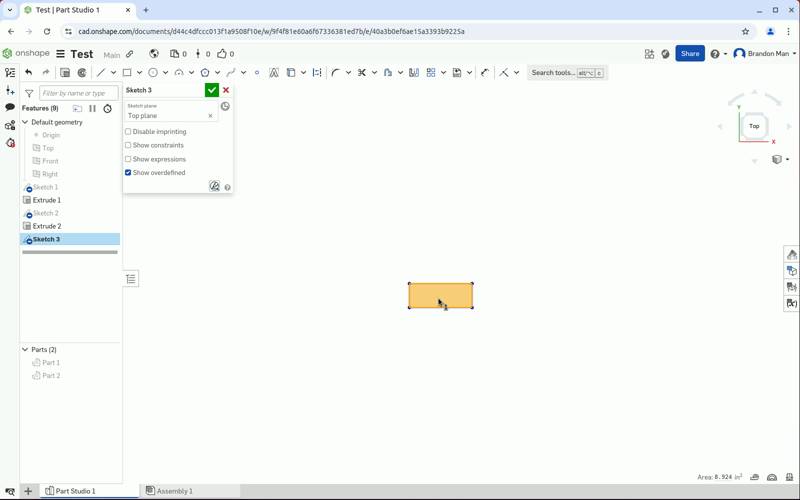
scroll(-6)
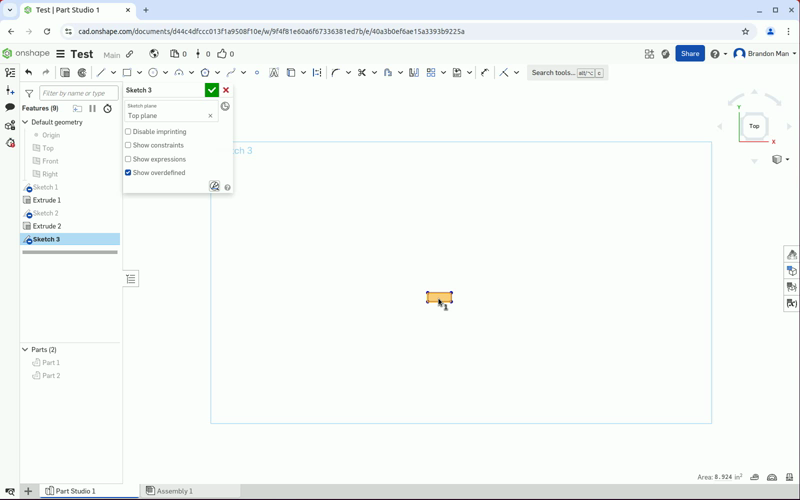
mouse_move(73, 352)
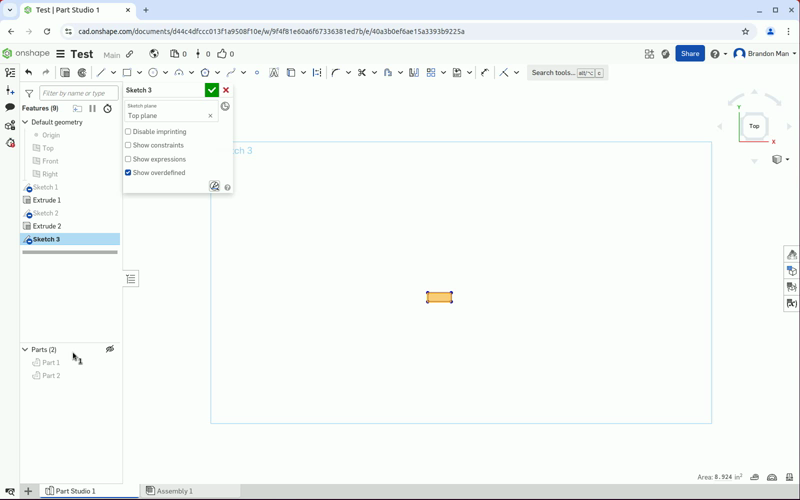
key(shift+y)
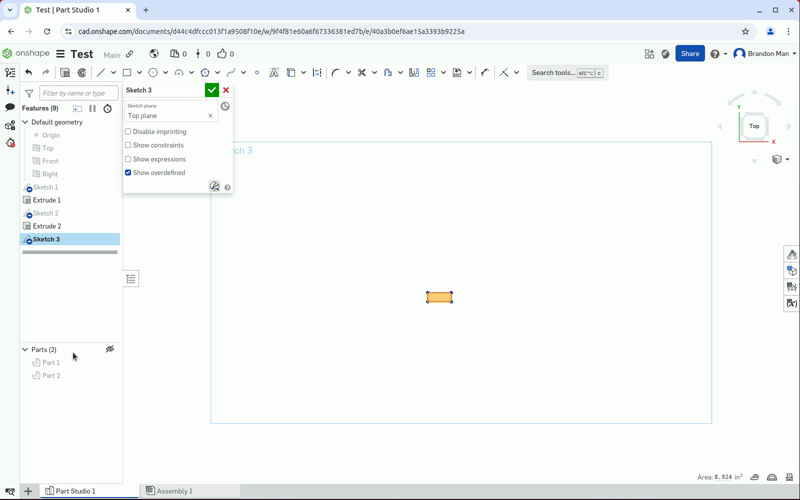
key(shift+e)
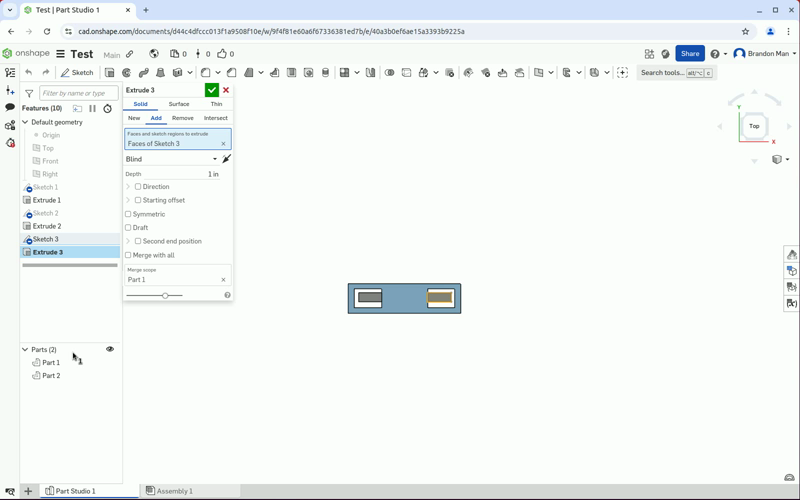
mouse_move(143, 106)
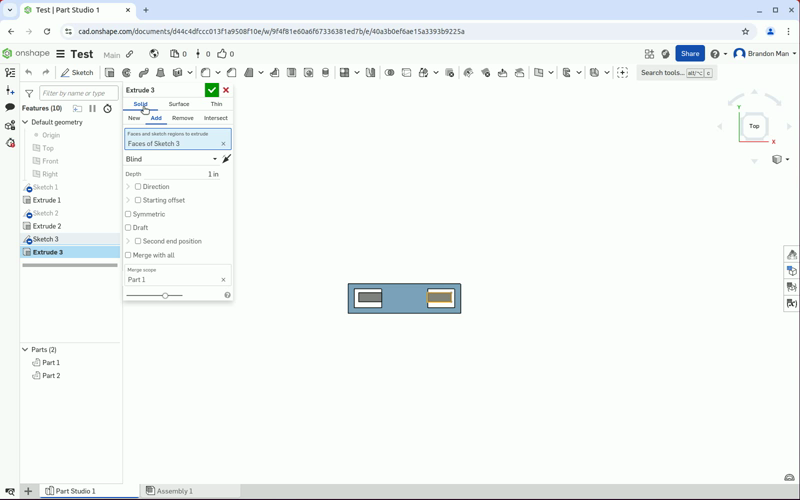
click(143, 106)
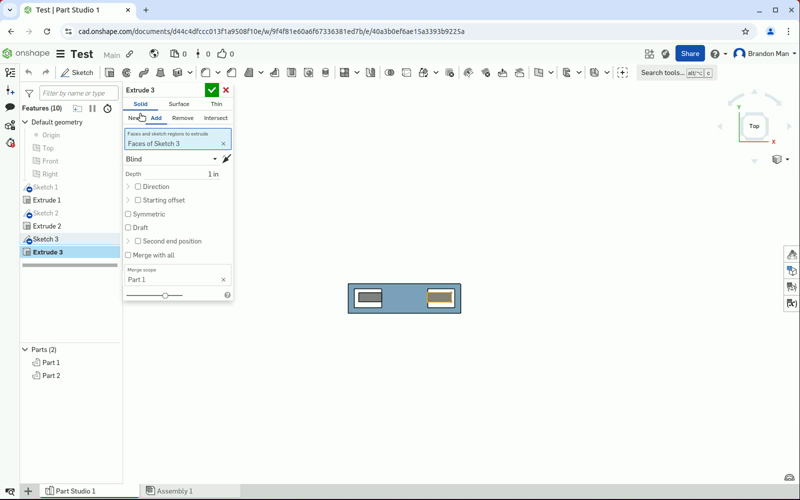
mouse_move(137, 120)
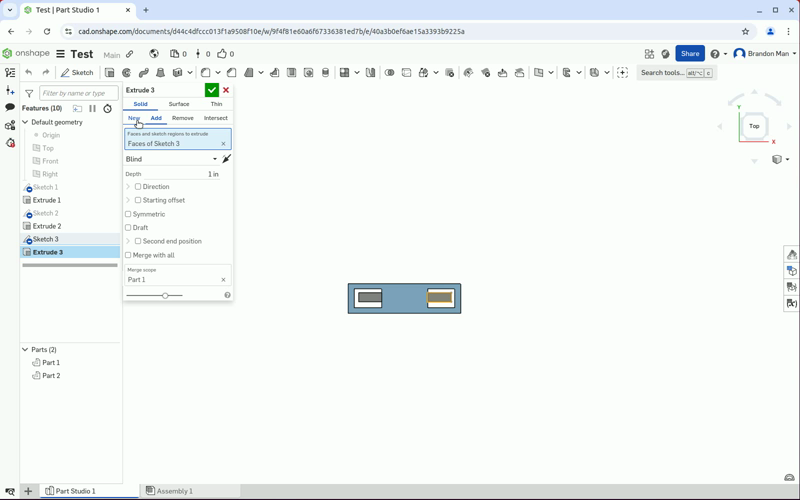
click(137, 120)
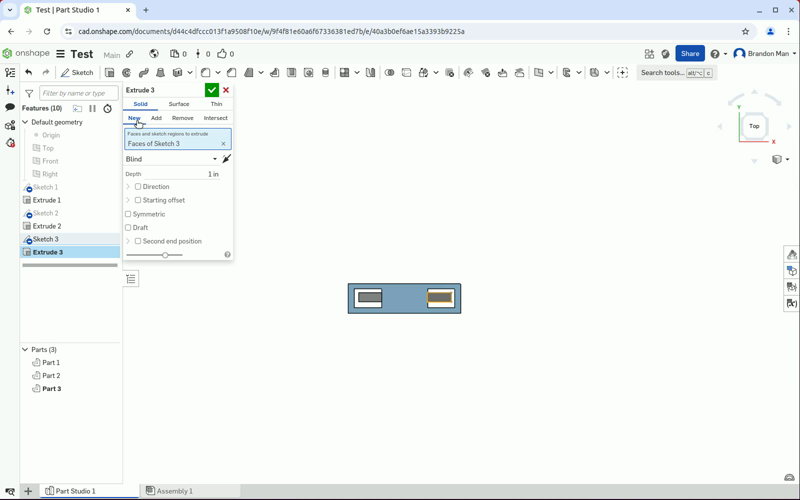
key(tab, 4)
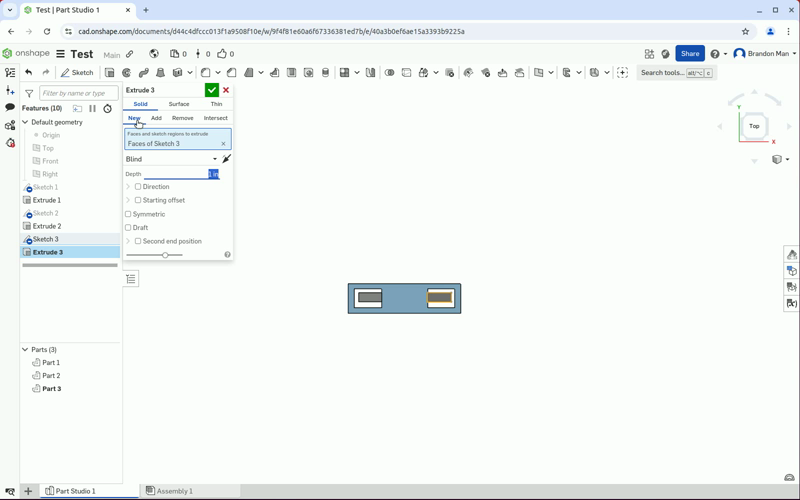
text(1.926)
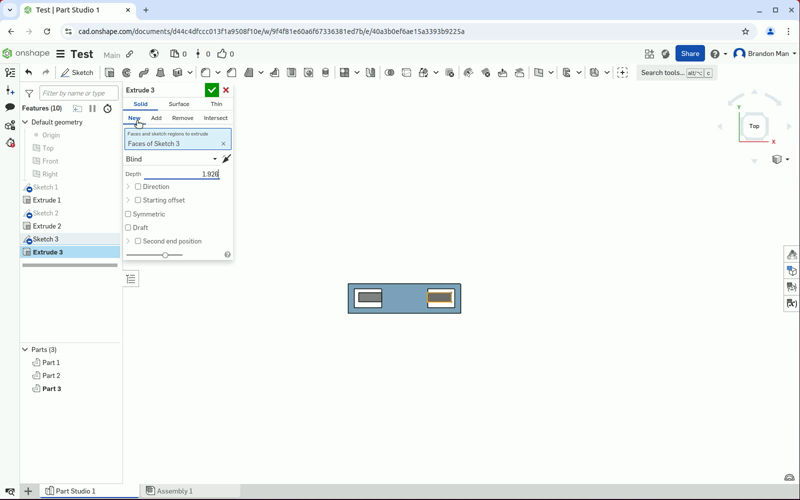
key(enter)
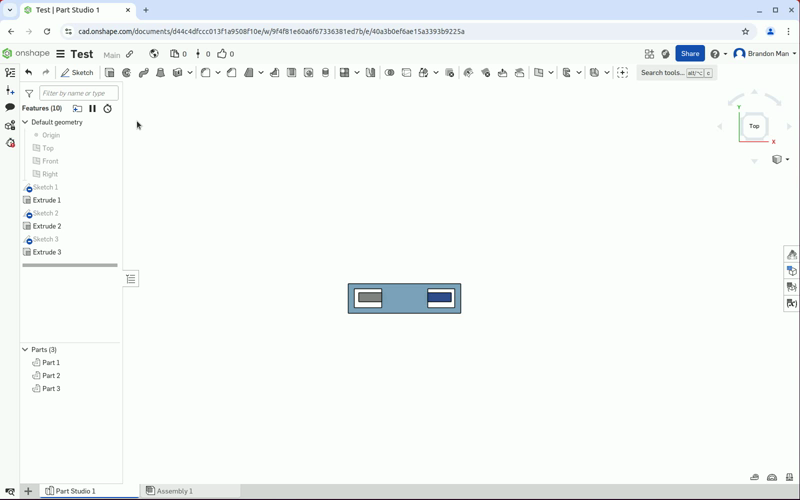
key(shift+h)
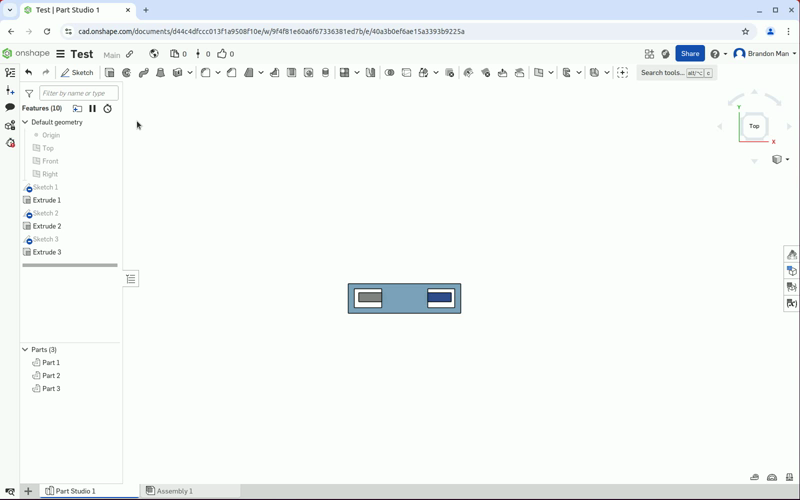
key(shift+h)
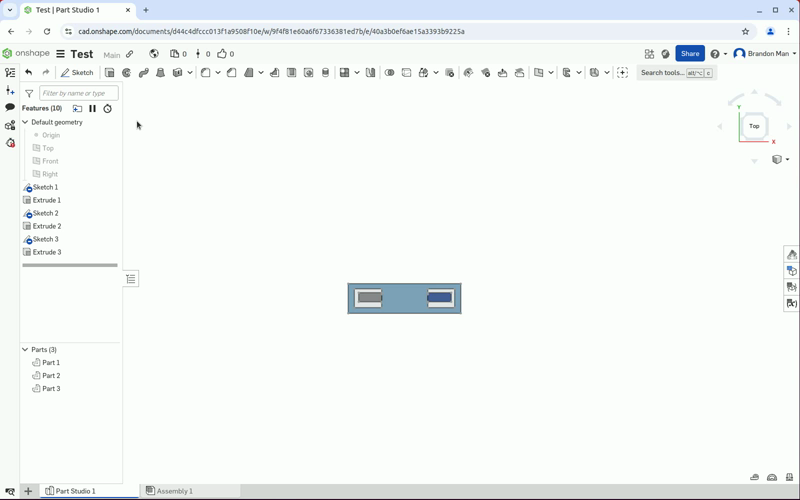
key(shift+7)
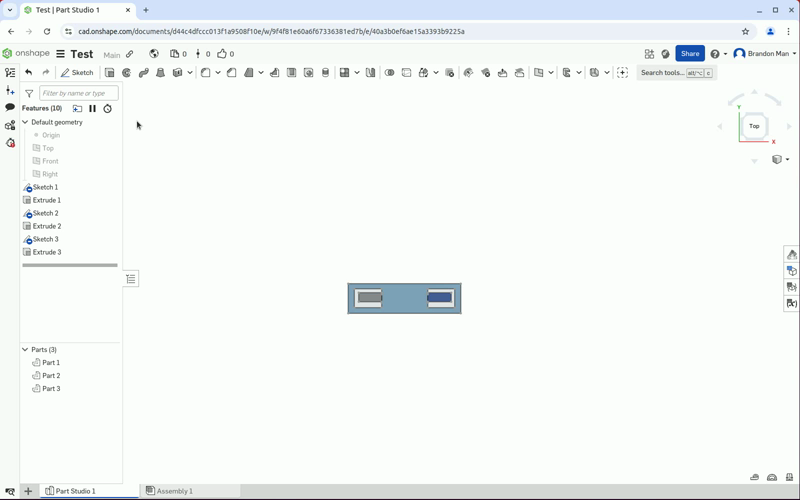
key(up, 3)
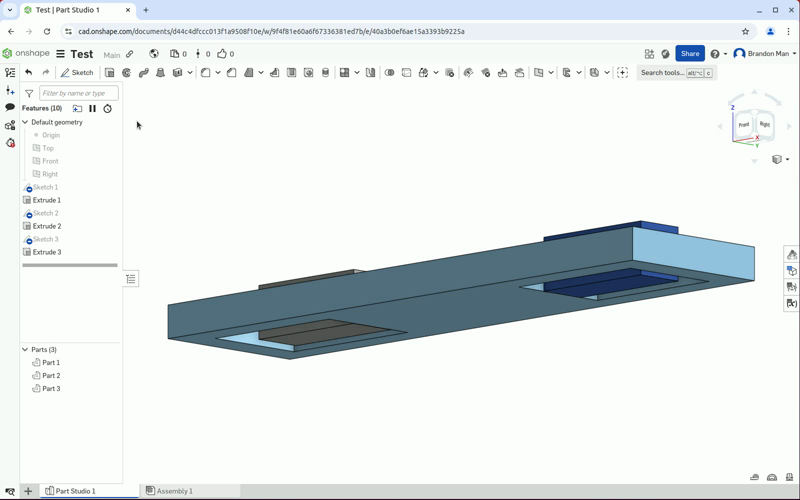
key(left, 3)
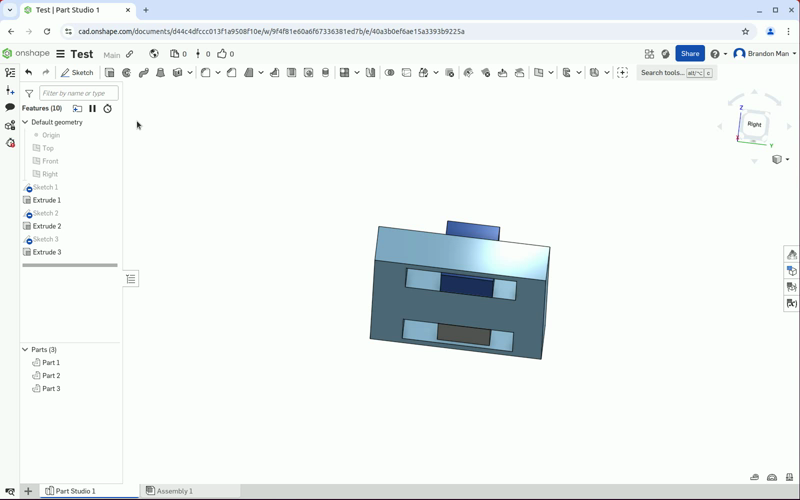
key(right, 3)
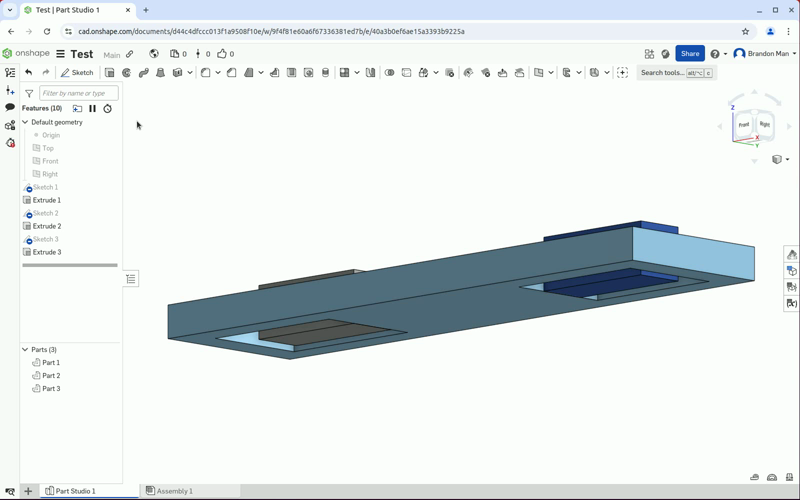
key(down, 3)
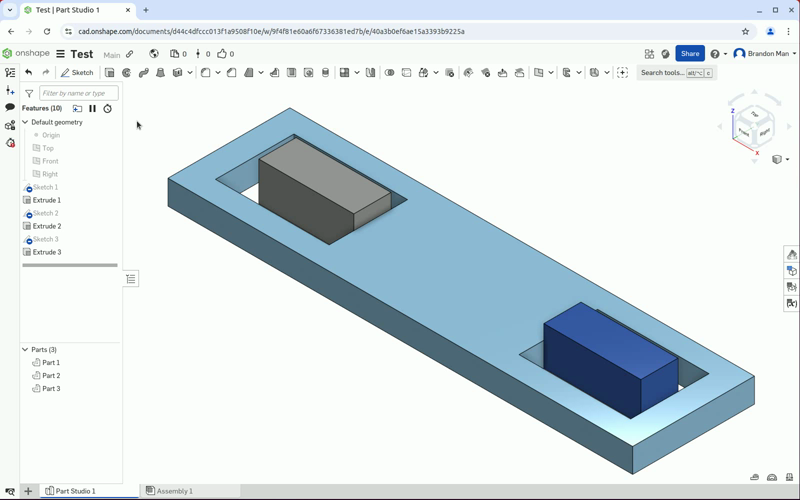
mouse_move(73, 189)
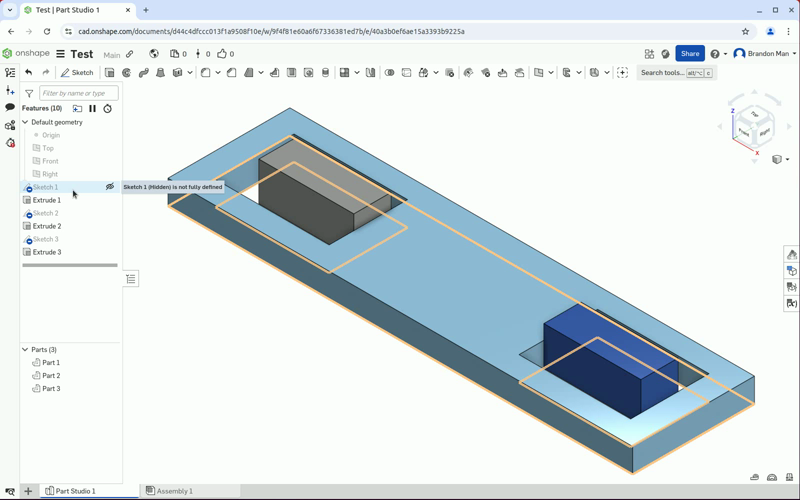
click(73, 189)